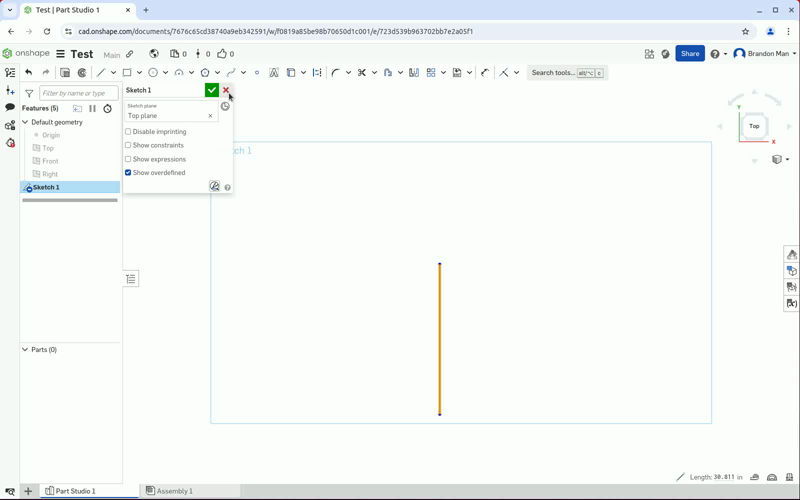
key(shift+h)
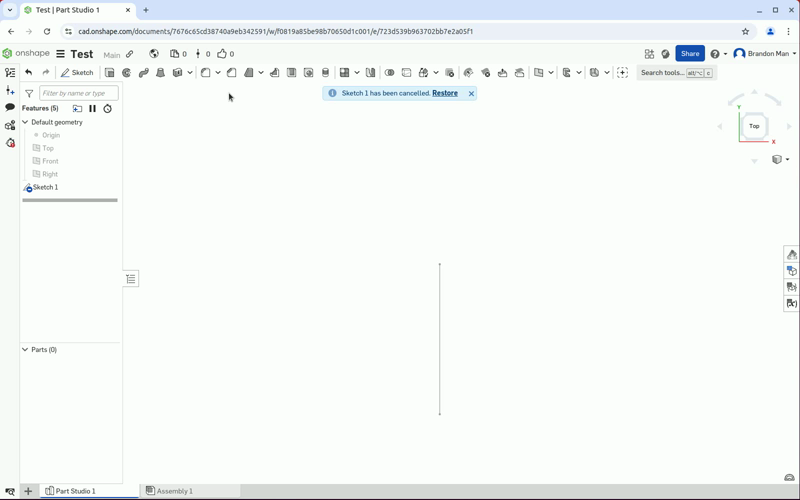
mouse_move(73, 352)
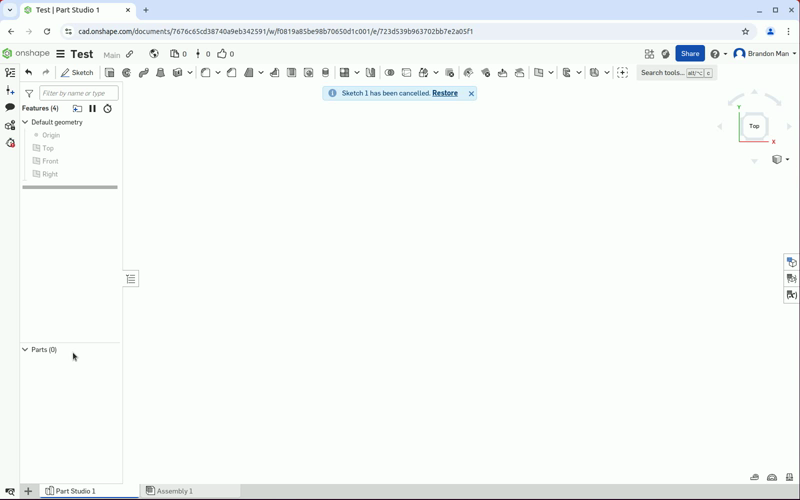
key(y)
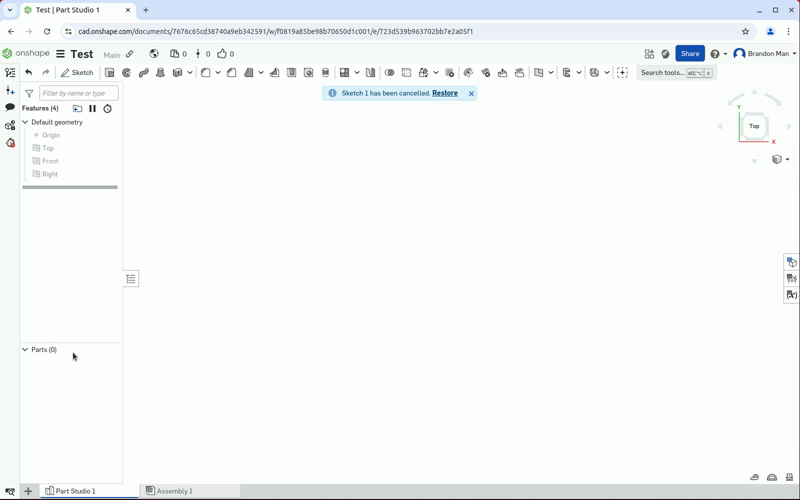
key(shift+p)
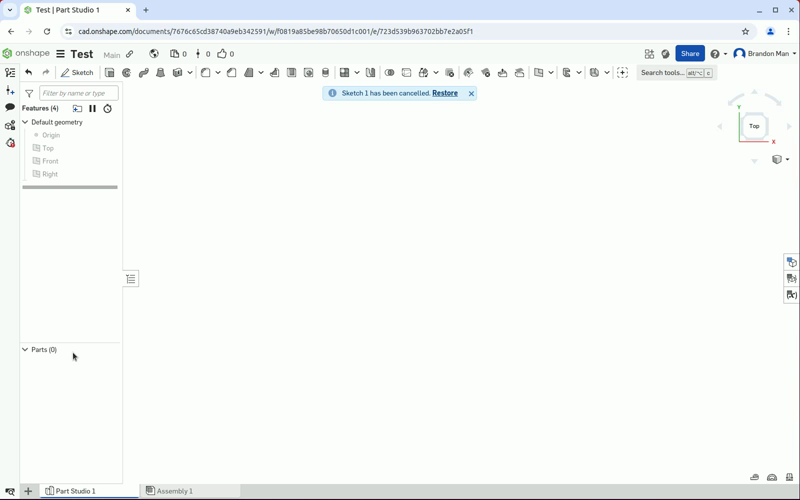
key(space)
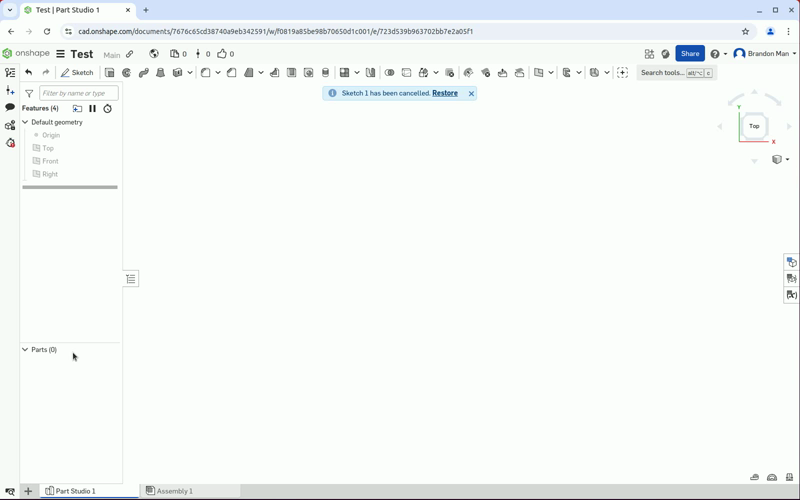
key_down(shift)
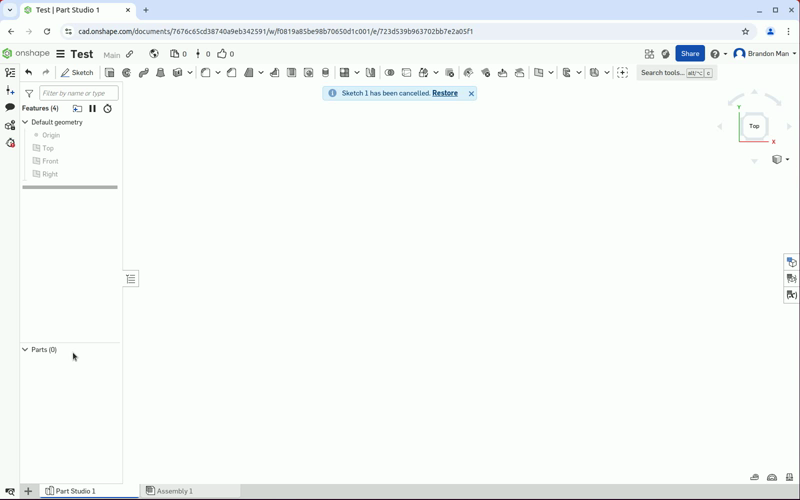
key(up)
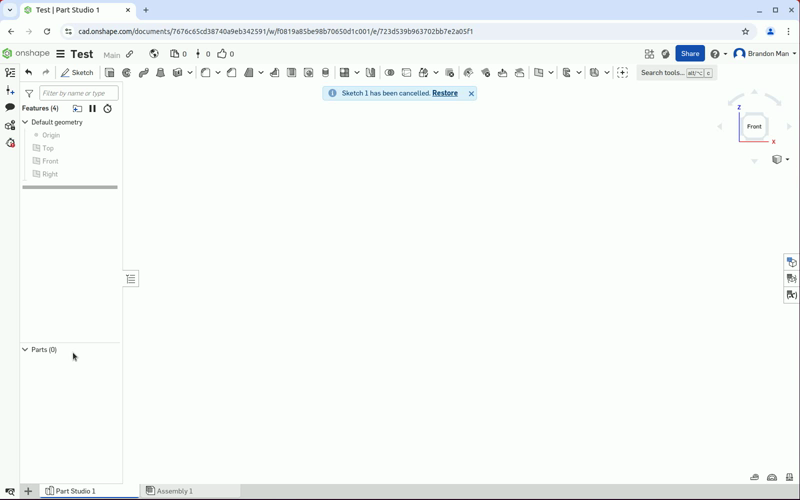
key_up(shift)
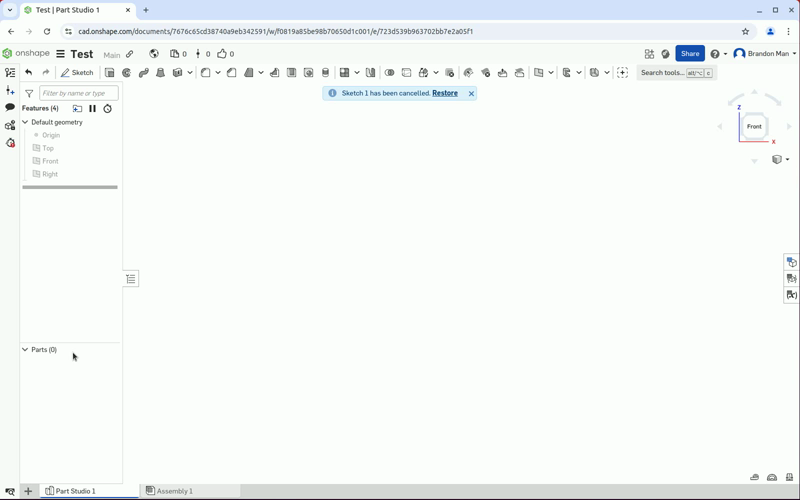
mouse_move(73, 352)
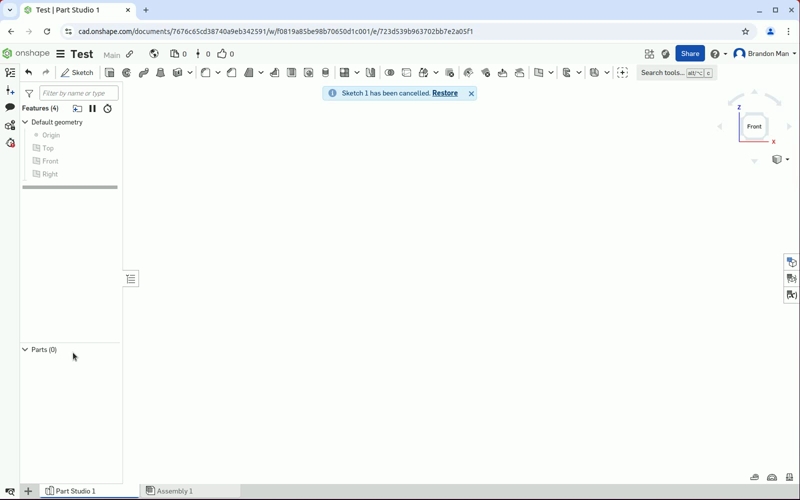
key(shift+y)
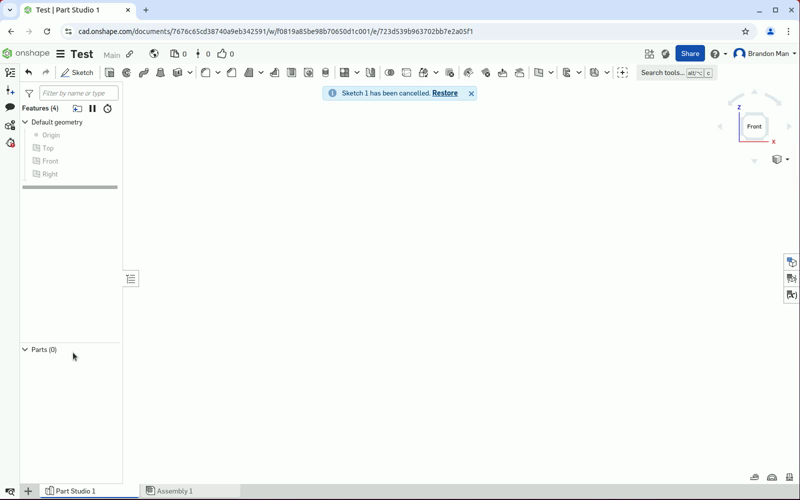
key(shift+s)
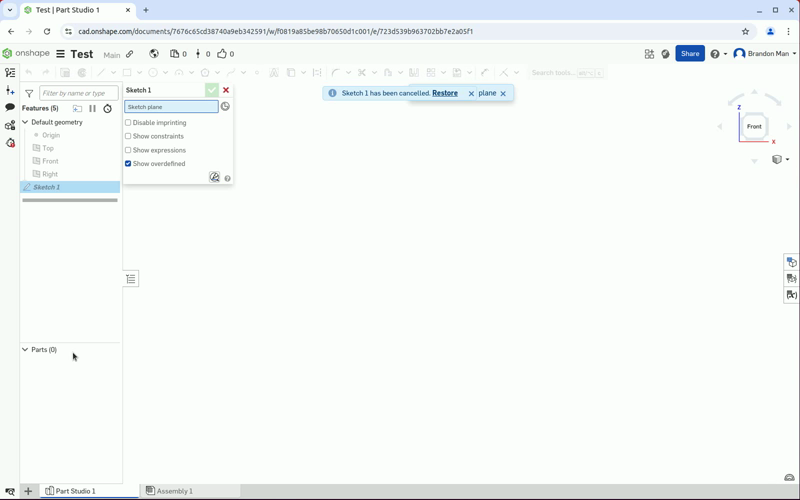
mouse_move(73, 163)
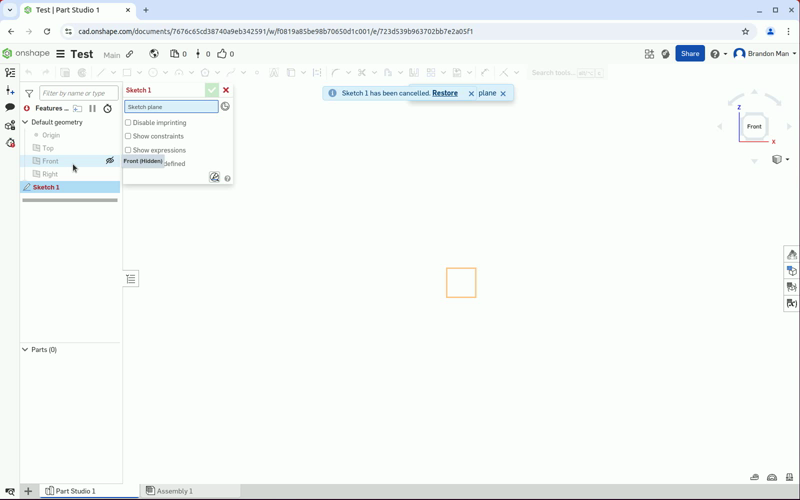
click(73, 163)
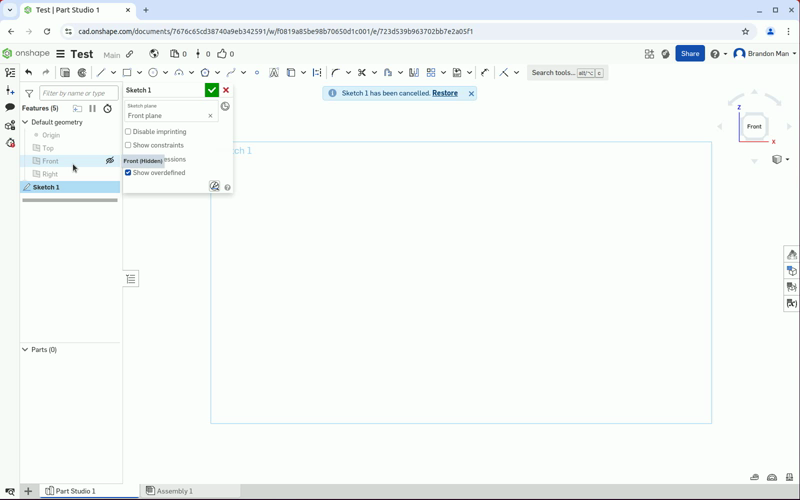
mouse_move(73, 352)
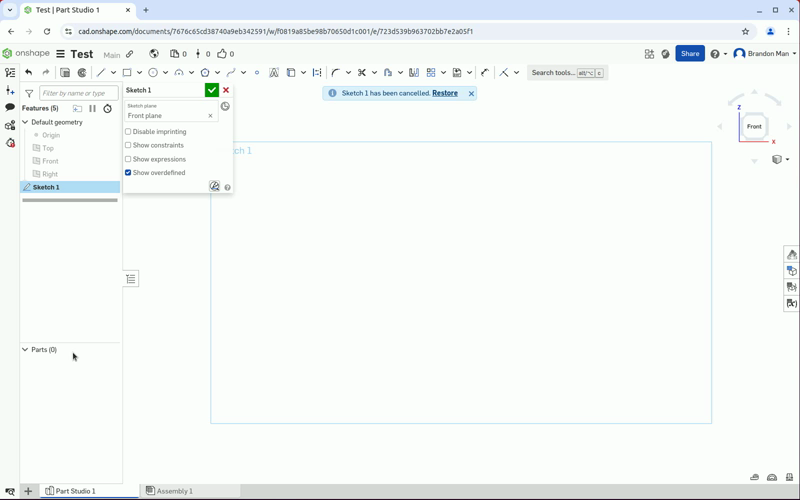
key(y)
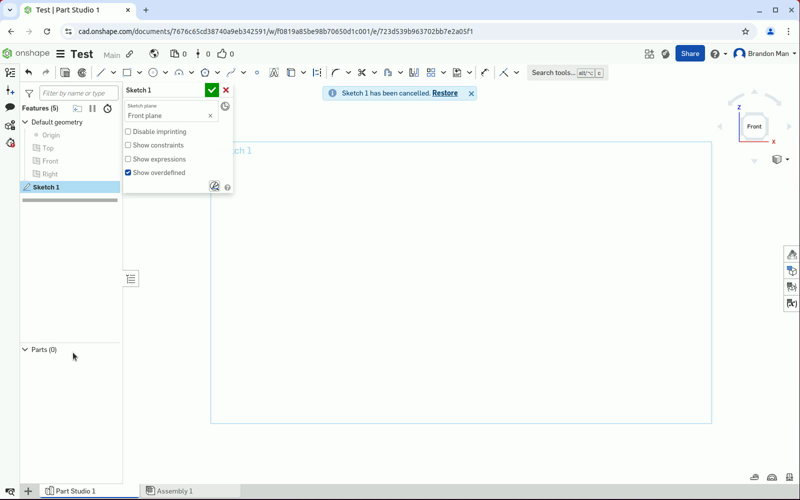
key(l)
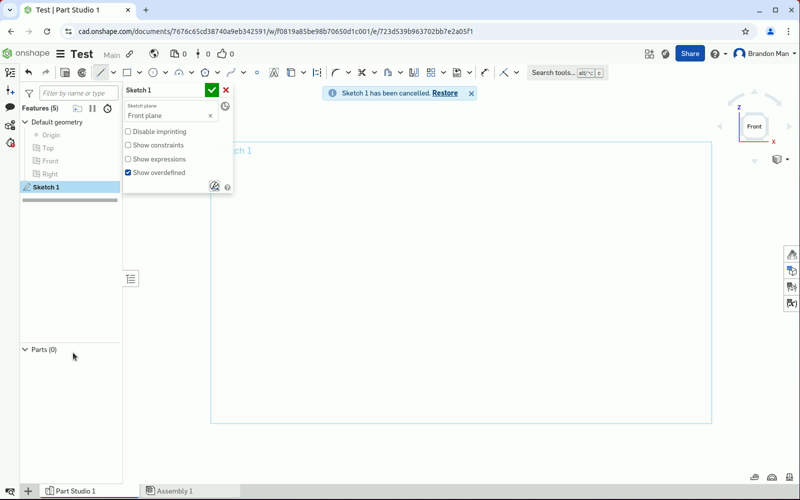
key_down(shift)
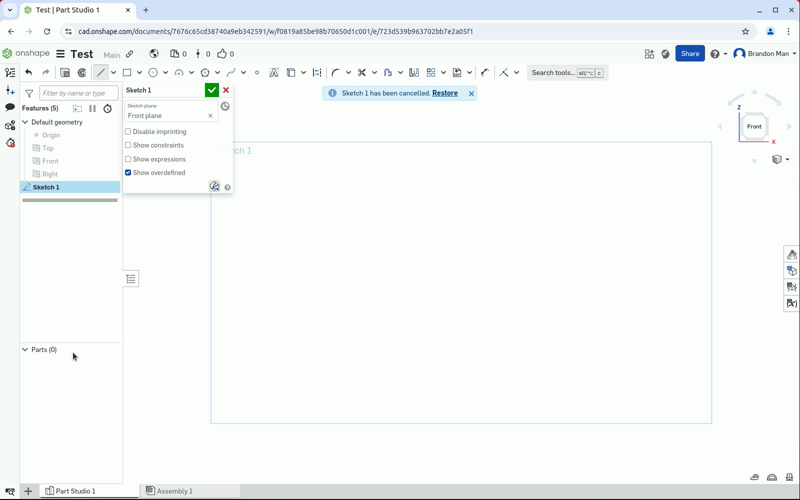
mouse_move(369, 330)
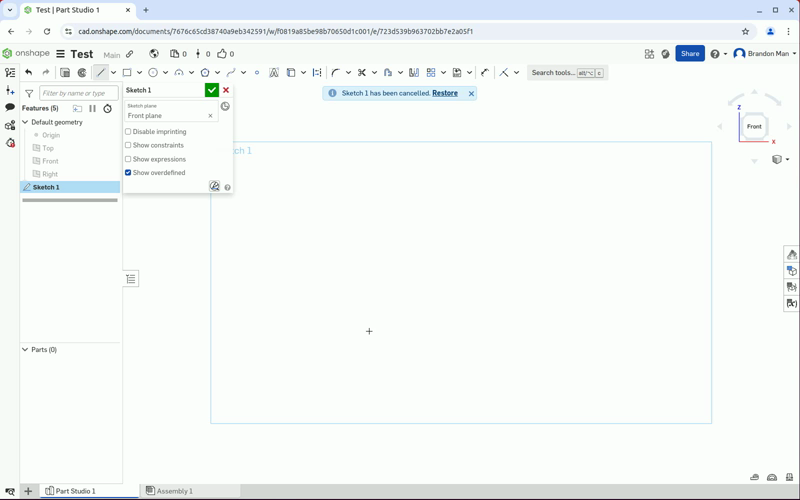
click(369, 330)
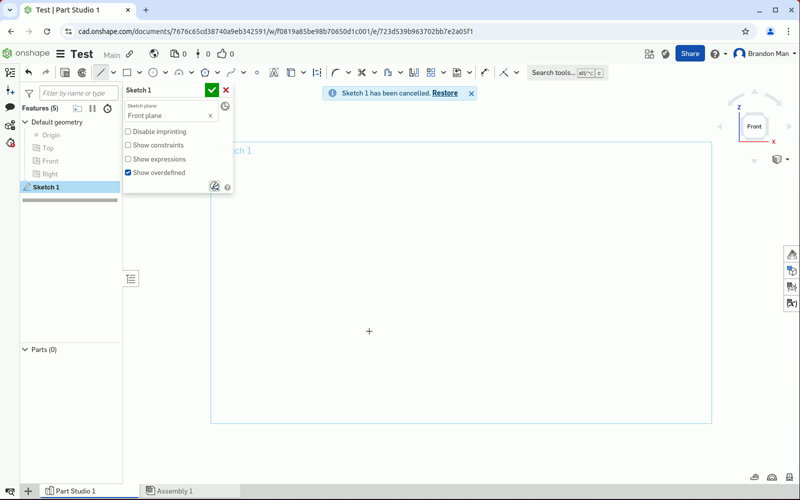
key_up(shift)
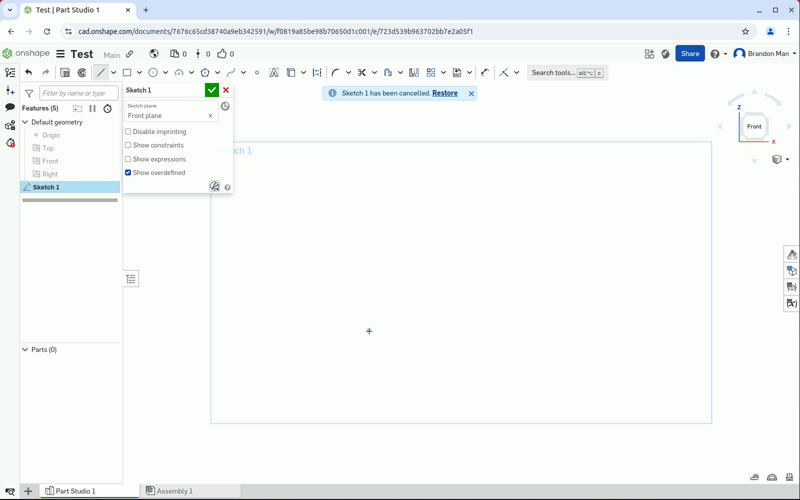
key_down(shift)
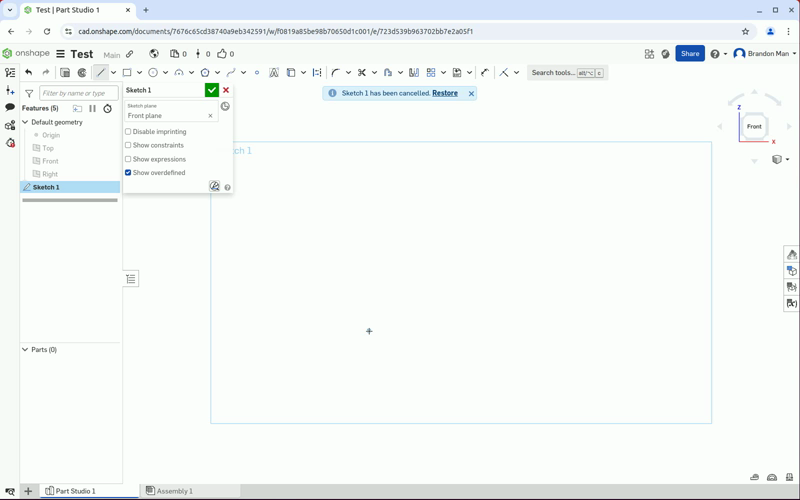
mouse_move(460, 330)
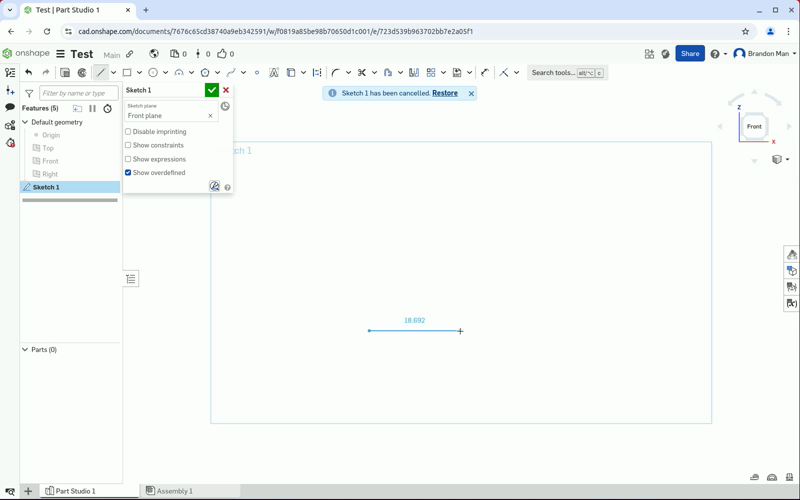
click(460, 330)
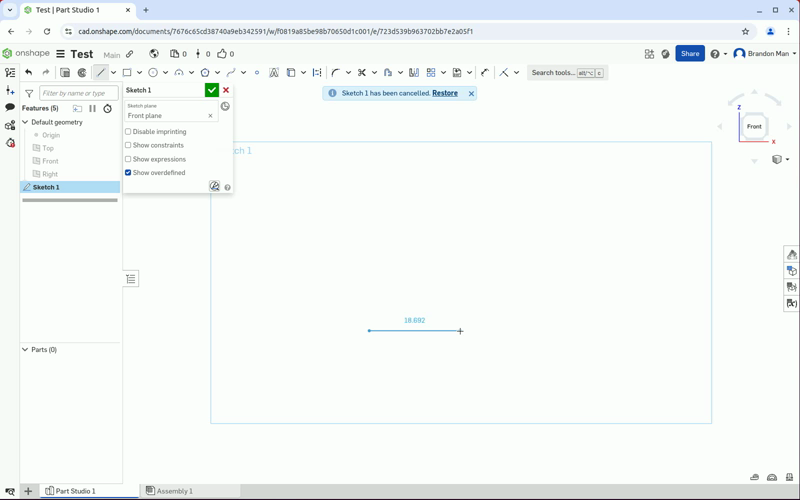
key_up(shift)
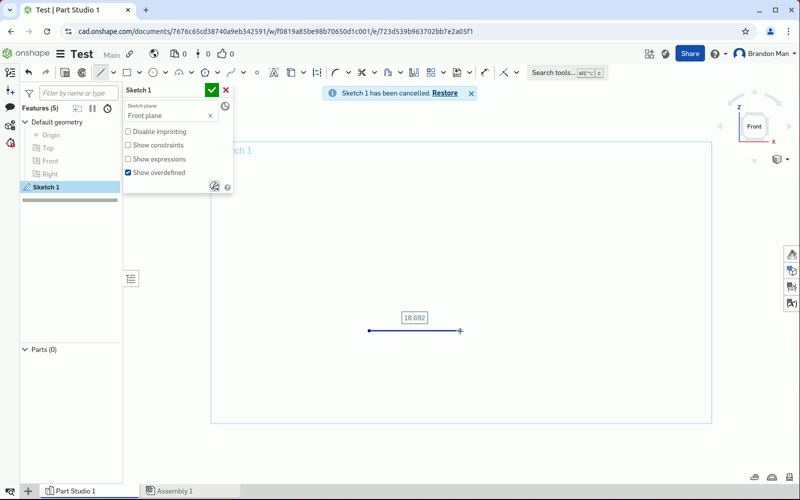
key_down(shift)
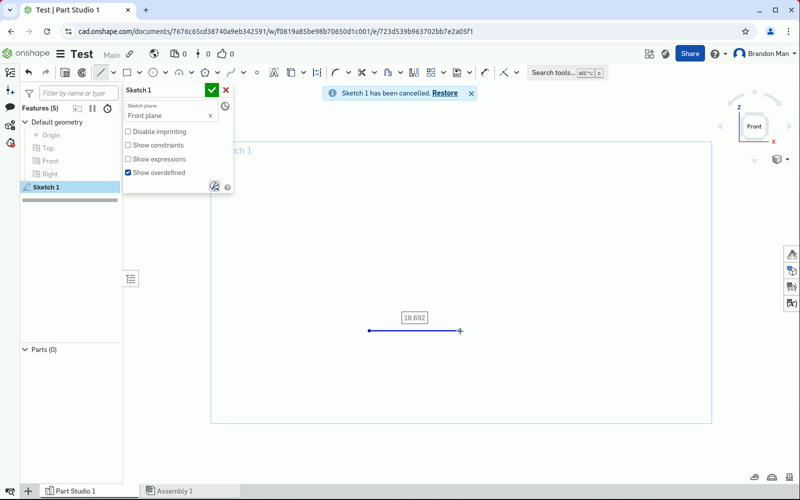
mouse_move(460, 235)
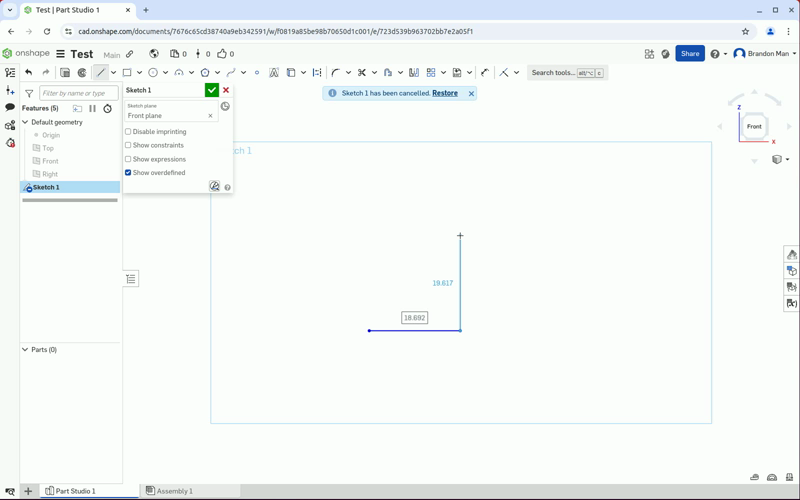
click(460, 235)
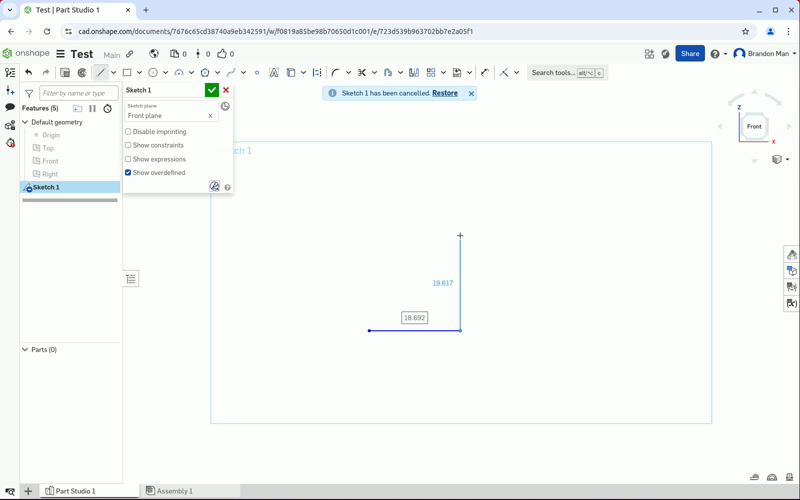
key_up(shift)
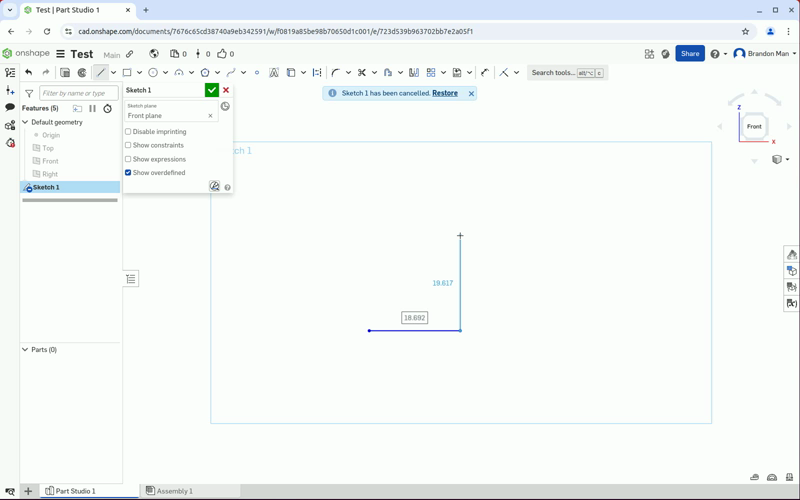
key(esc)
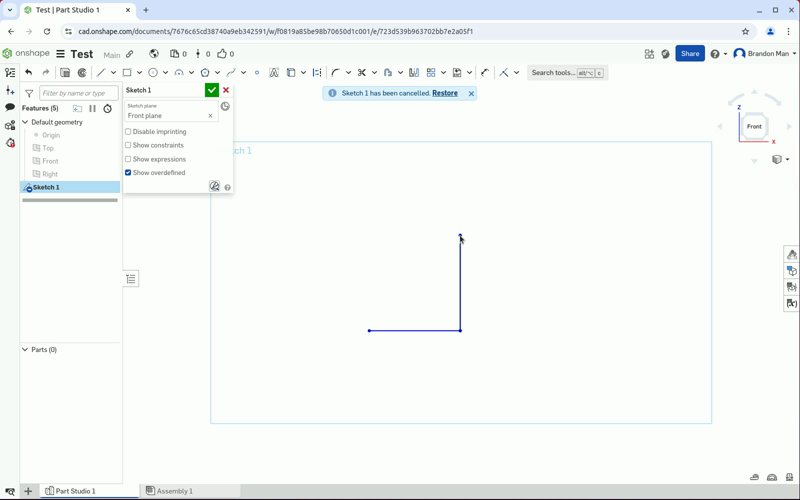
key(a)
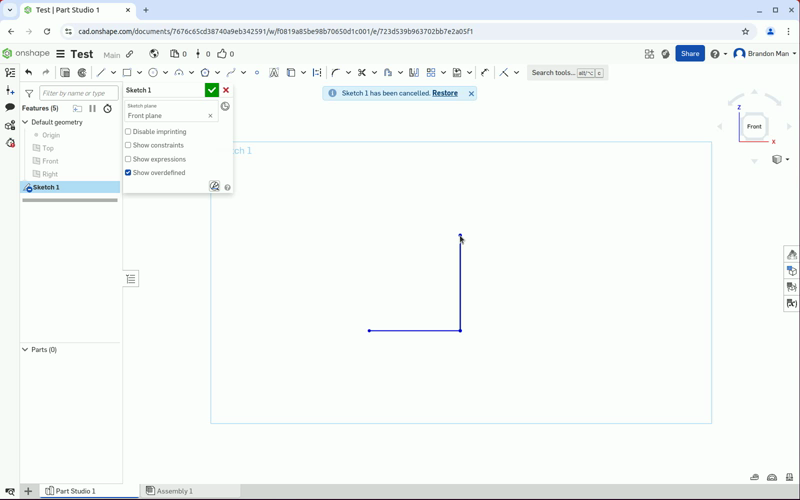
mouse_move(460, 235)
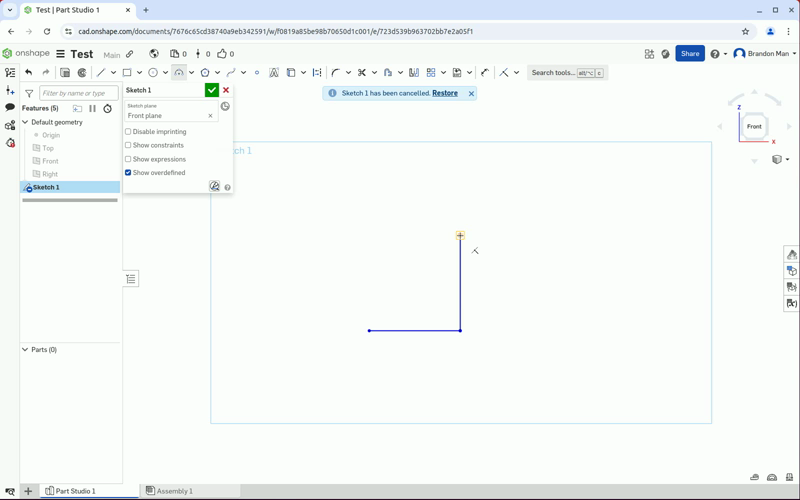
click(460, 235)
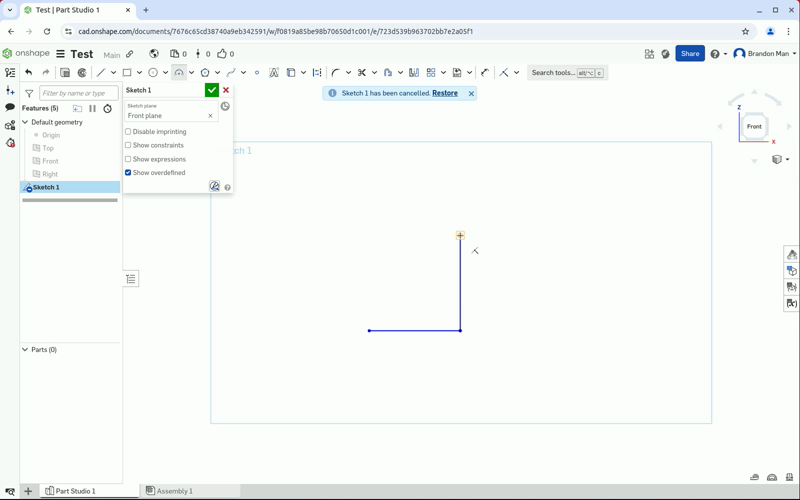
mouse_move(369, 330)
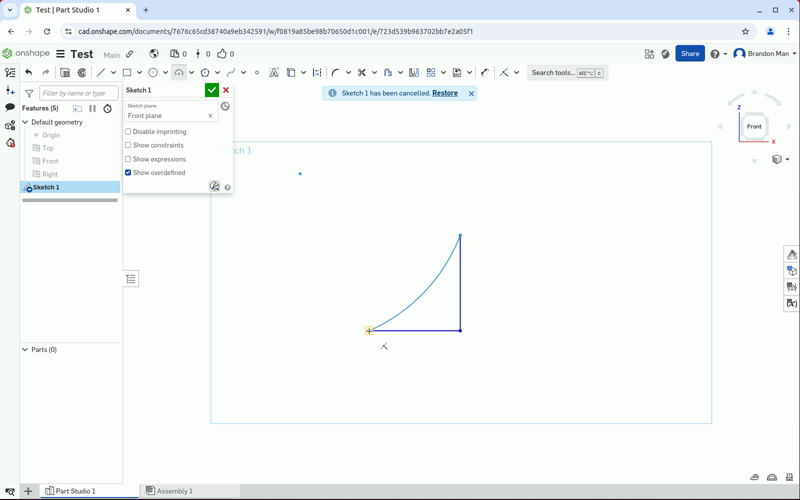
click(369, 330)
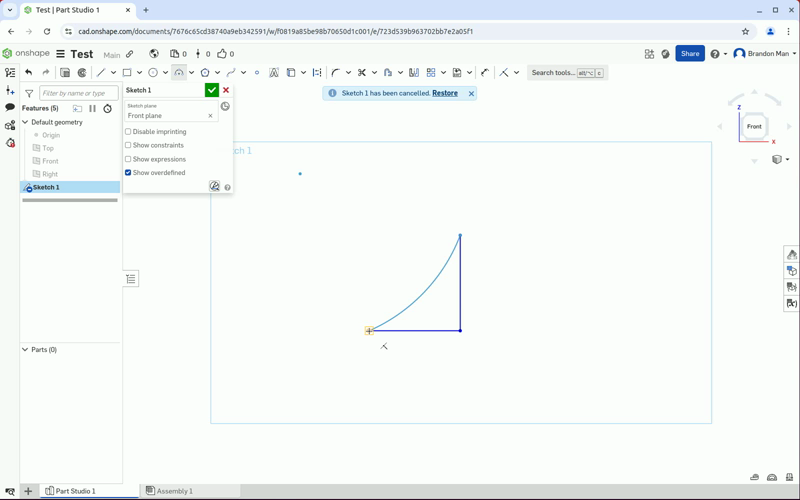
key_down(shift)
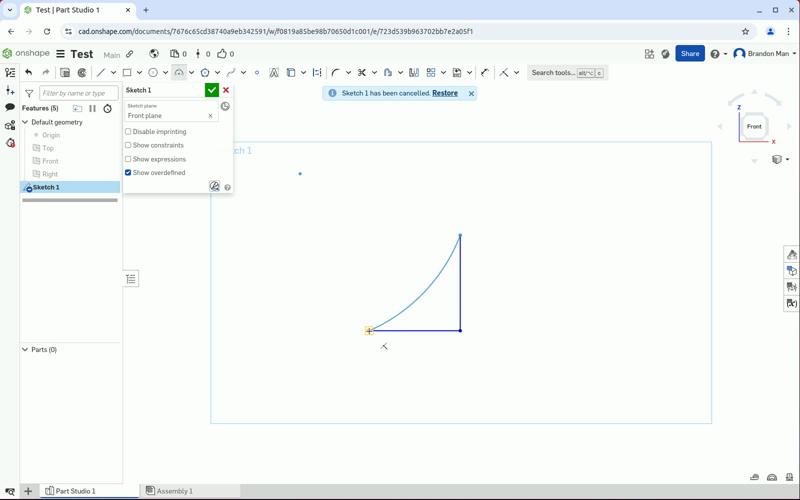
mouse_move(367, 237)
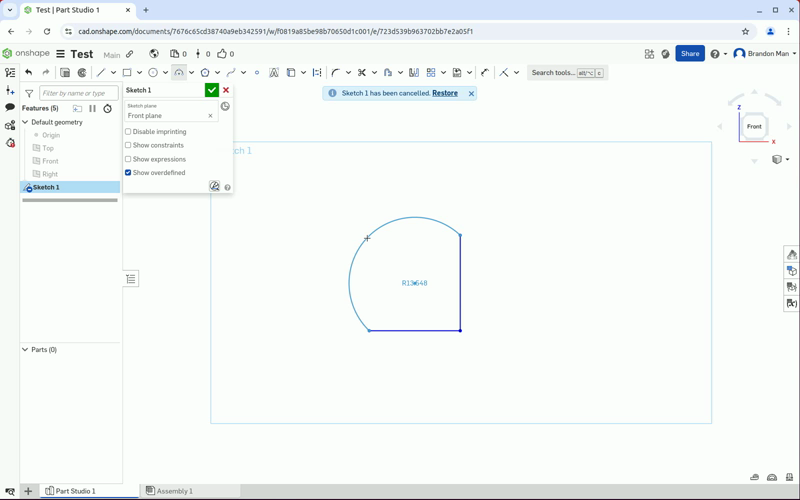
click(367, 237)
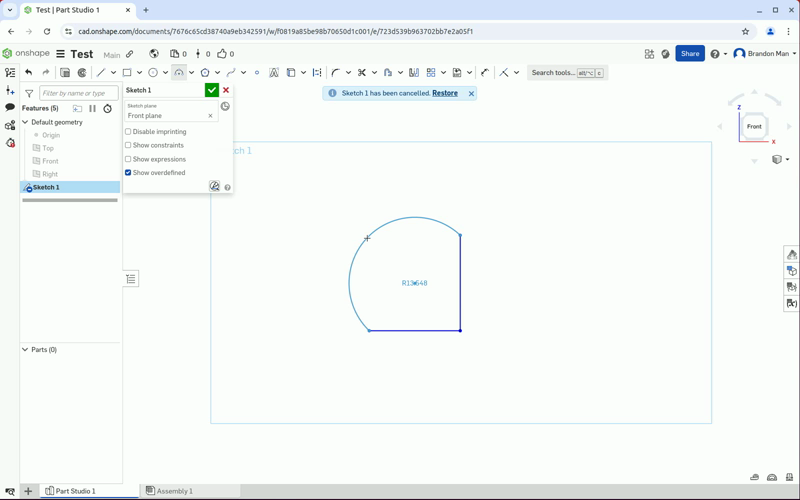
key_up(shift)
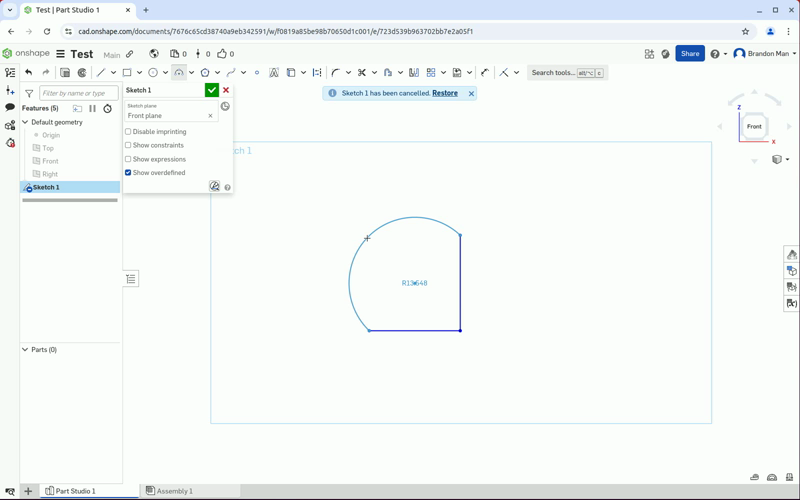
key(esc)
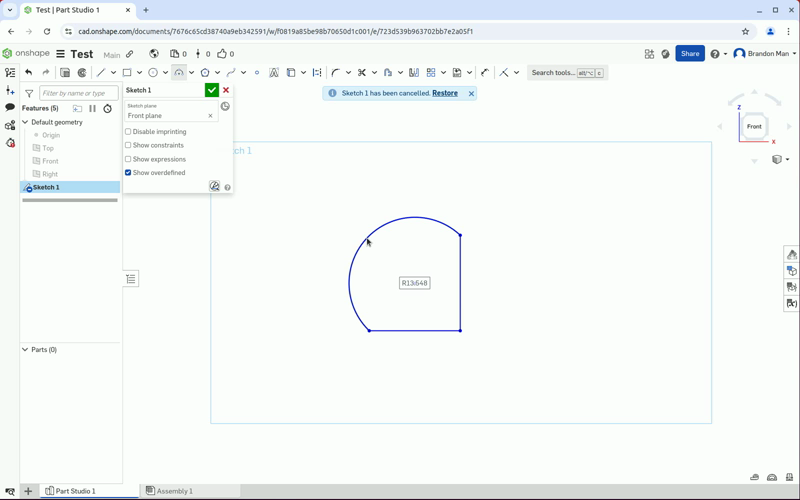
key(c)
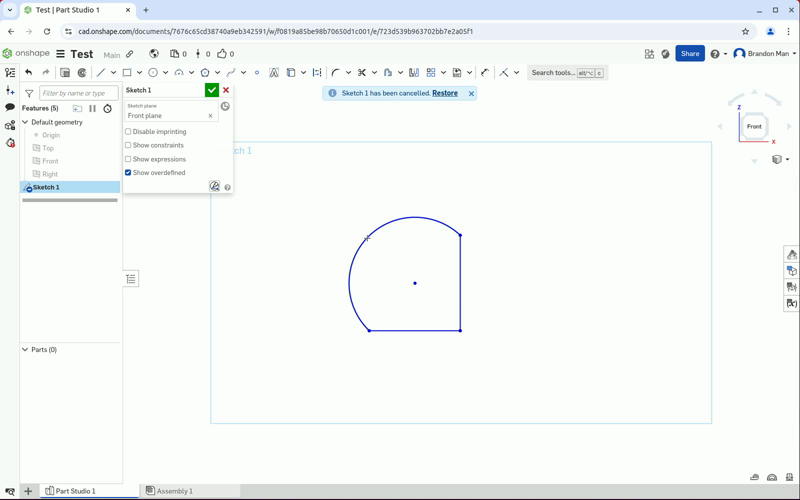
key_down(shift)
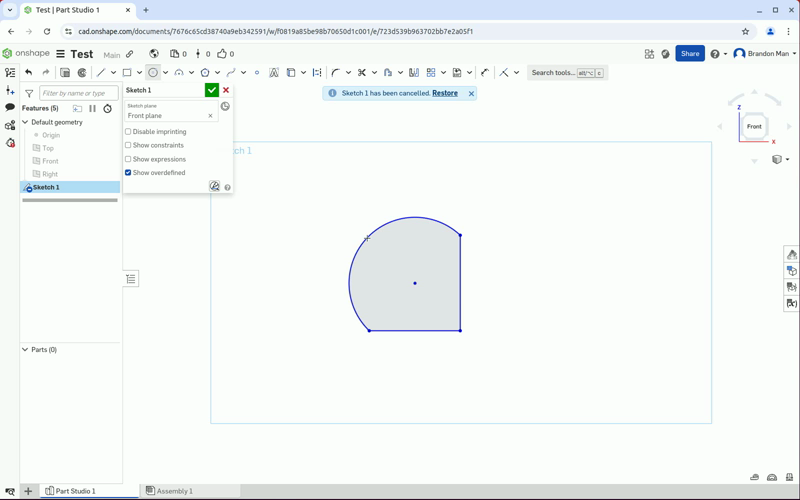
mouse_move(377, 320)
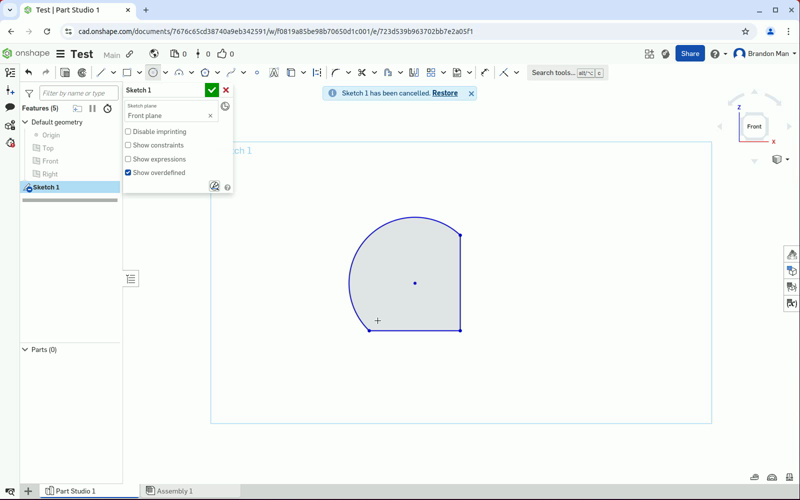
click(377, 320)
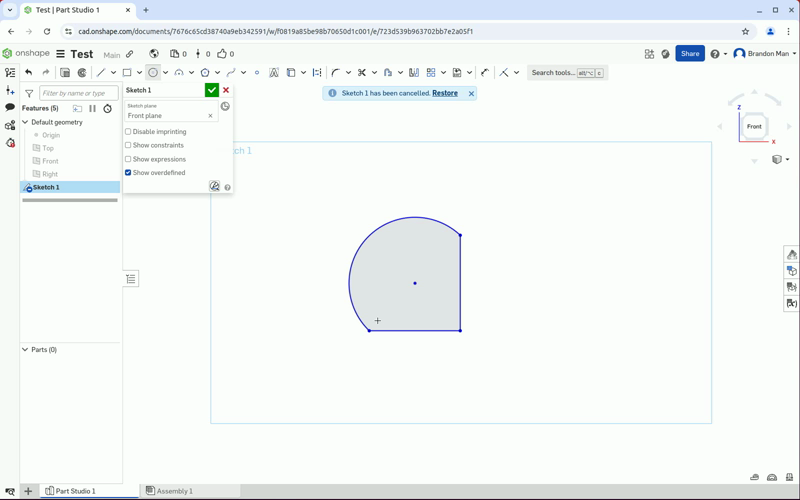
key_up(shift)
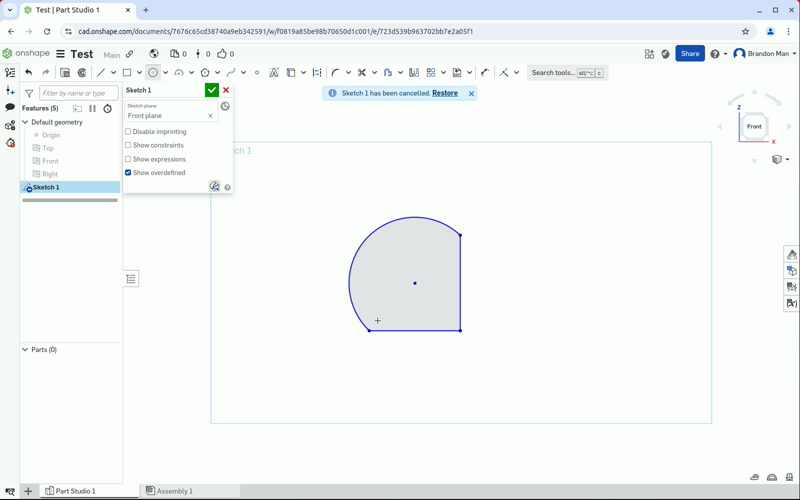
mouse_move(383, 320)
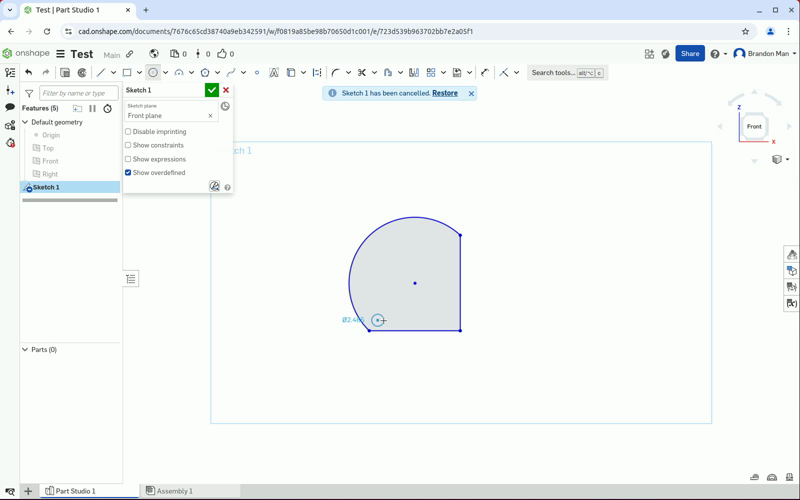
click(383, 320)
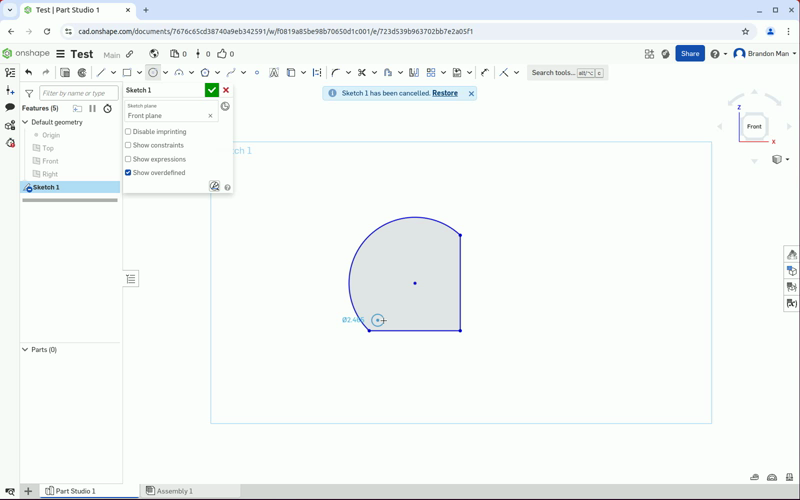
key(esc)
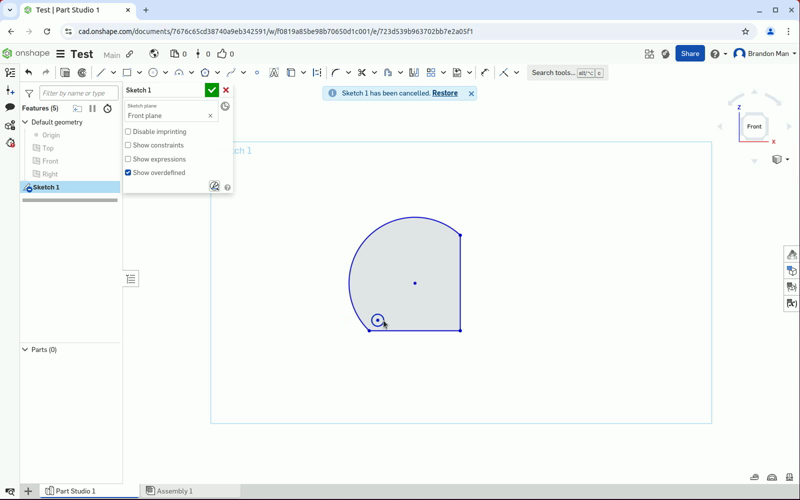
key(c)
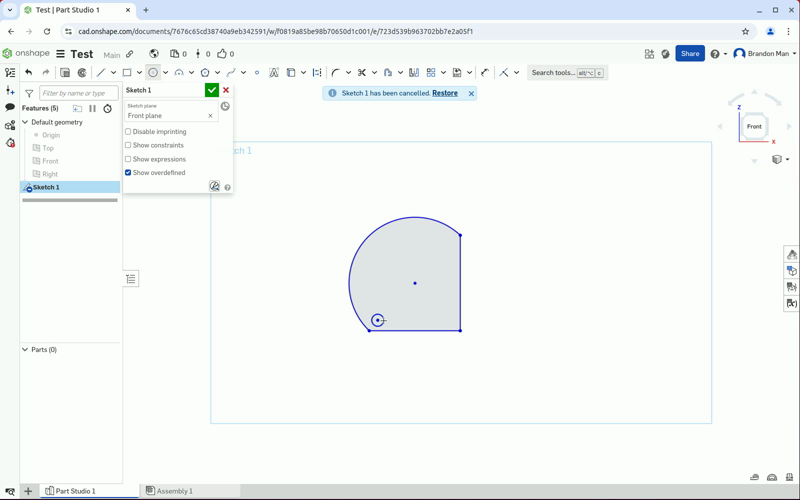
key_down(shift)
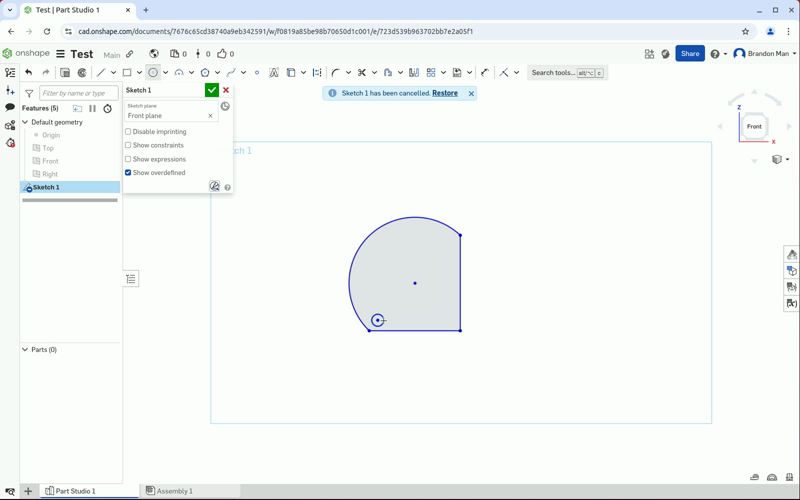
mouse_move(377, 246)
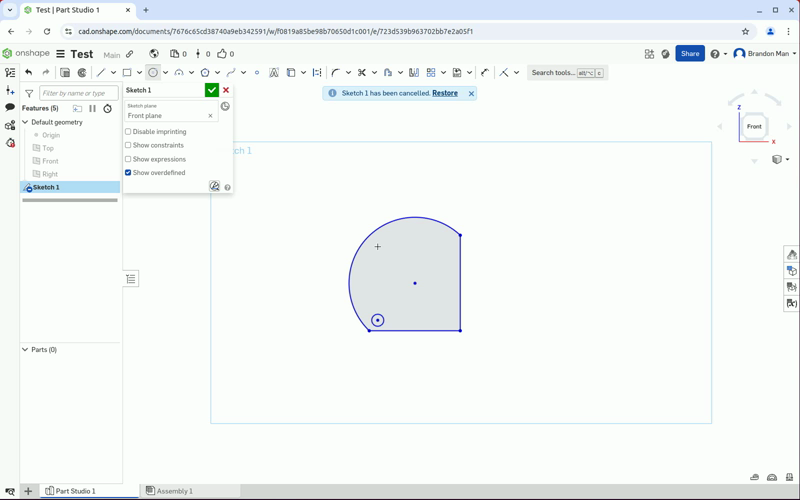
click(377, 246)
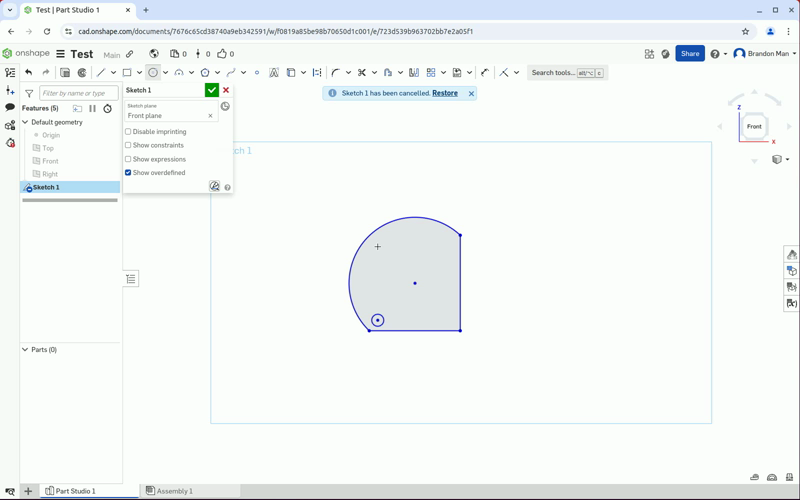
key_up(shift)
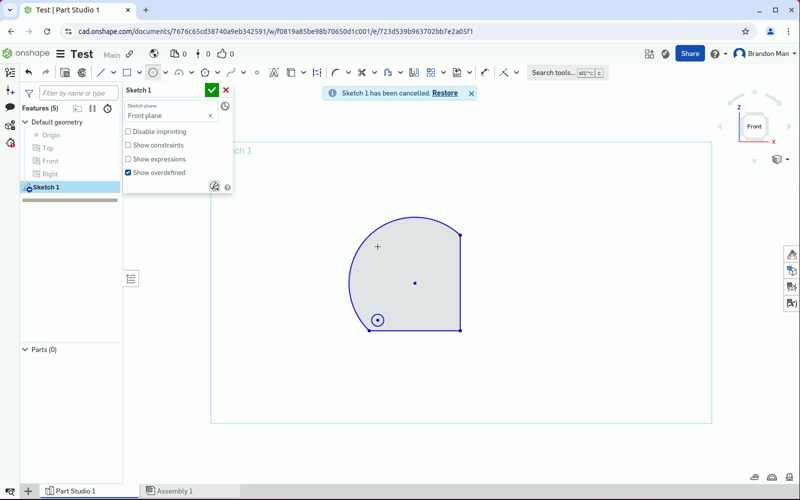
mouse_move(383, 246)
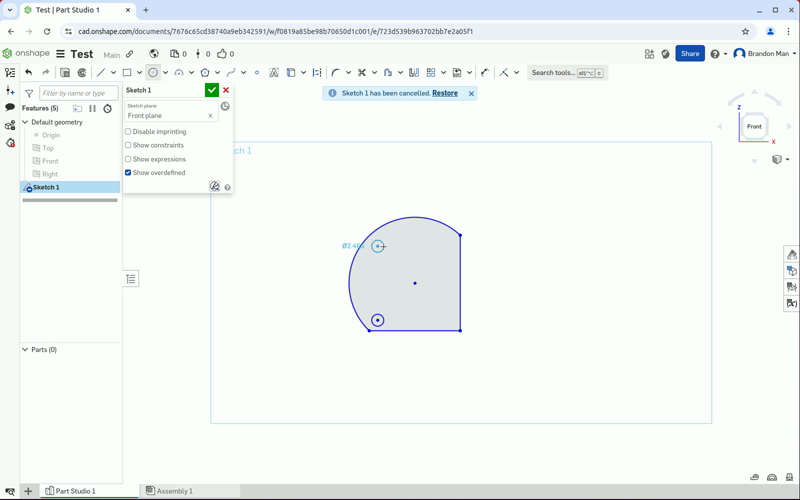
click(383, 246)
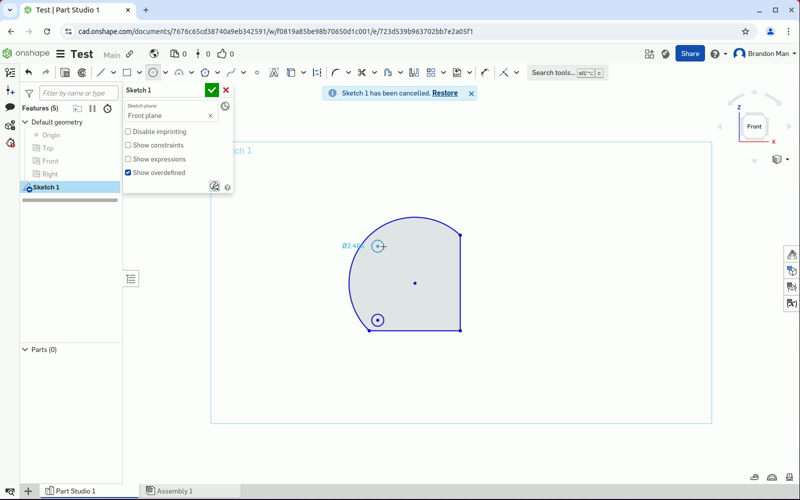
key(esc)
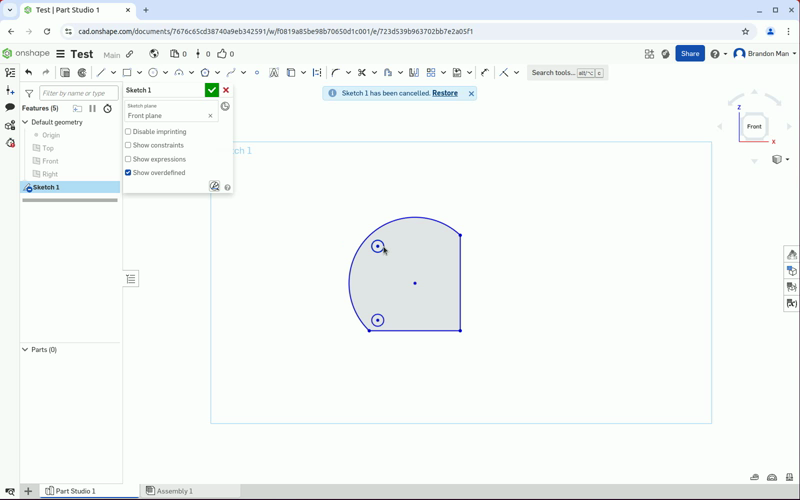
key(c)
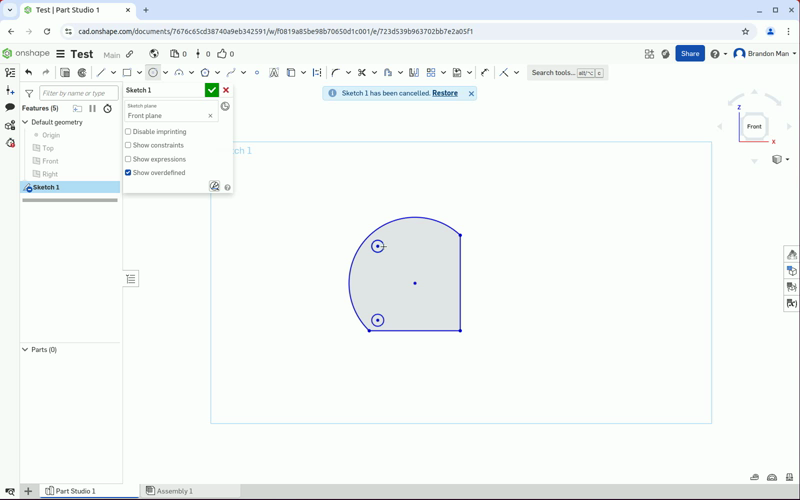
key_down(shift)
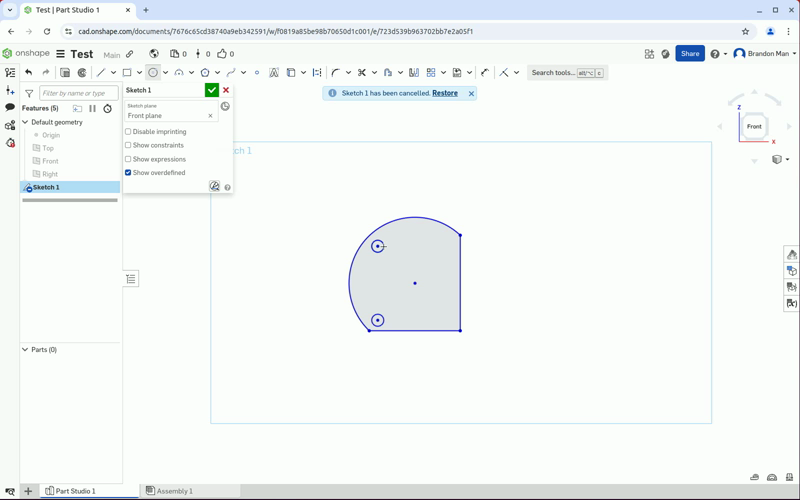
mouse_move(414, 282)
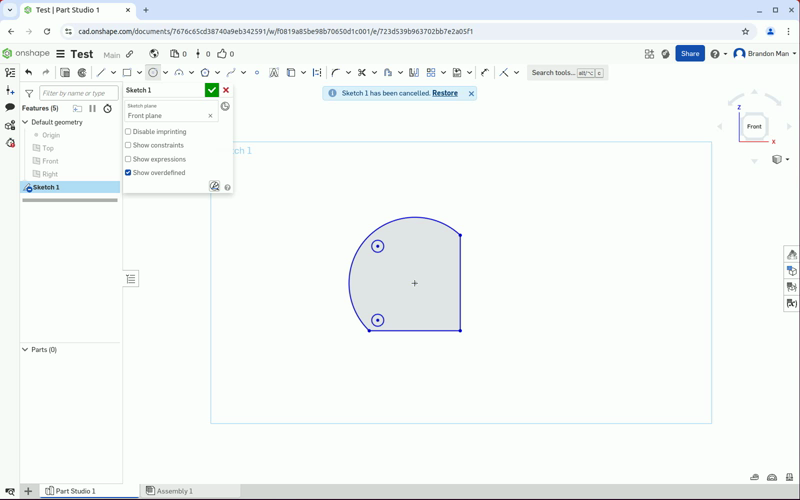
click(414, 282)
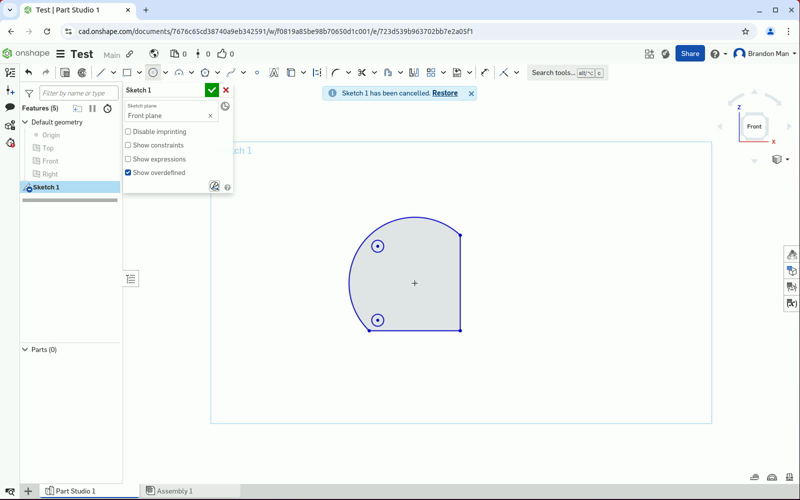
key_up(shift)
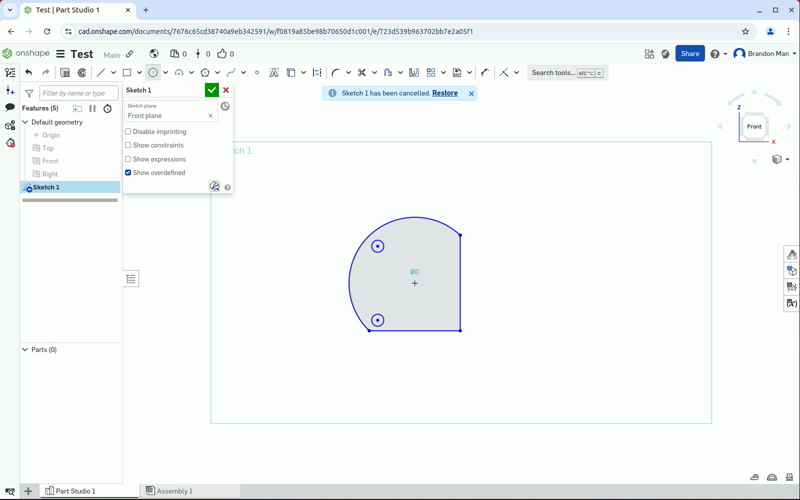
mouse_move(454, 282)
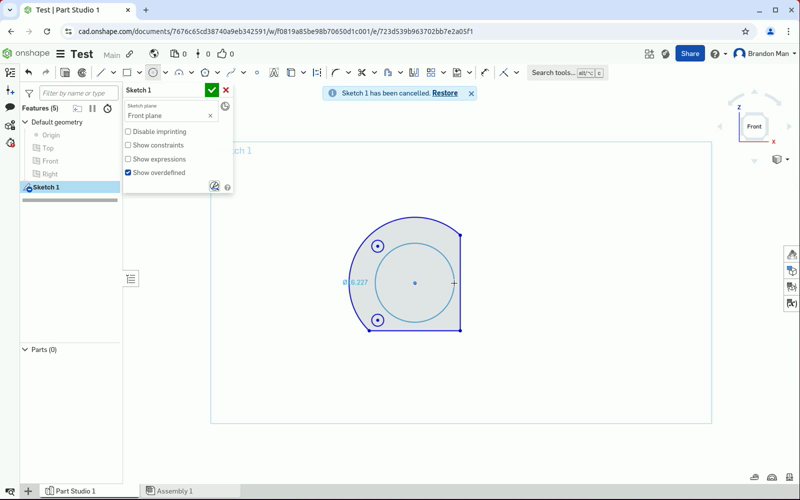
click(454, 282)
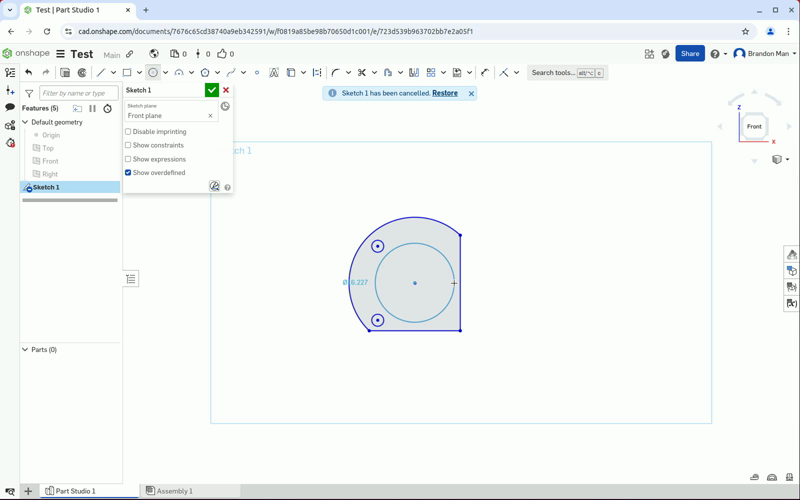
key(esc)
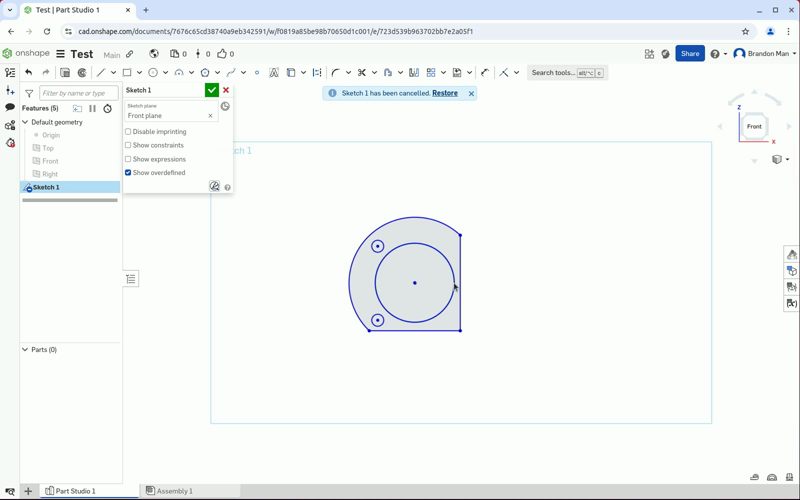
key(c)
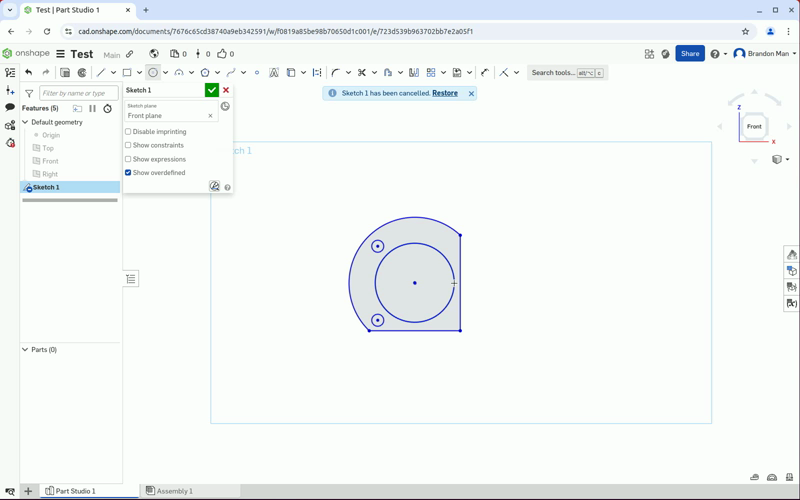
key_down(shift)
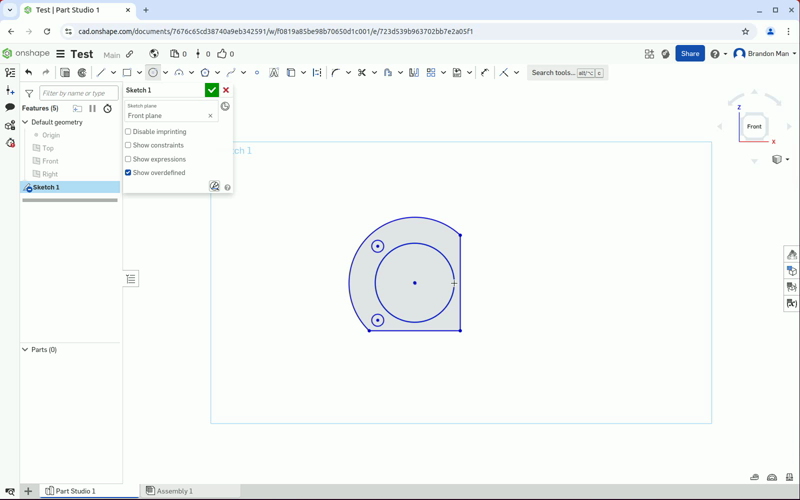
mouse_move(452, 320)
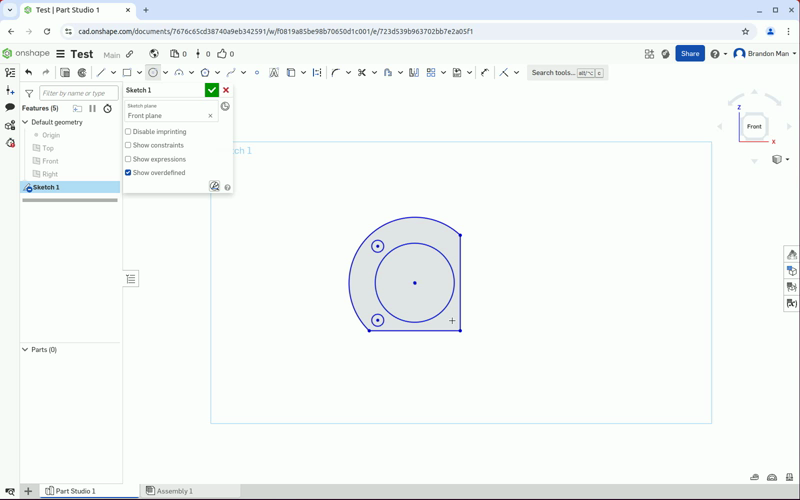
click(452, 320)
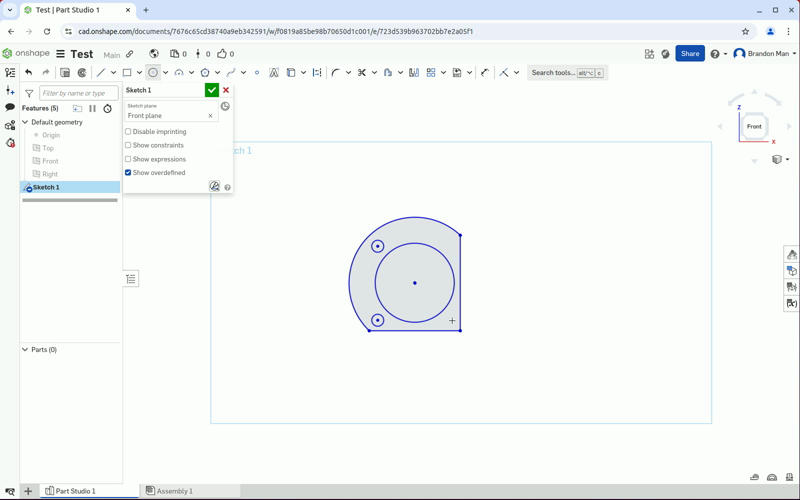
key_up(shift)
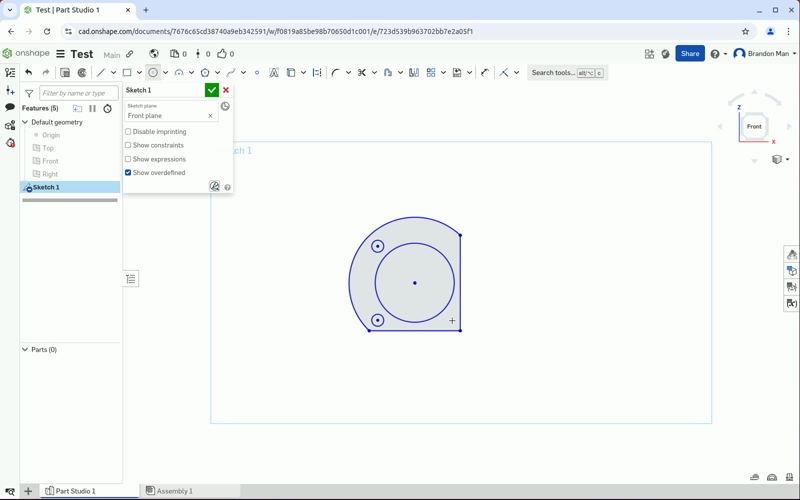
mouse_move(458, 320)
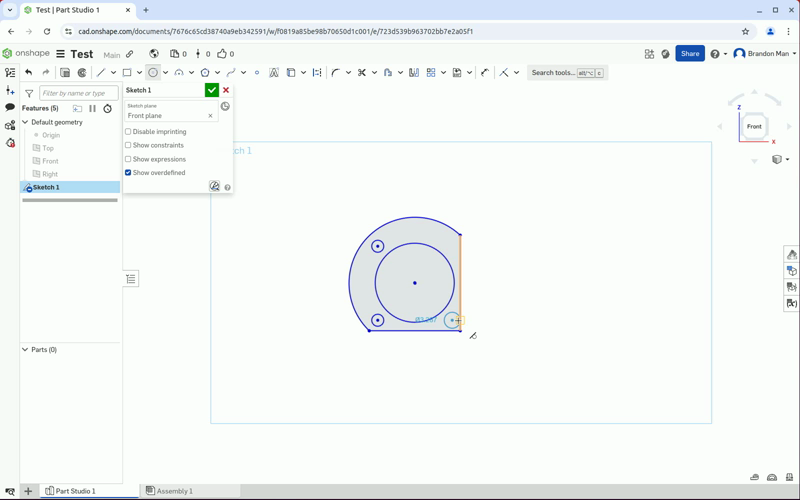
click(458, 320)
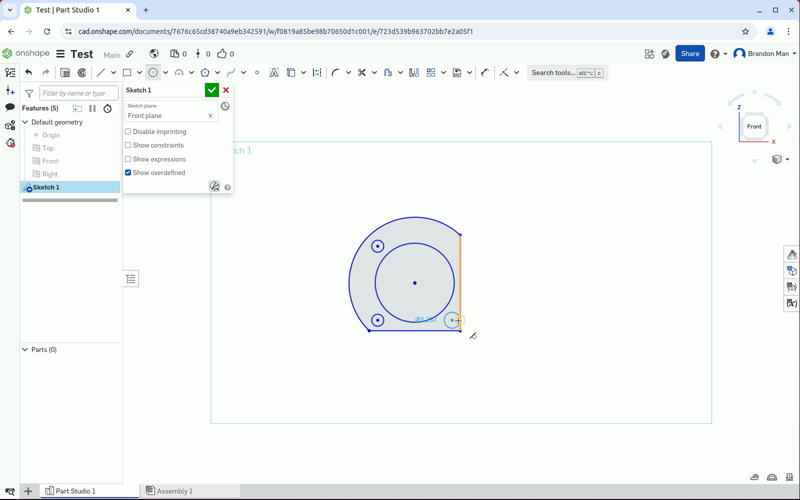
key(esc)
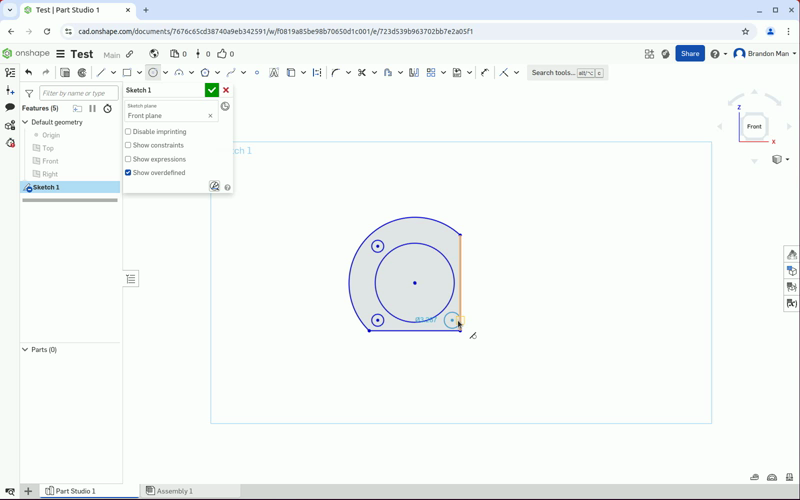
key(c)
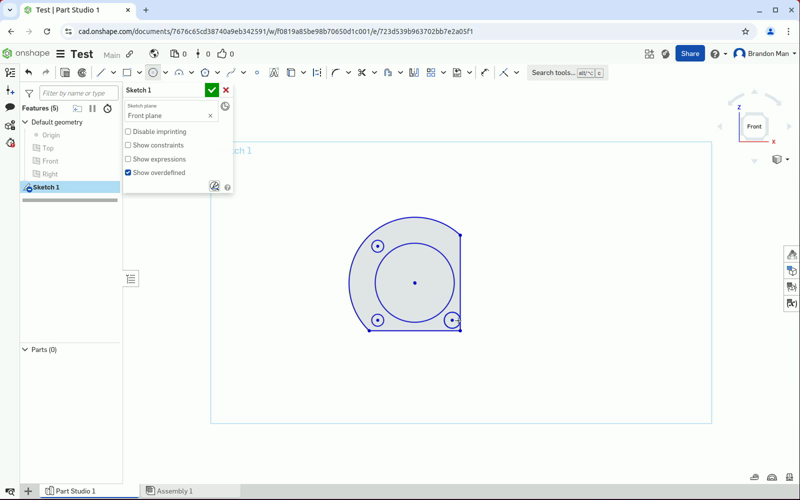
key_down(shift)
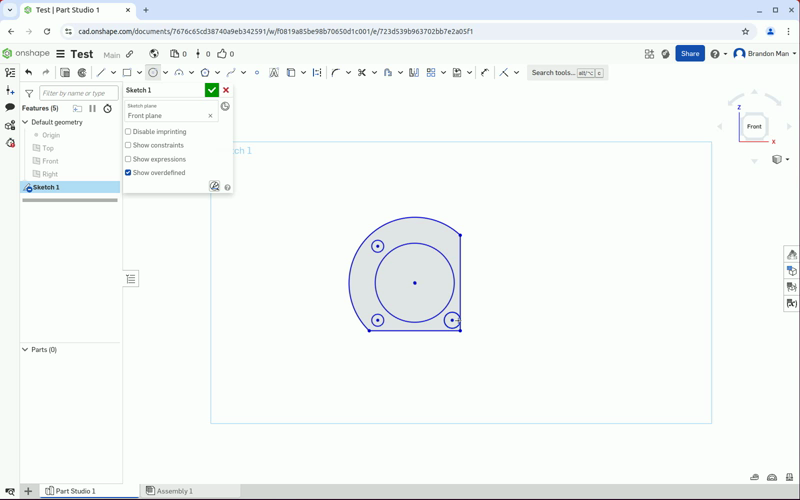
mouse_move(452, 246)
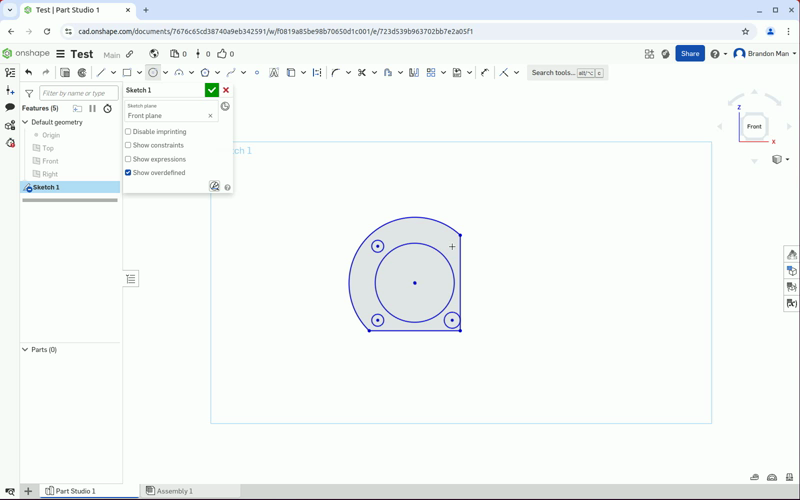
click(452, 246)
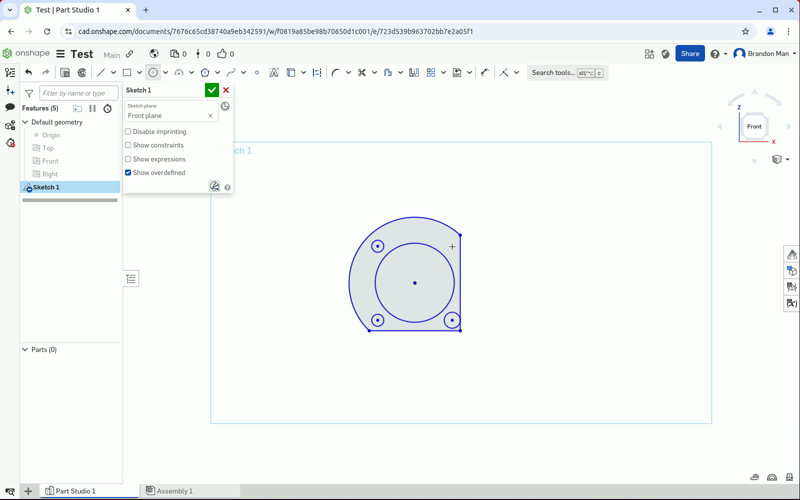
key_up(shift)
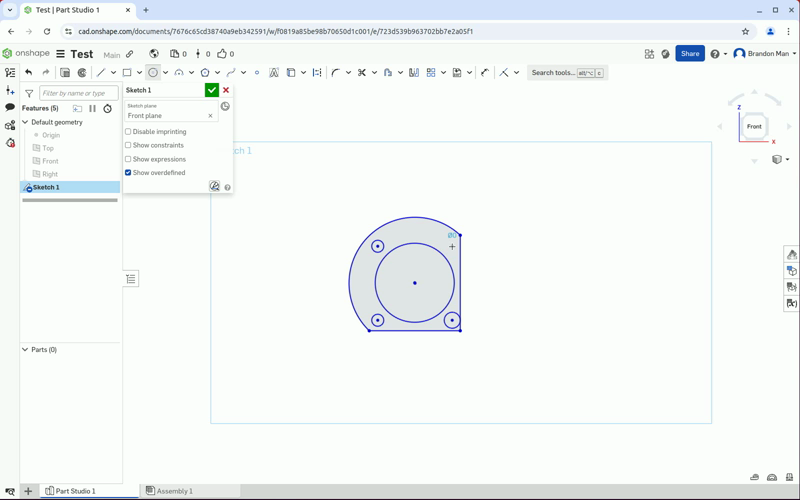
mouse_move(458, 246)
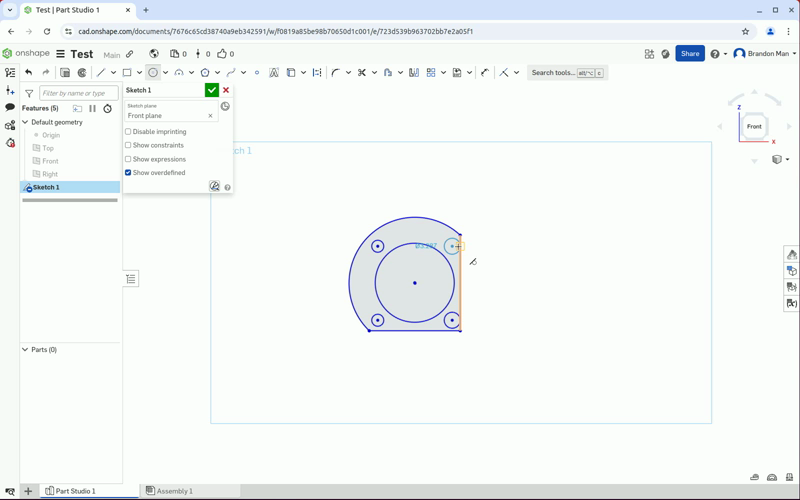
click(458, 246)
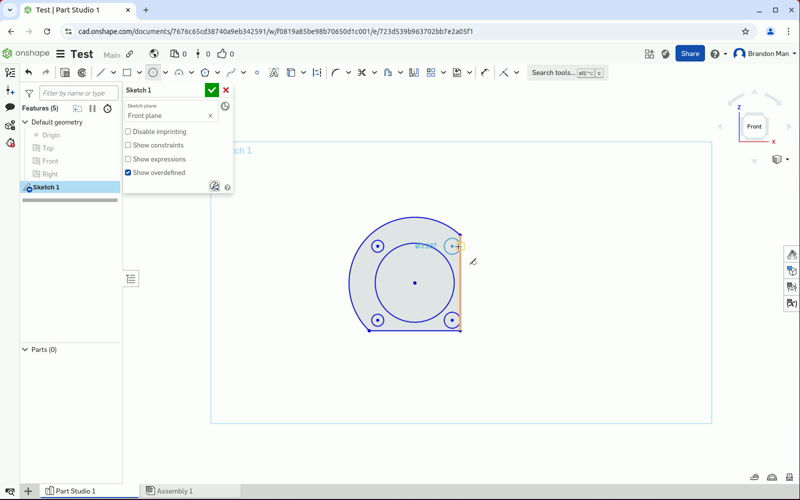
key(esc)
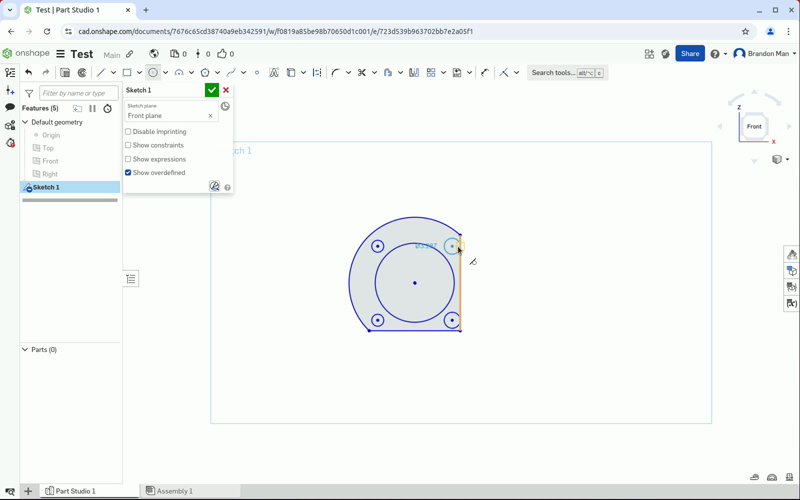
mouse_move(384, 236)
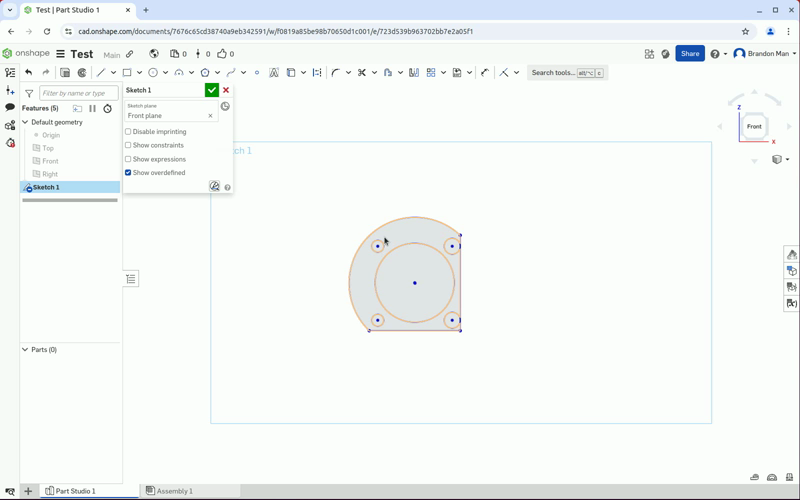
click(384, 236)
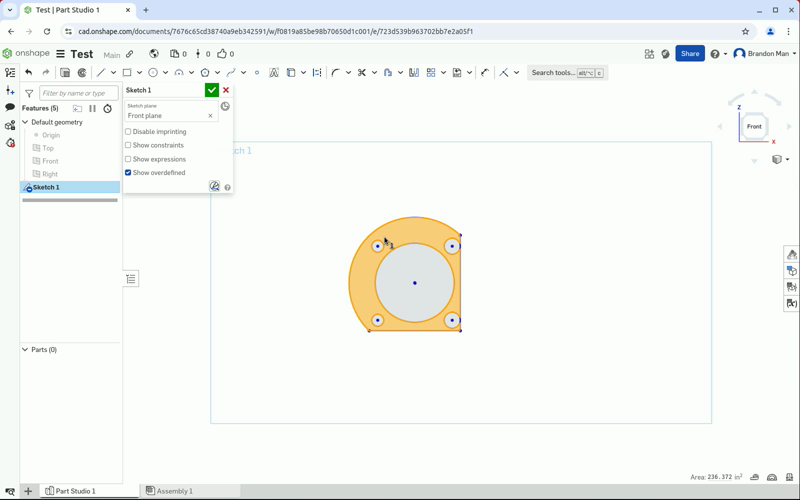
mouse_move(73, 352)
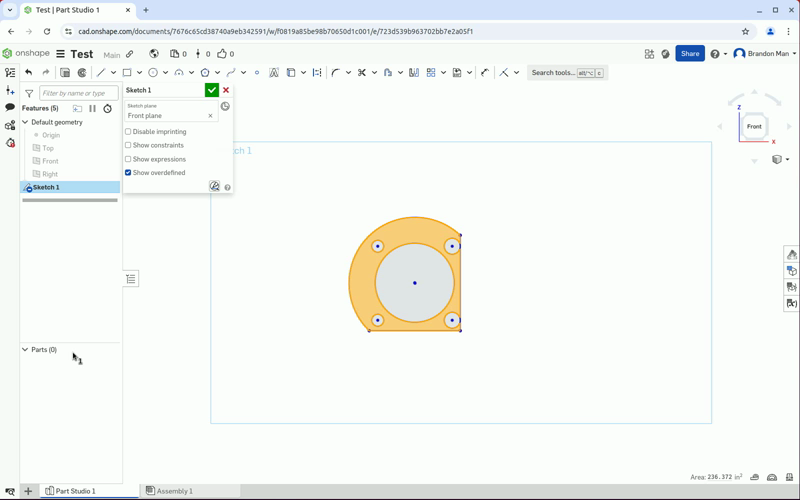
key(shift+y)
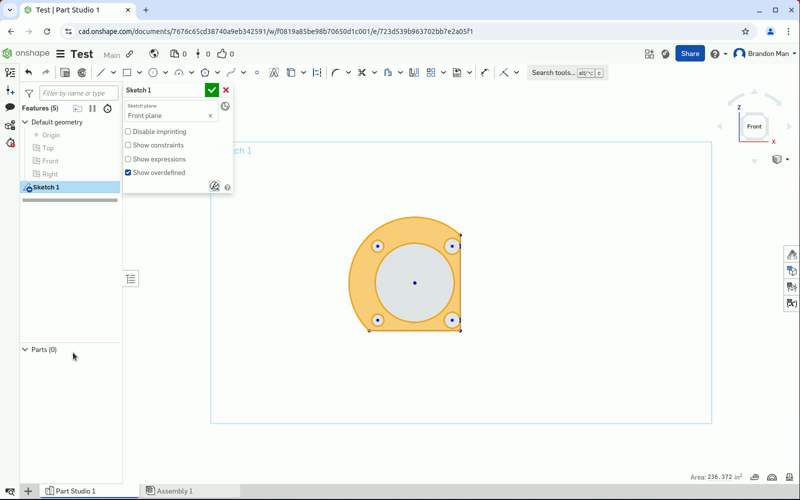
key(shift+e)
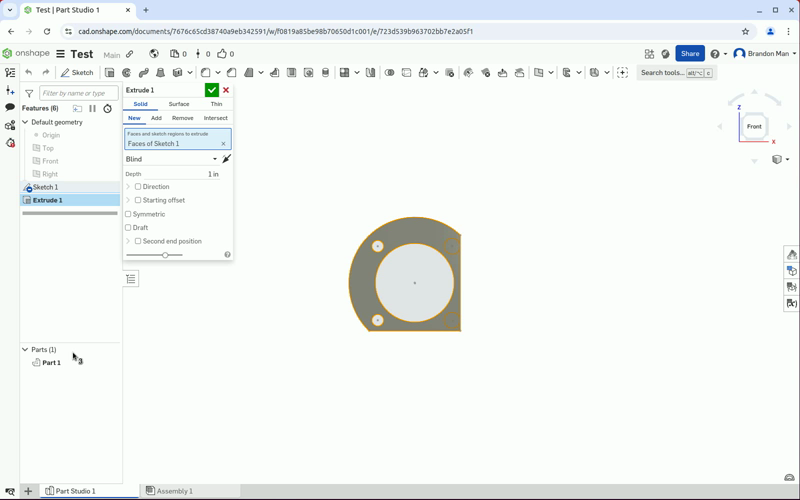
mouse_move(143, 106)
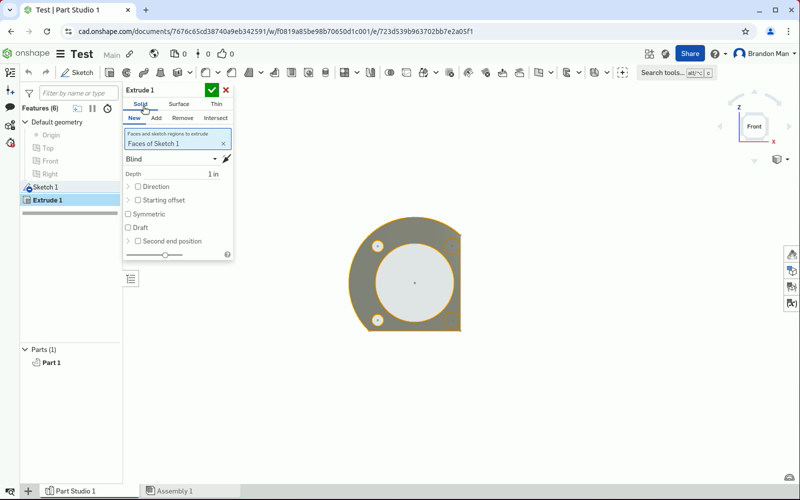
click(143, 106)
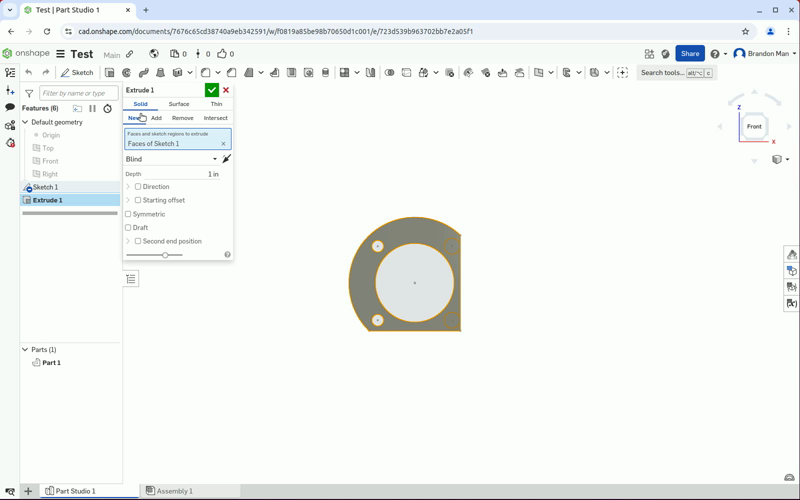
mouse_move(137, 120)
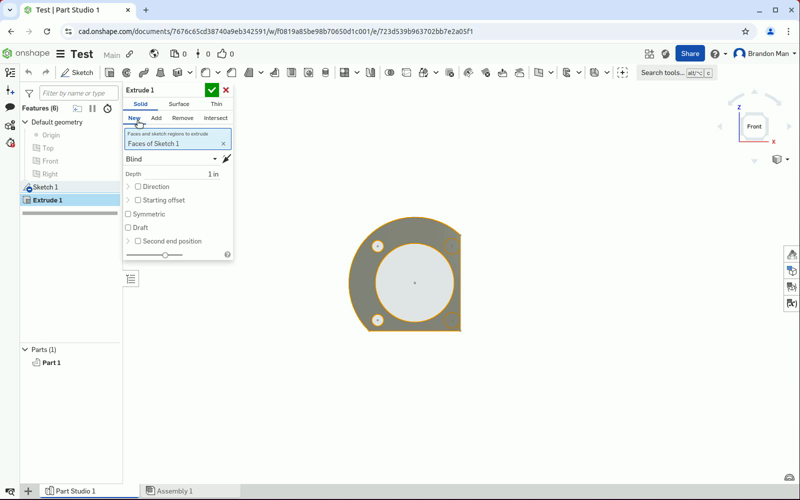
click(137, 120)
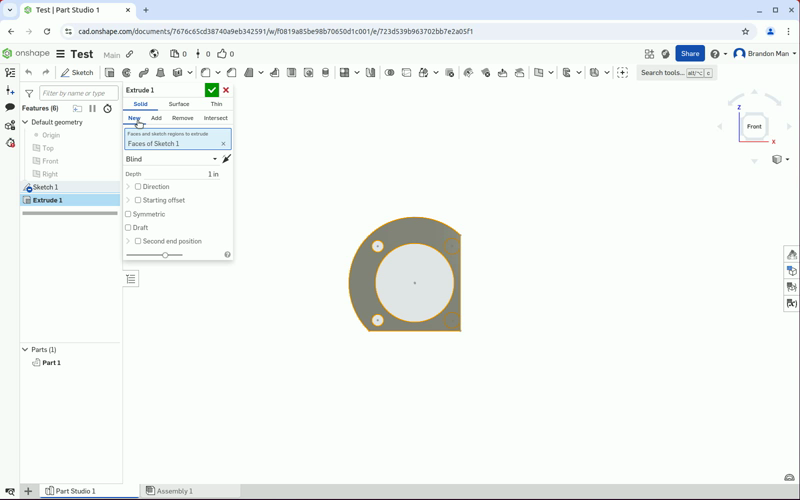
key(tab, 4)
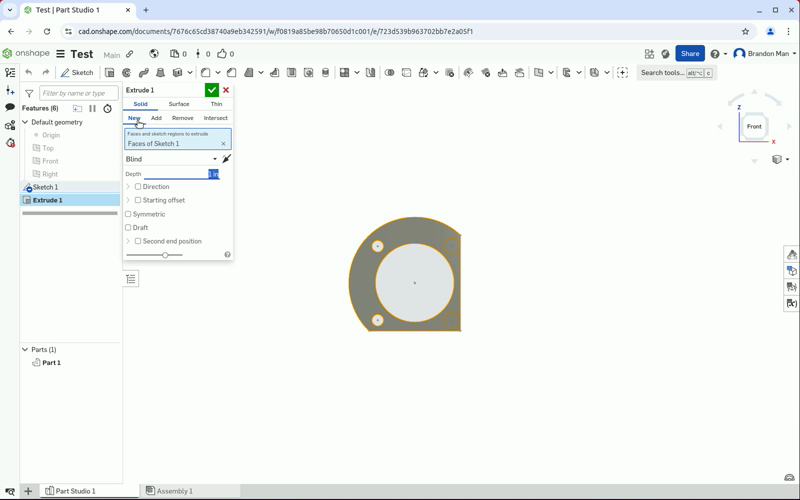
text(2.648)
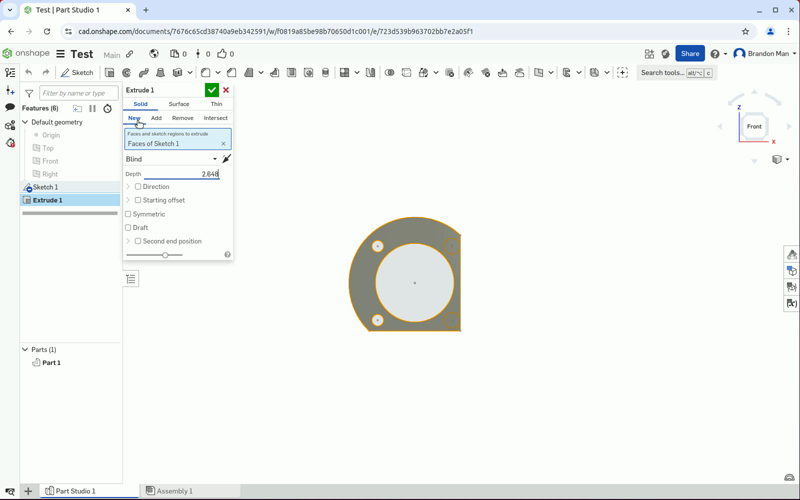
key(enter)
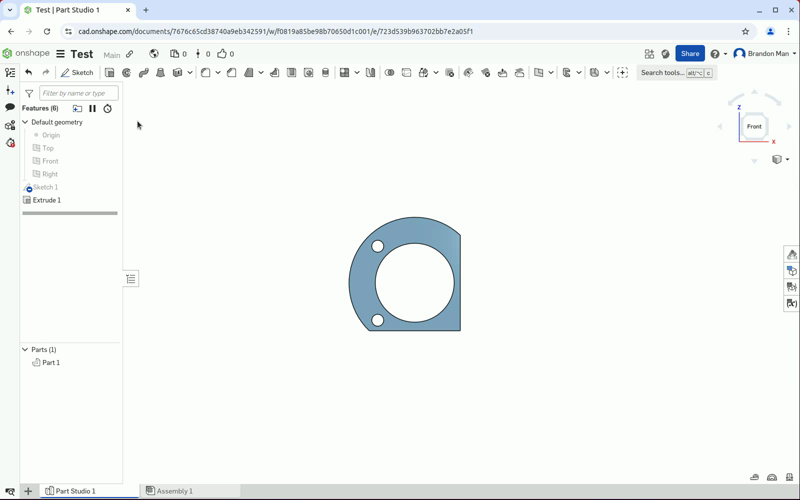
key(shift+h)
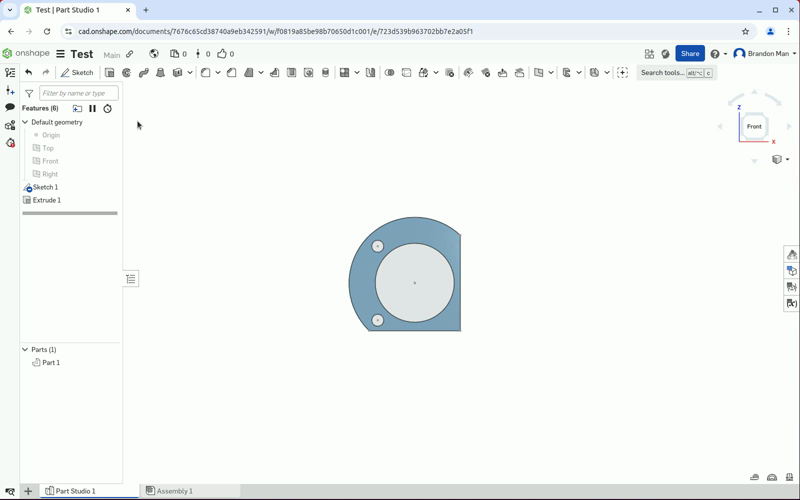
key(shift+h)
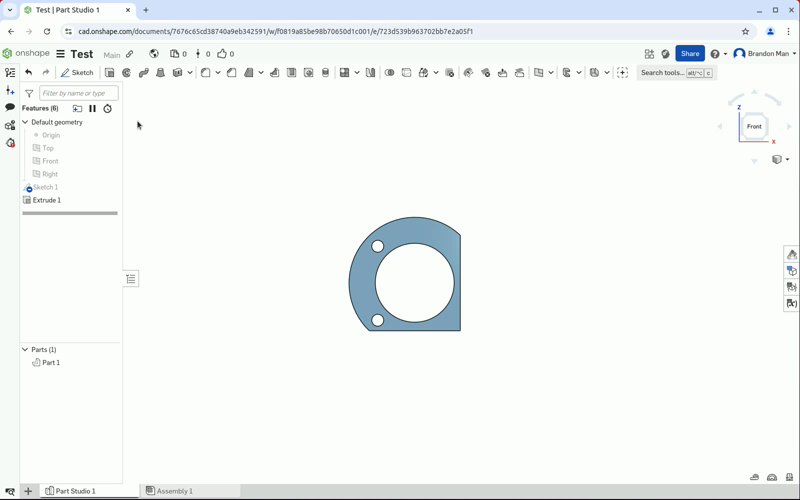
mouse_move(73, 189)
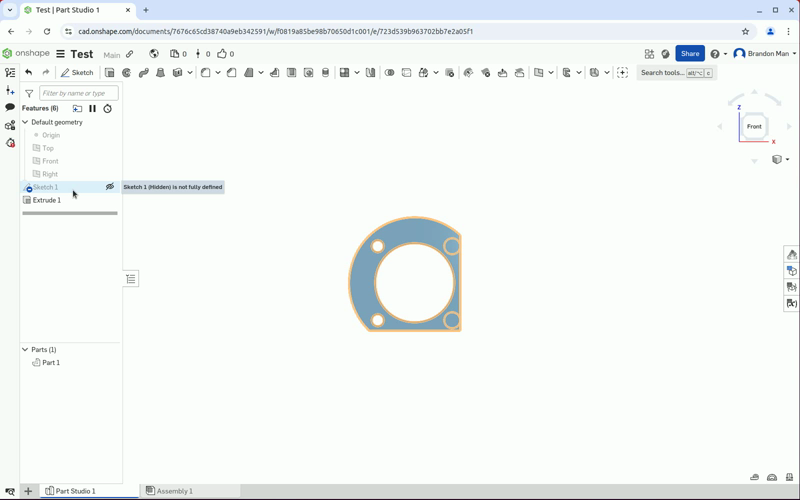
click(73, 189)
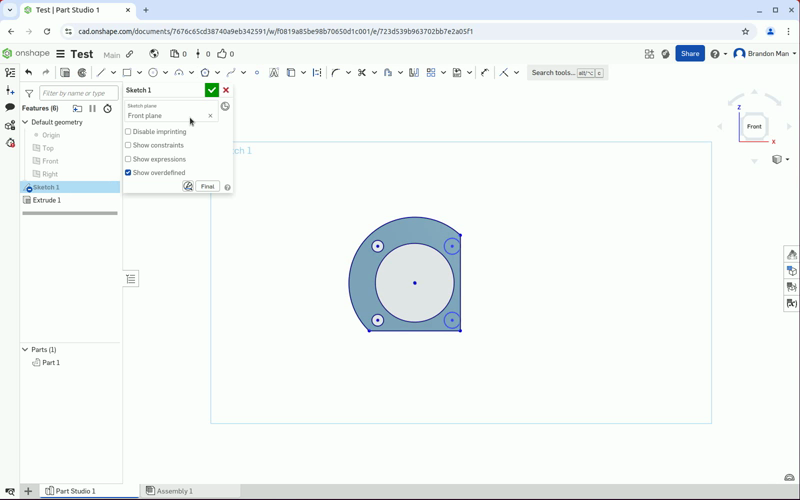
mouse_move(229, 92)
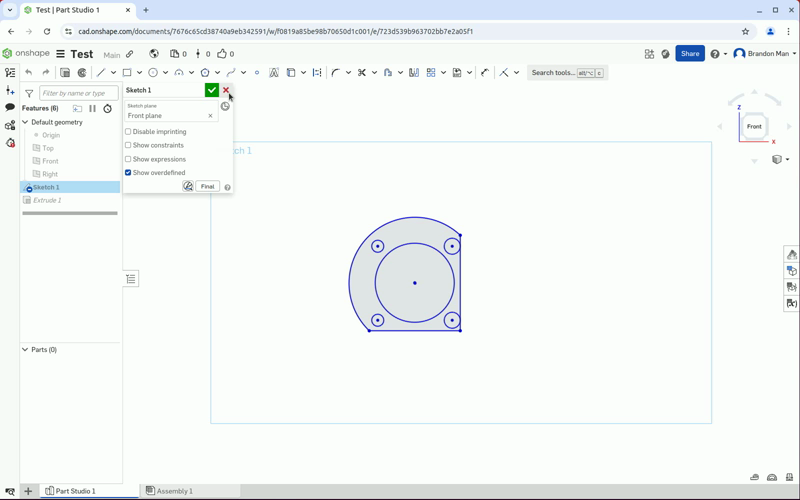
click(229, 92)
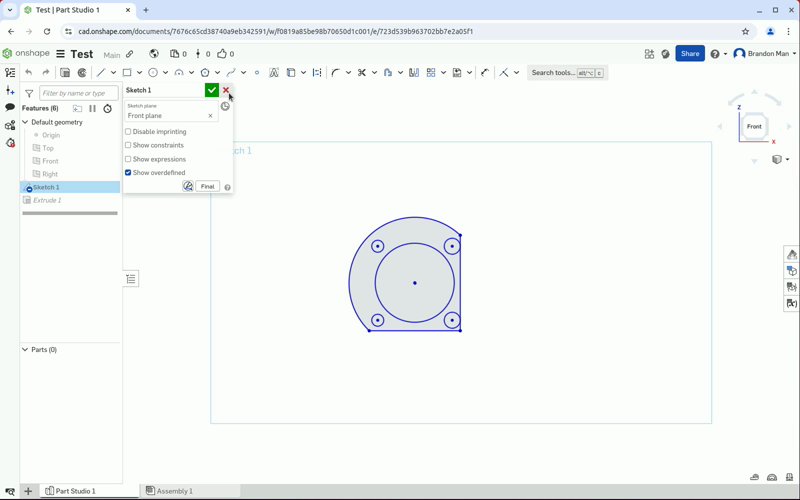
key(shift+s)
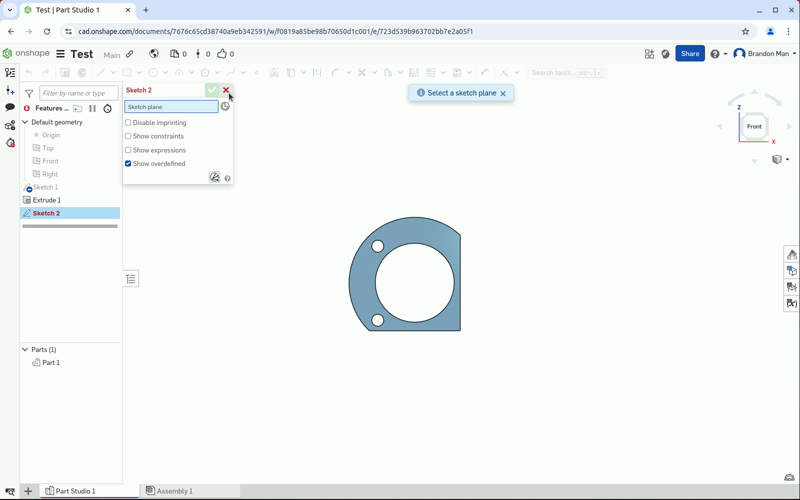
mouse_move(73, 163)
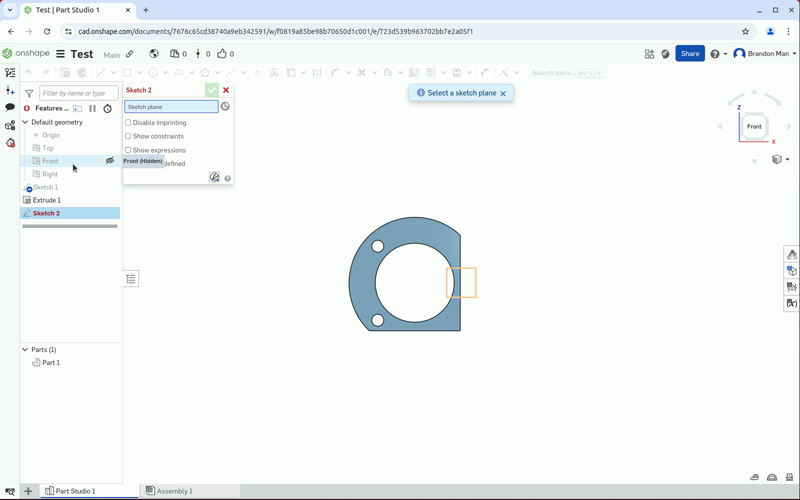
click(73, 163)
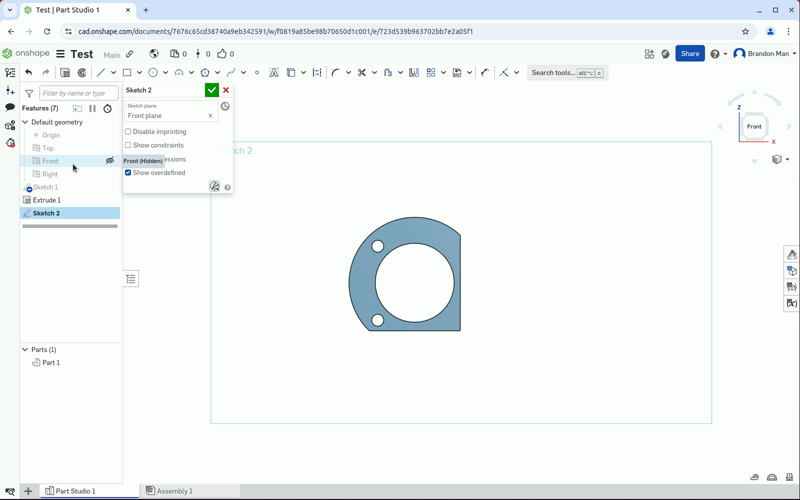
mouse_move(73, 352)
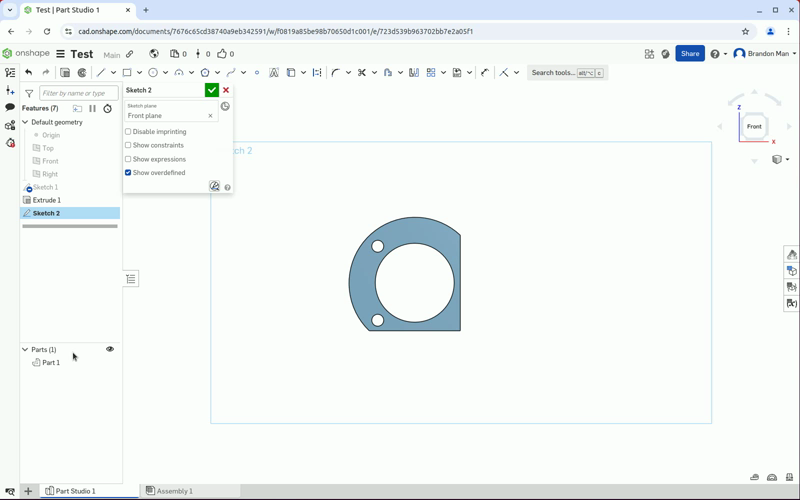
key(y)
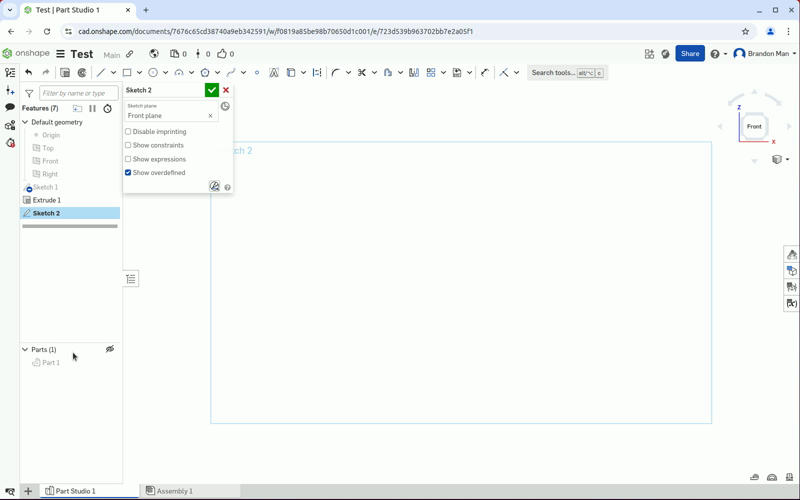
key(l)
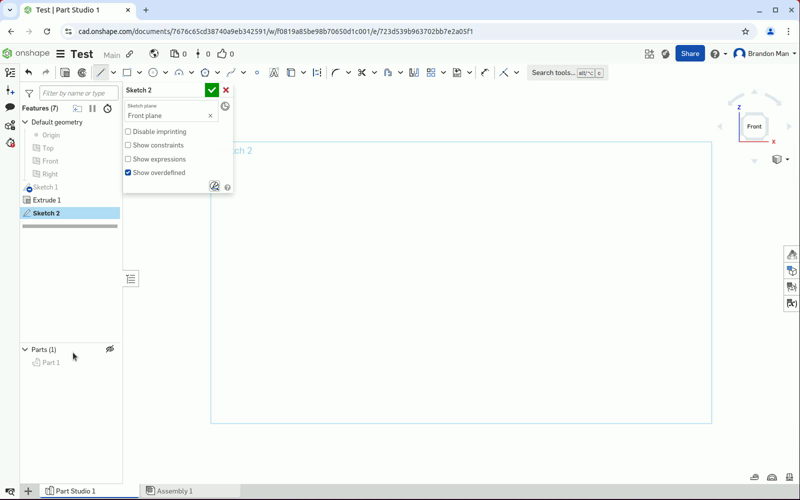
key_down(shift)
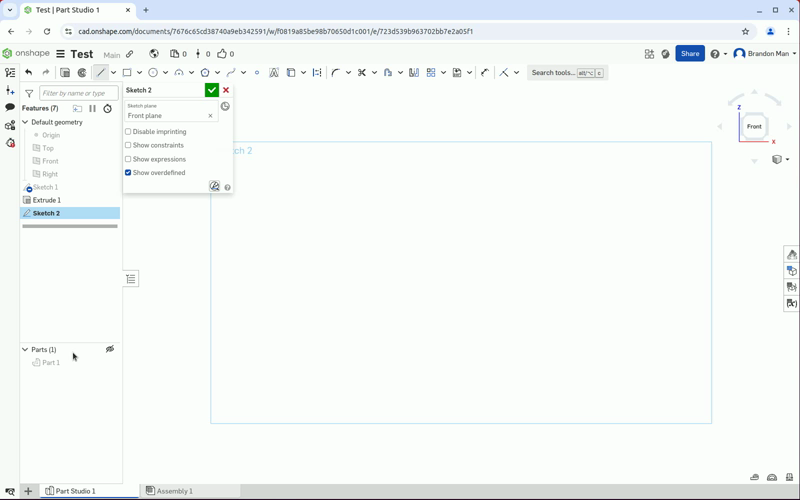
mouse_move(461, 330)
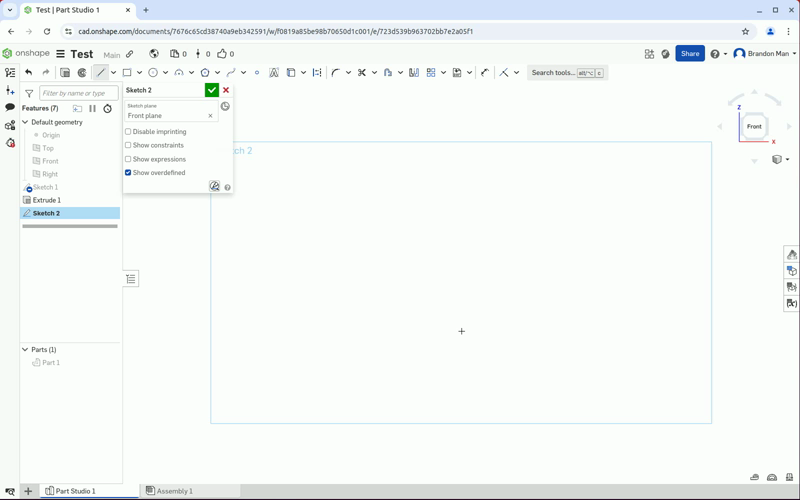
click(461, 330)
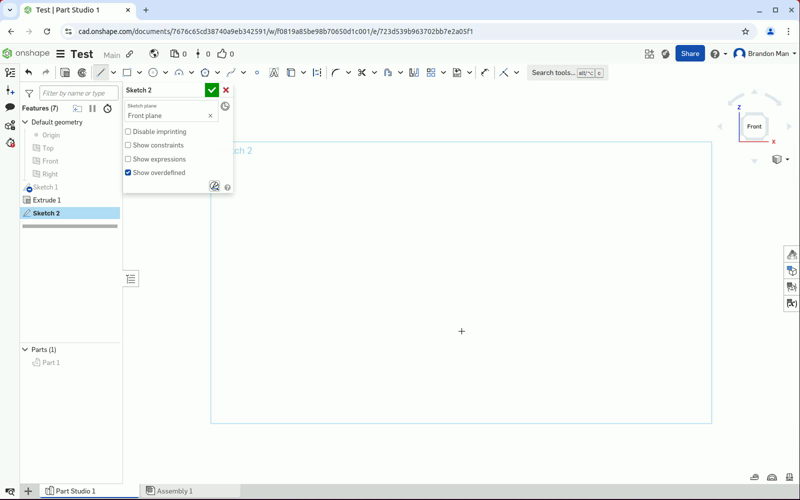
key_up(shift)
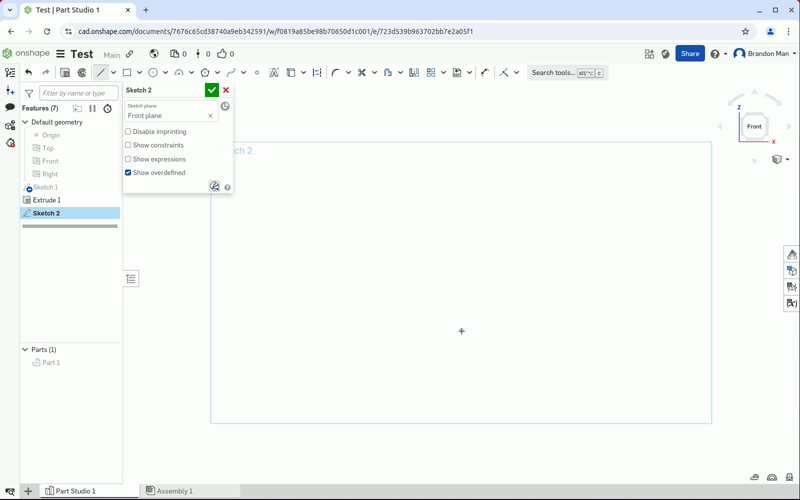
key_down(shift)
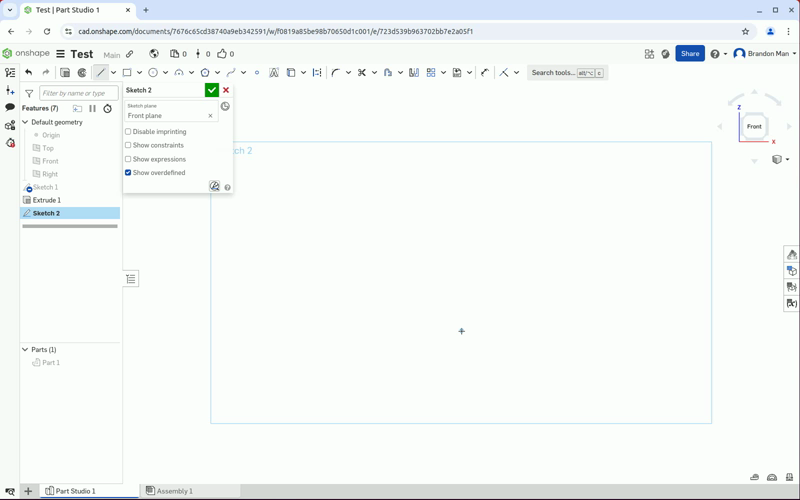
mouse_move(552, 330)
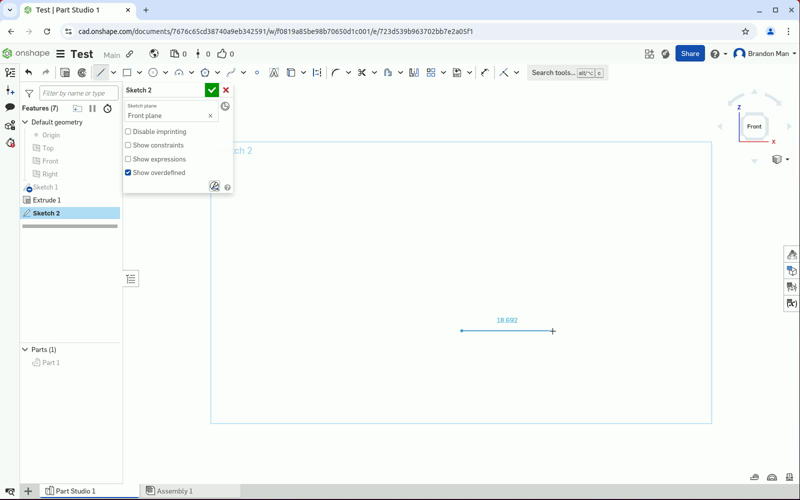
click(552, 330)
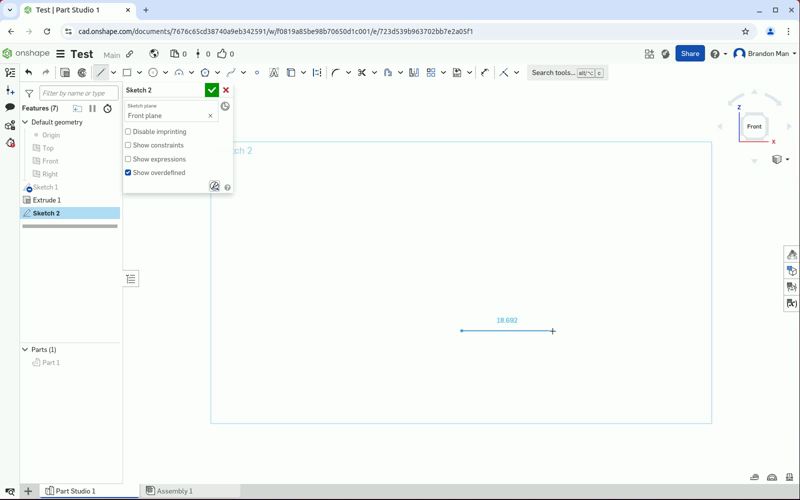
key_up(shift)
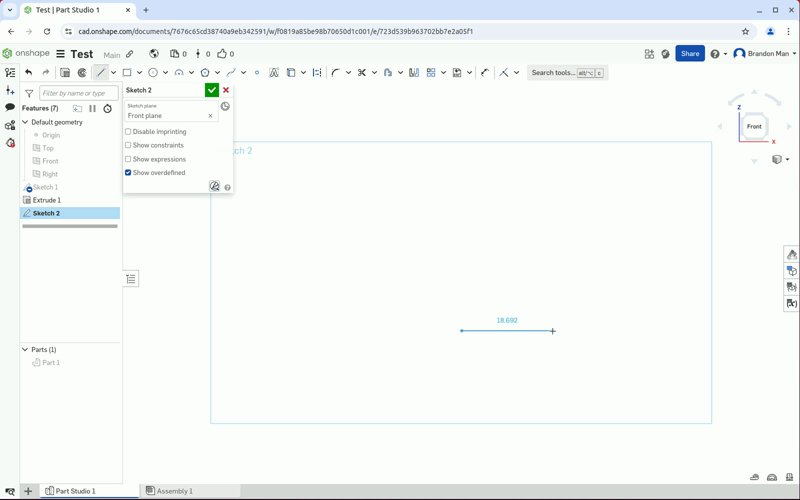
key(esc)
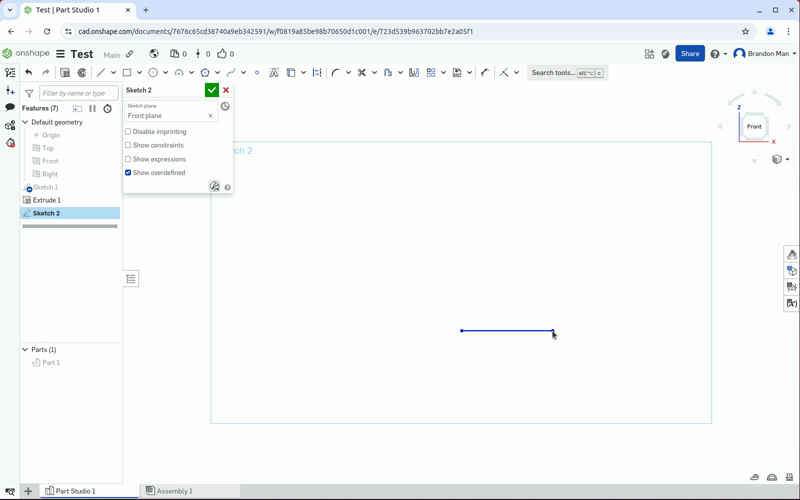
key(a)
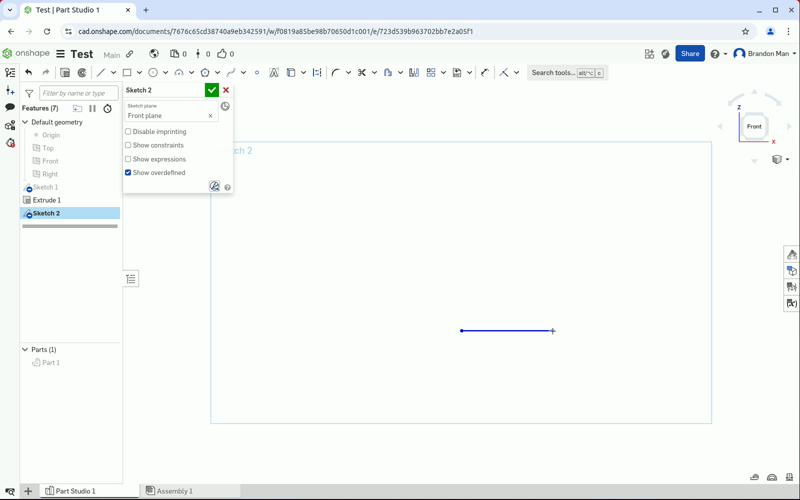
mouse_move(552, 330)
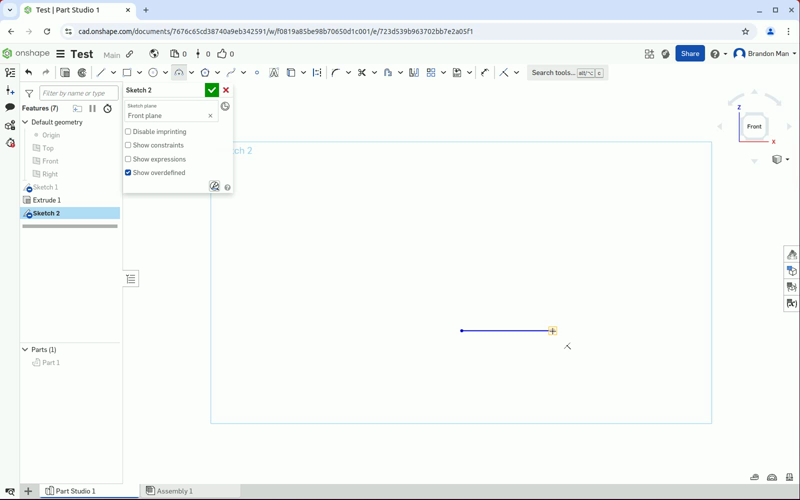
click(552, 330)
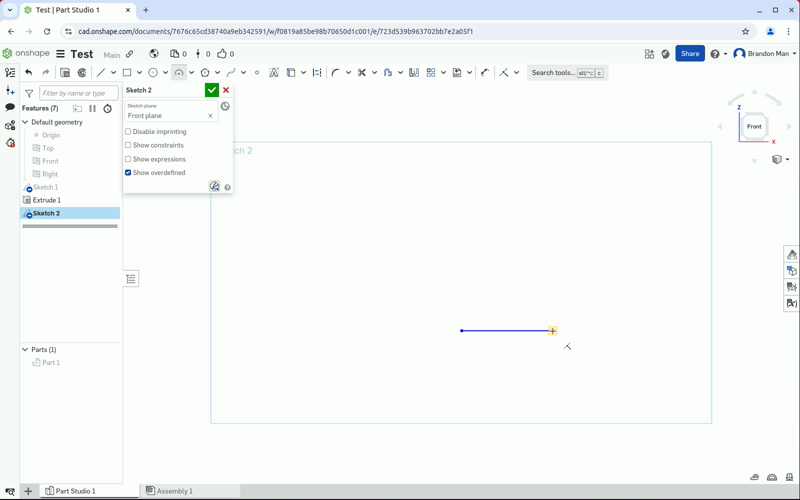
key_down(shift)
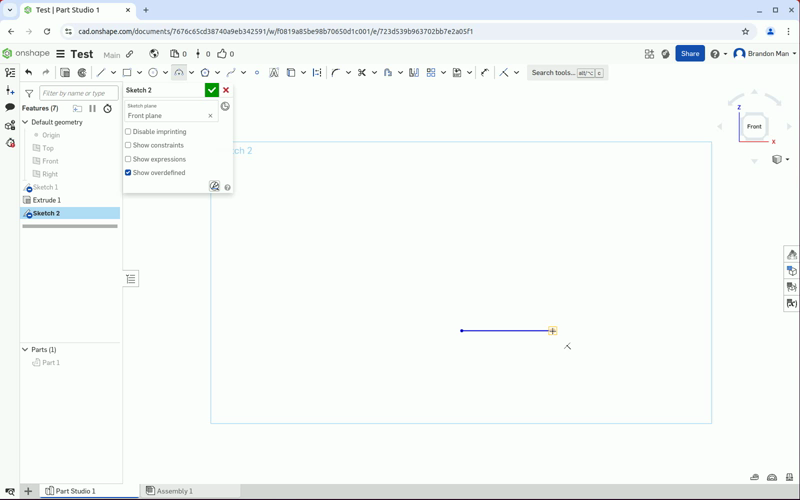
mouse_move(461, 235)
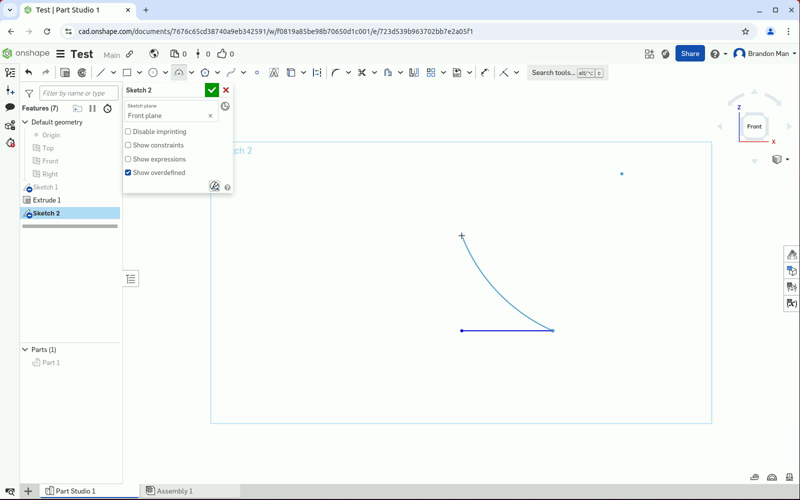
click(461, 235)
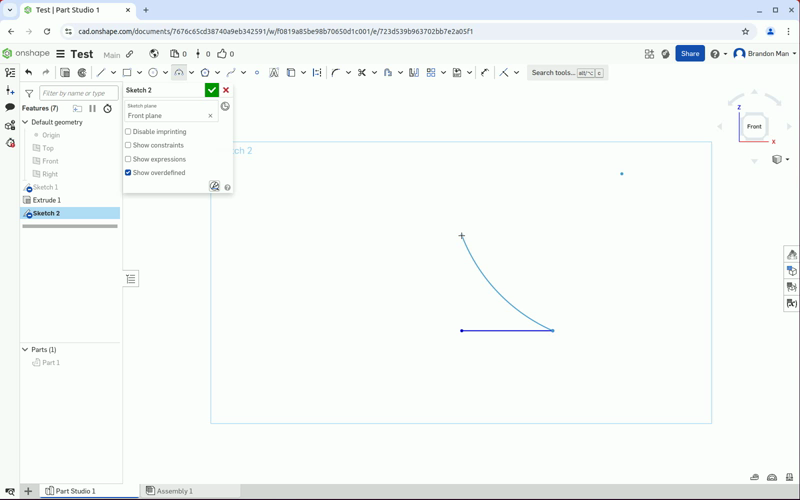
mouse_move(555, 237)
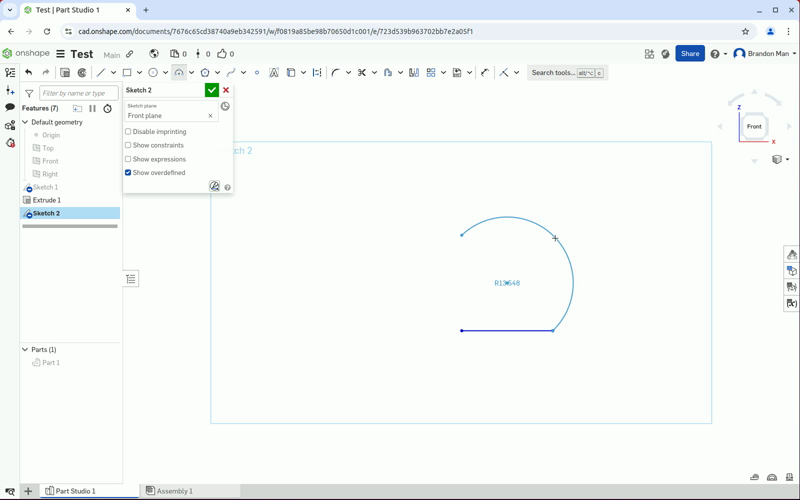
click(555, 237)
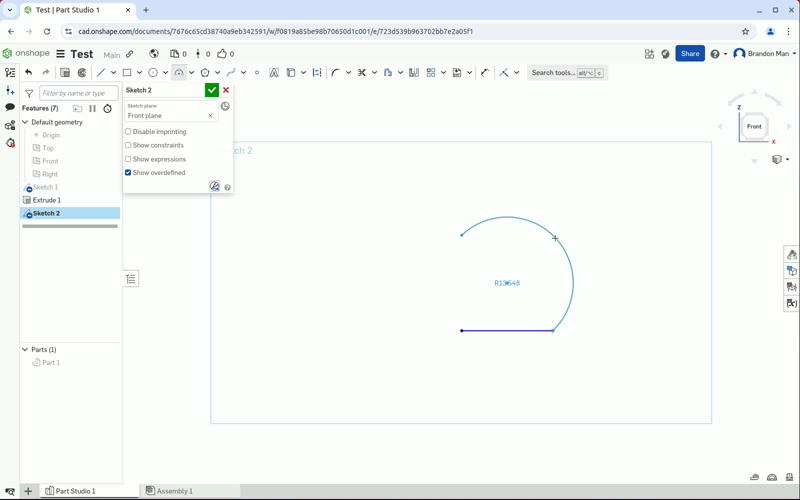
key_up(shift)
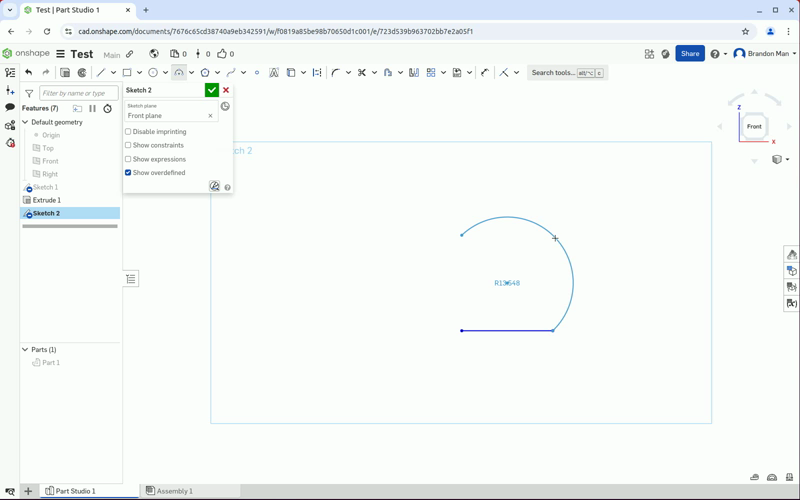
key(esc)
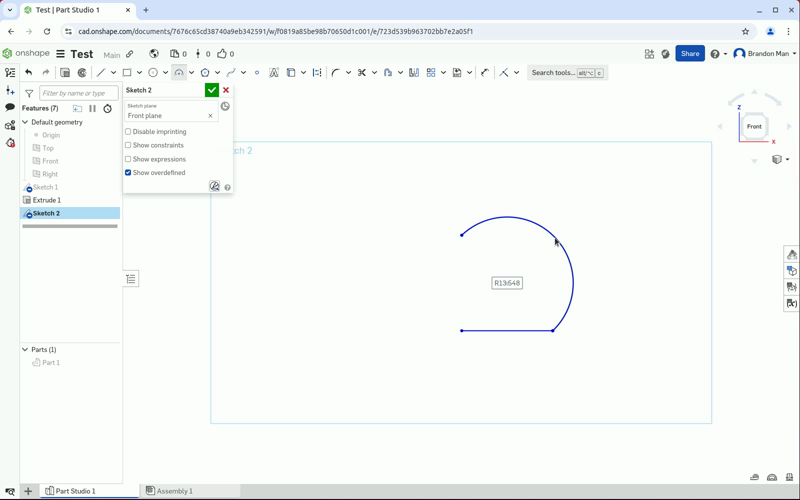
key(l)
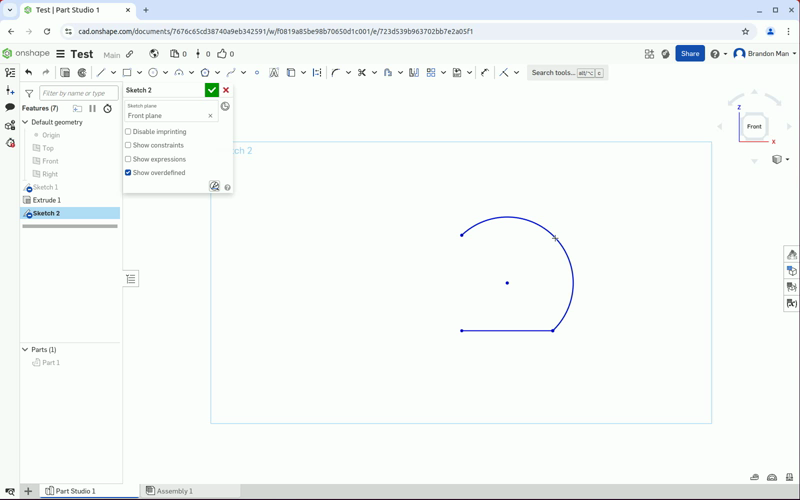
mouse_move(461, 235)
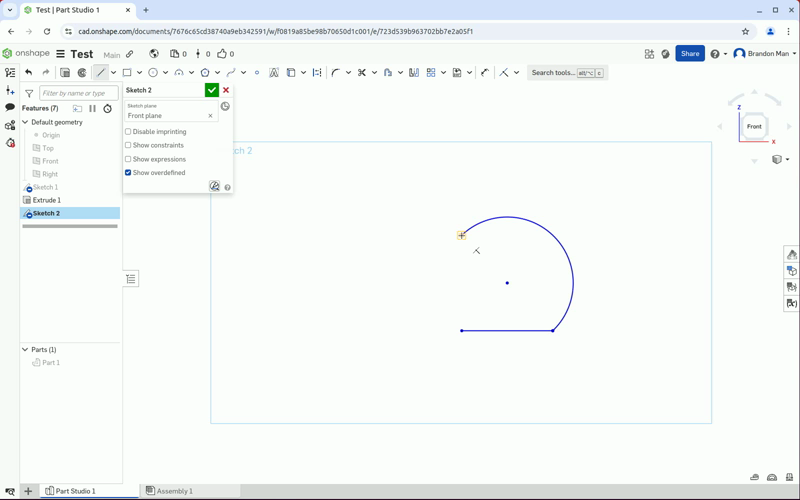
click(461, 235)
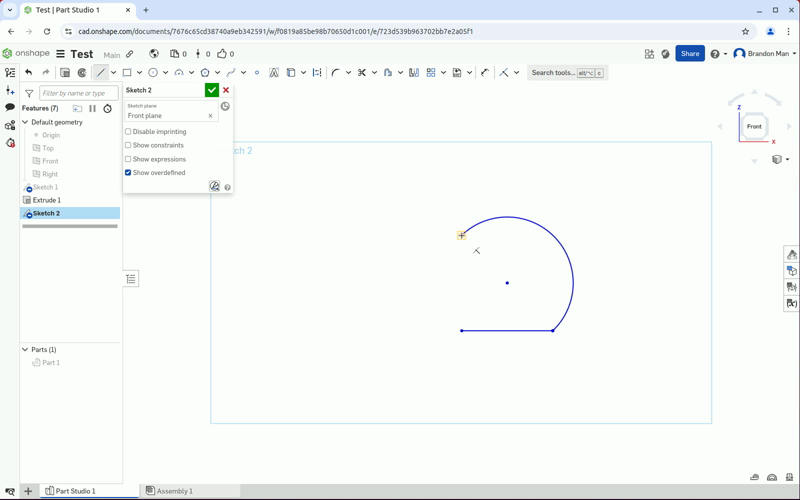
key_down(shift)
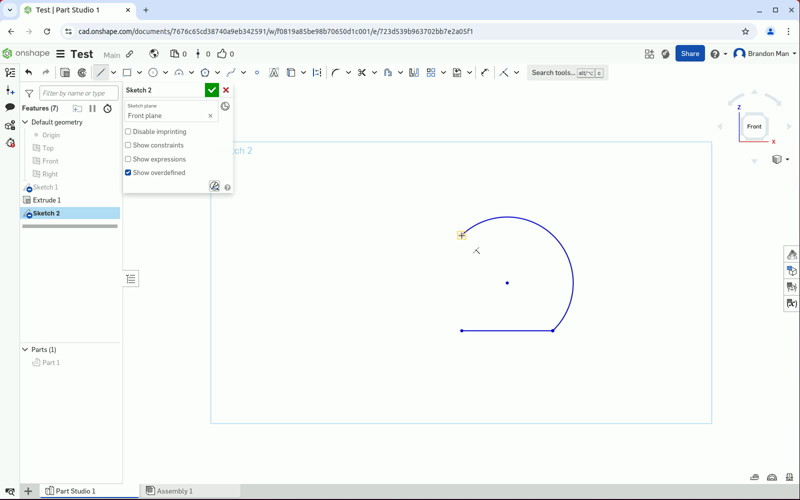
mouse_move(461, 330)
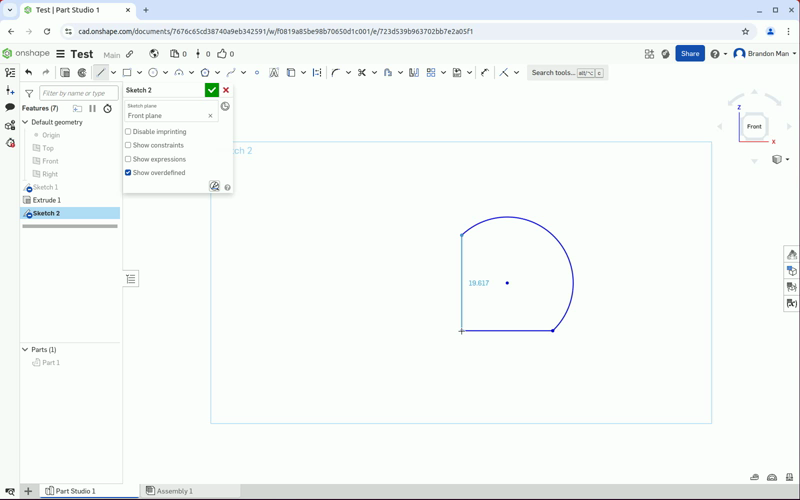
key_up(shift)
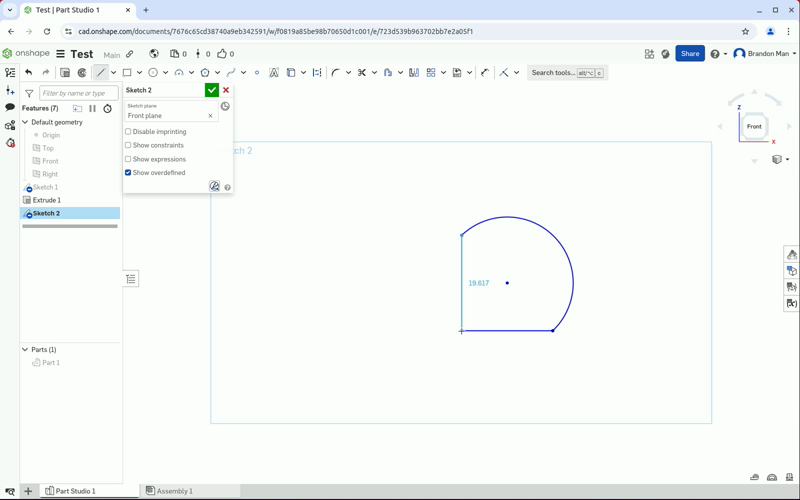
click(461, 330)
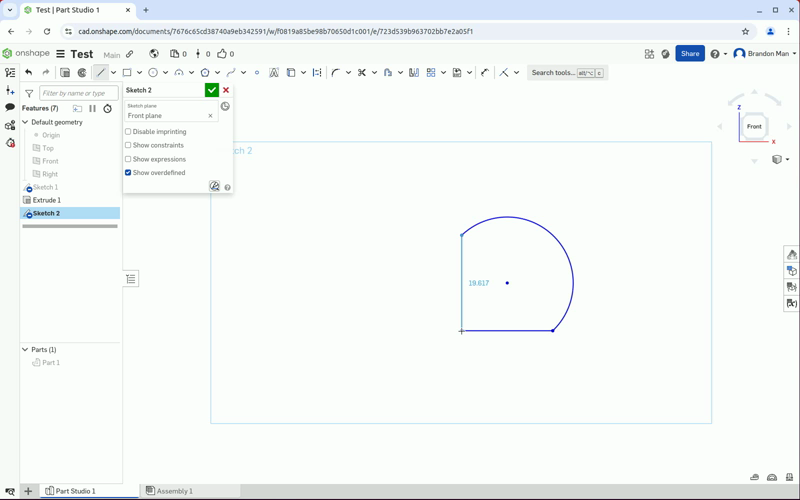
key(esc)
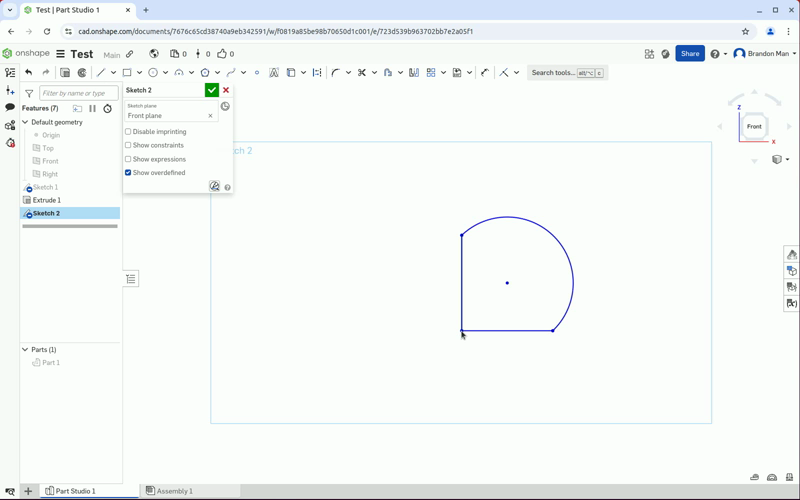
key(c)
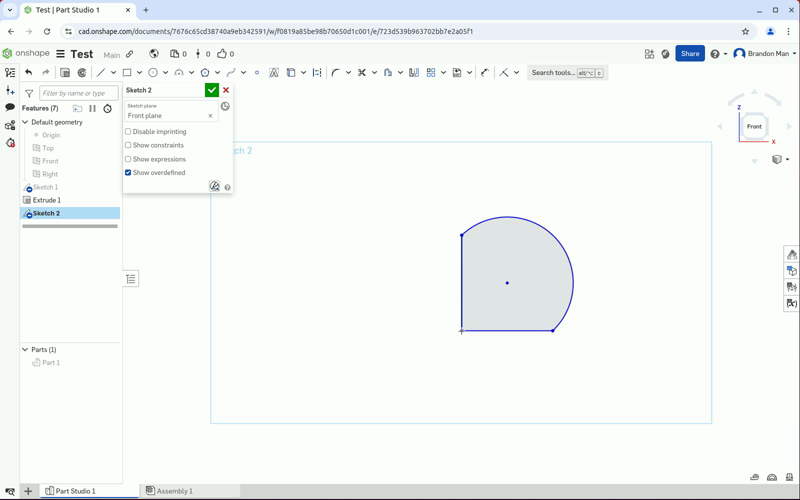
key_down(shift)
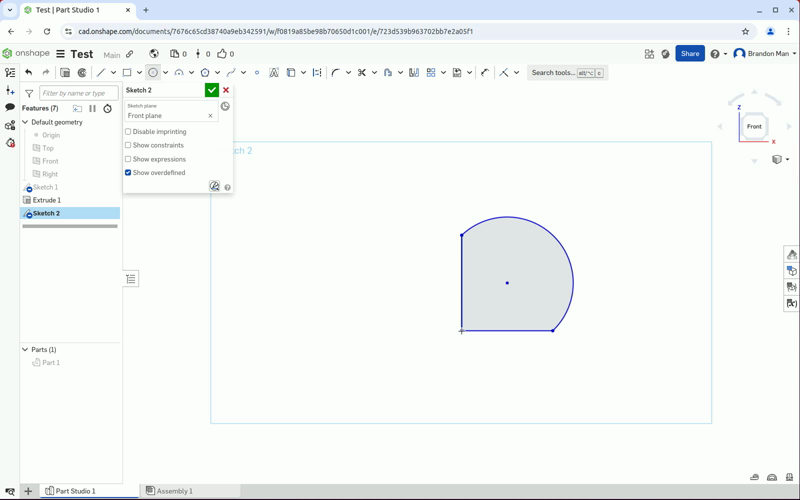
mouse_move(470, 246)
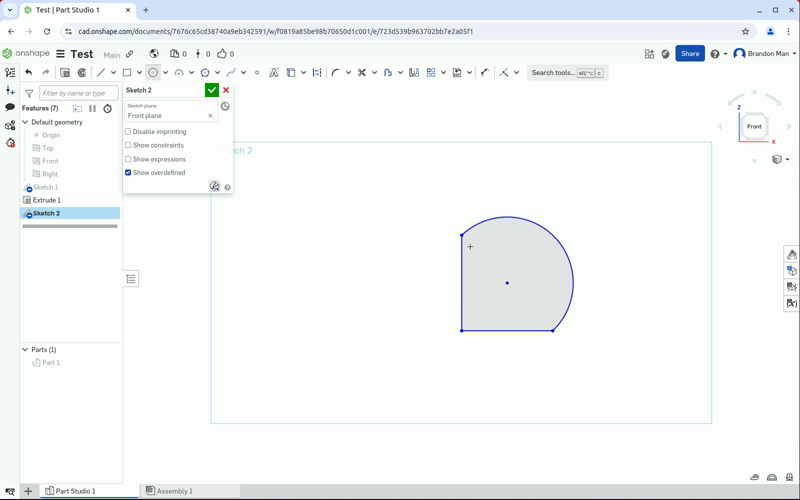
click(470, 246)
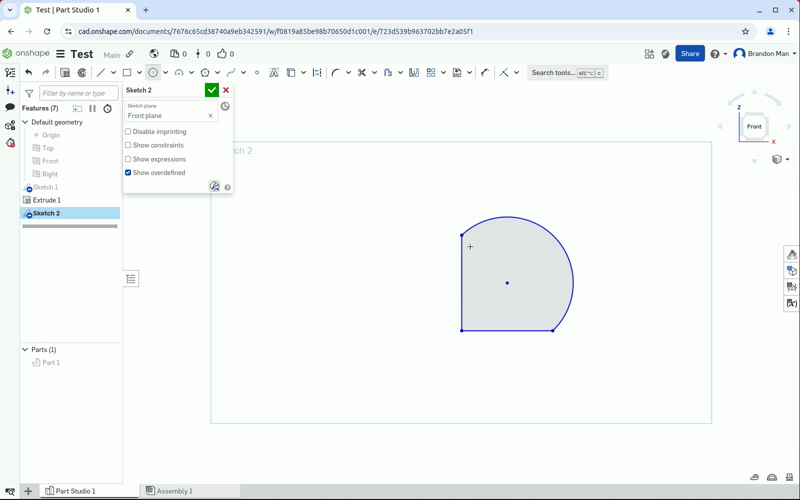
key_up(shift)
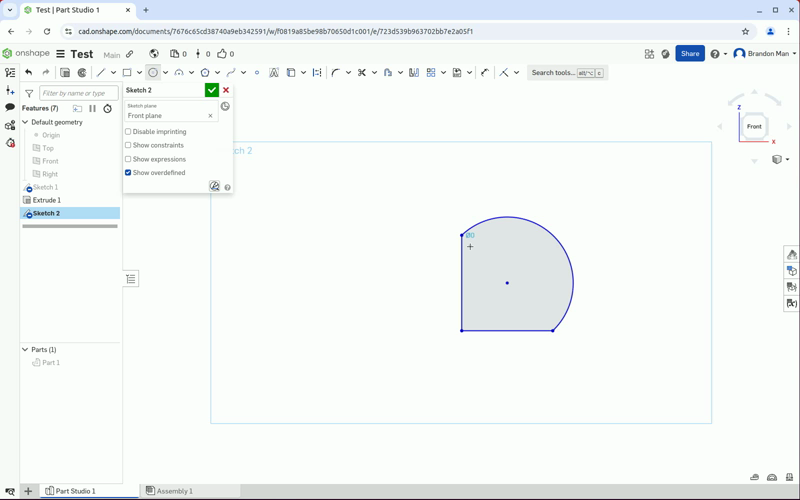
mouse_move(476, 246)
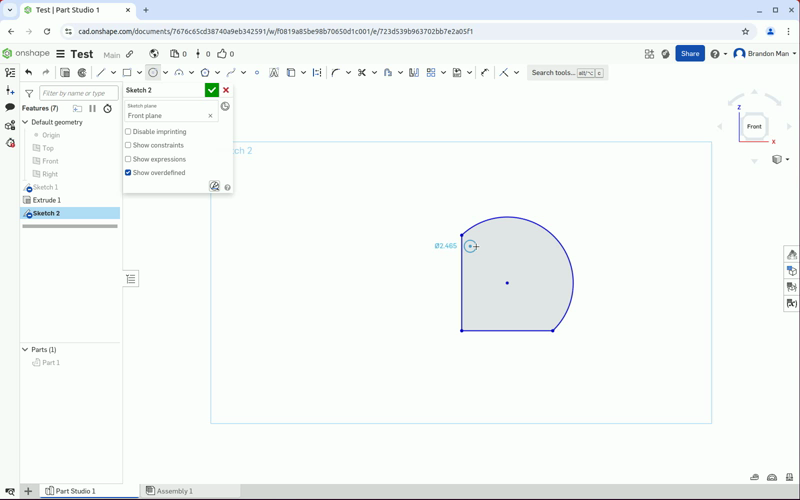
click(476, 246)
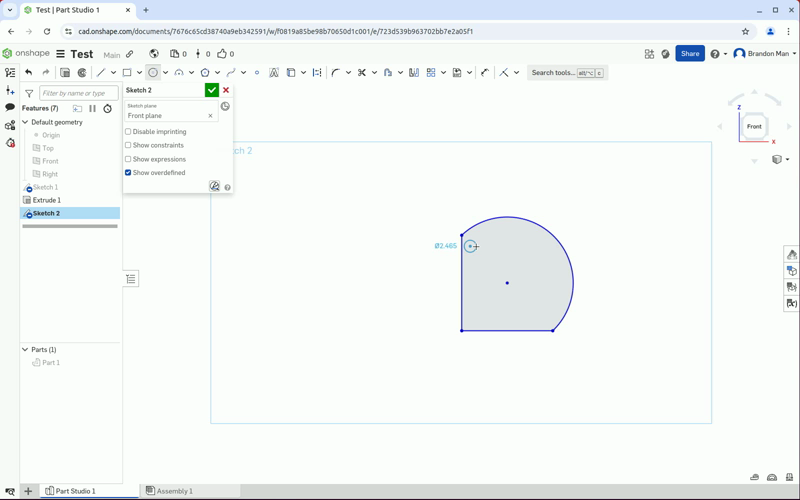
key(esc)
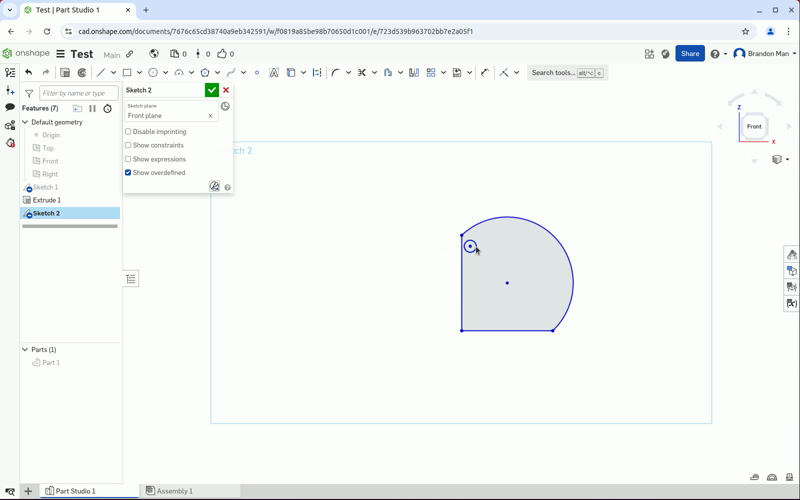
key(c)
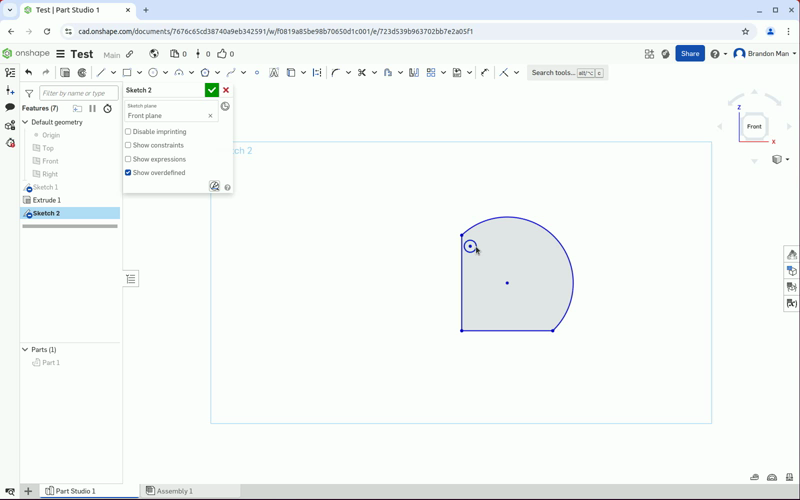
key_down(shift)
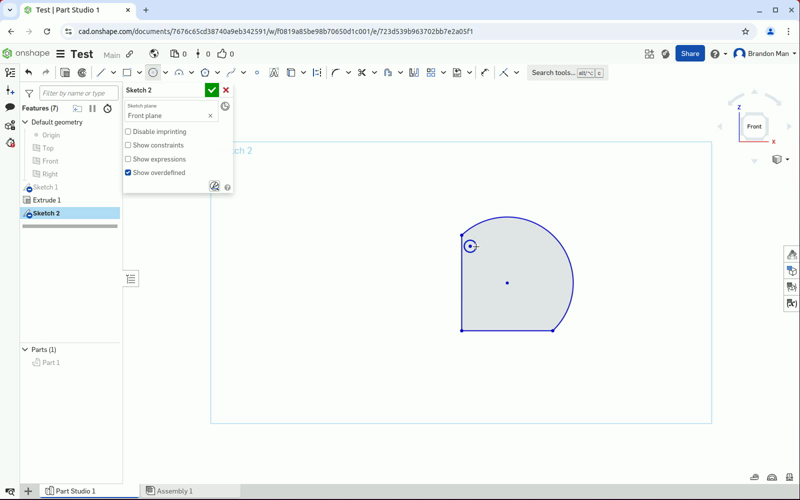
mouse_move(507, 278)
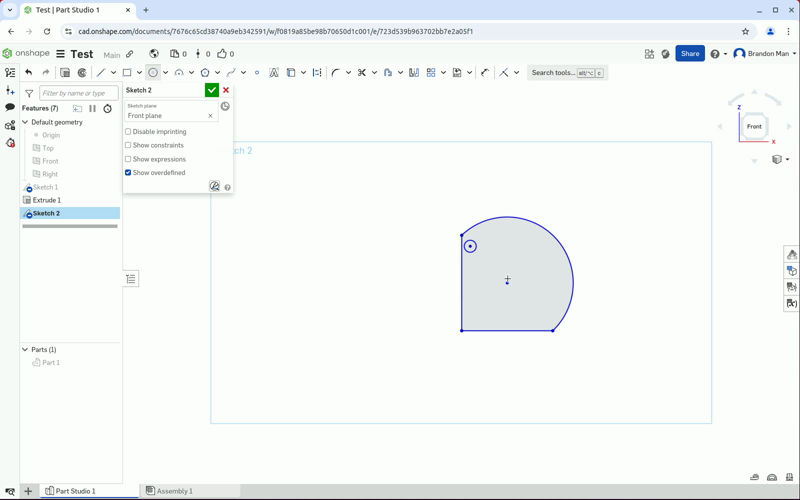
click(507, 278)
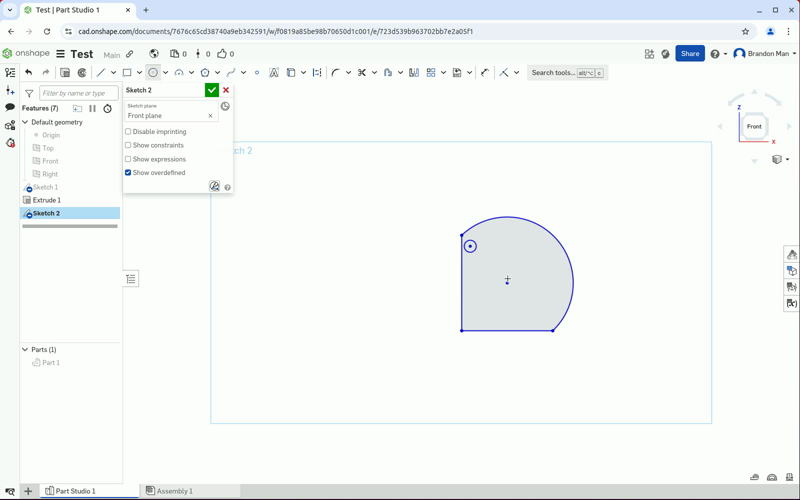
key_up(shift)
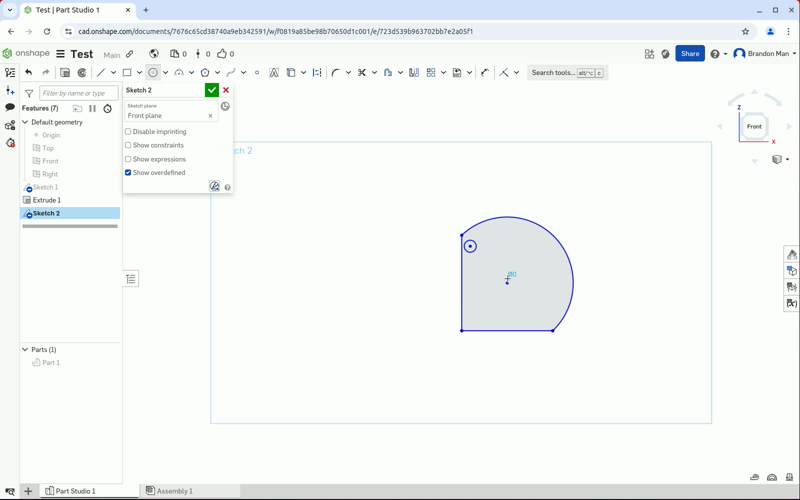
mouse_move(547, 278)
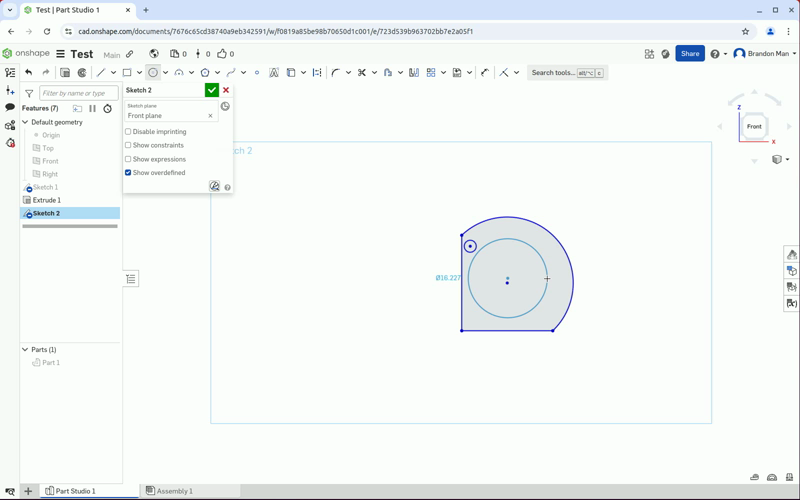
click(547, 278)
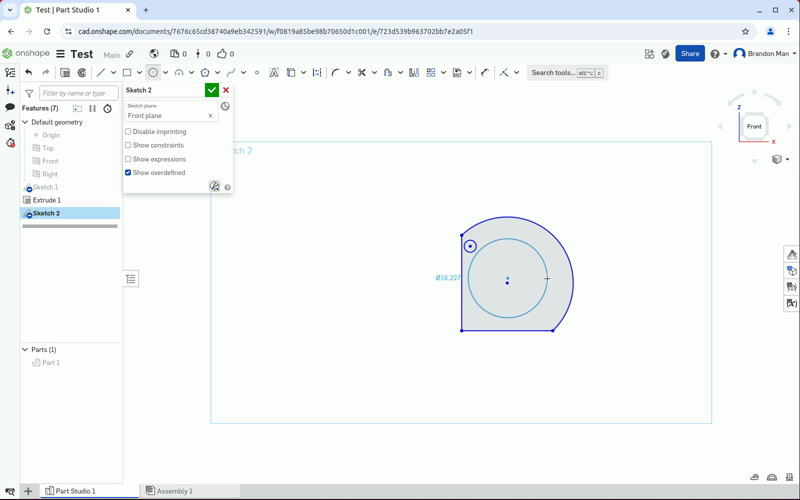
key(esc)
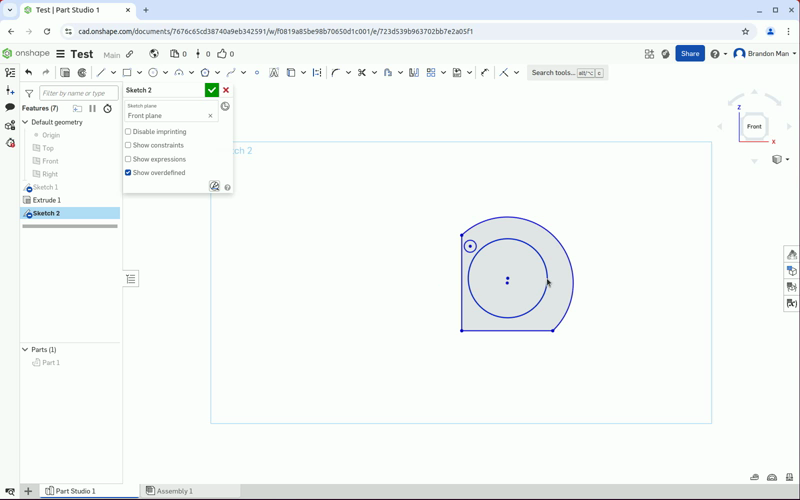
key(c)
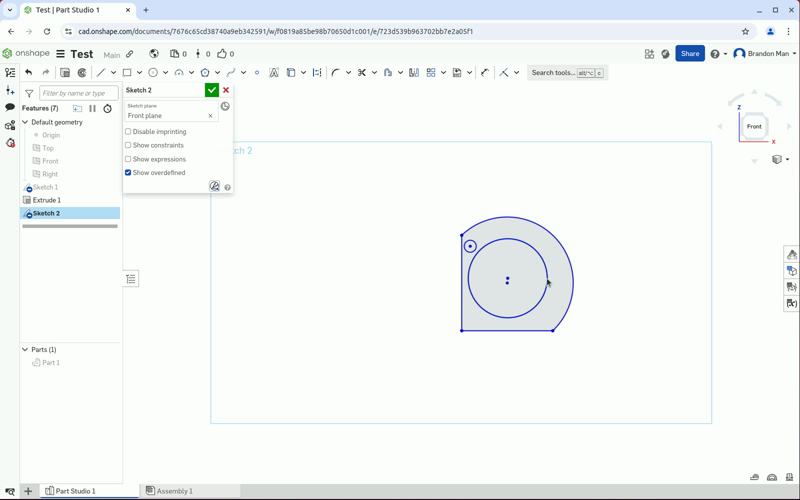
key_down(shift)
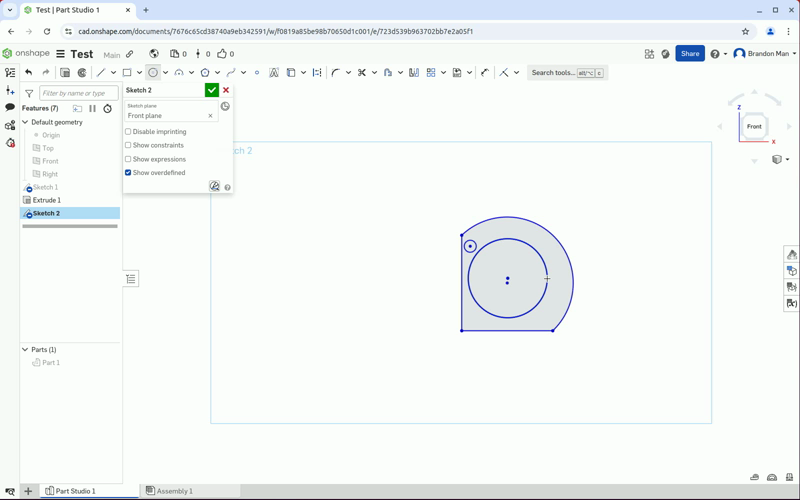
mouse_move(475, 315)
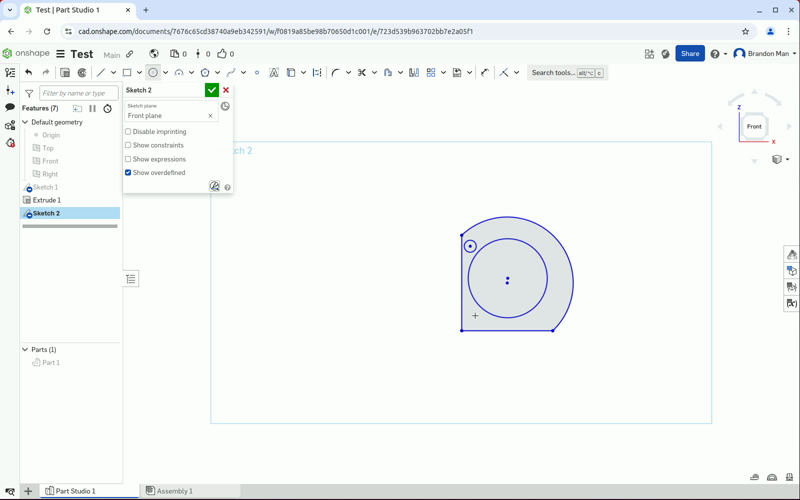
click(475, 315)
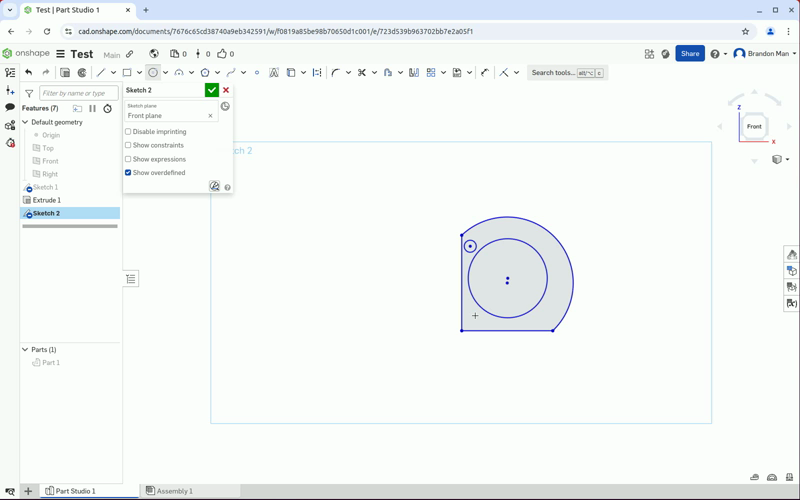
key_up(shift)
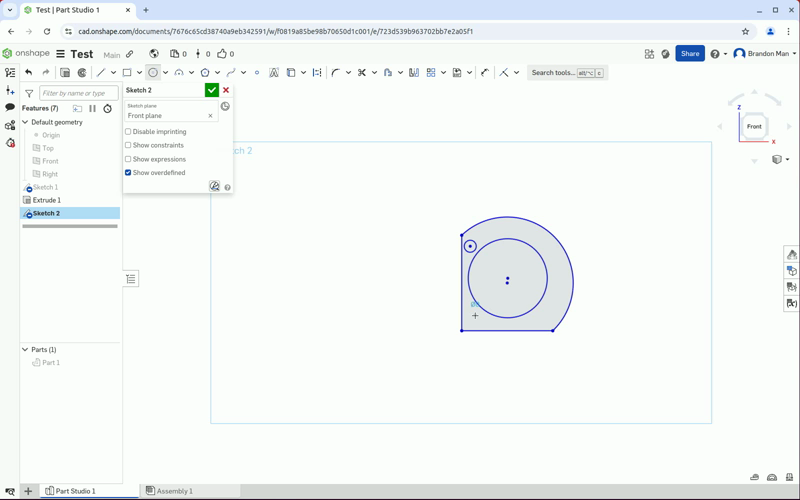
mouse_move(481, 315)
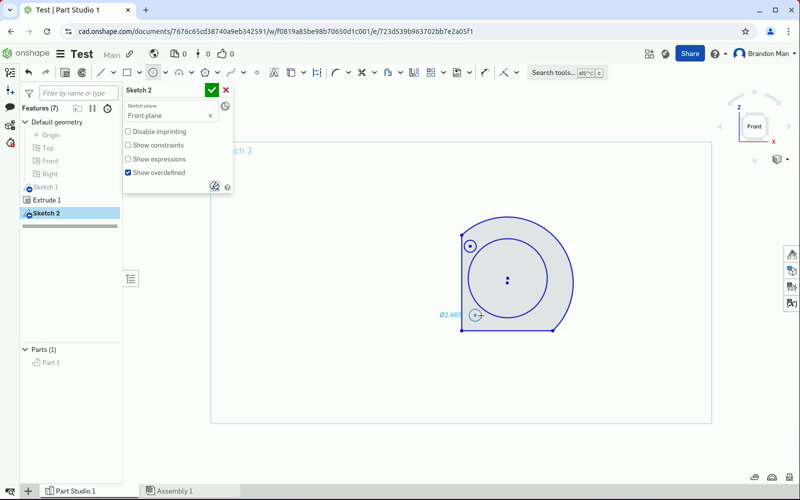
click(481, 315)
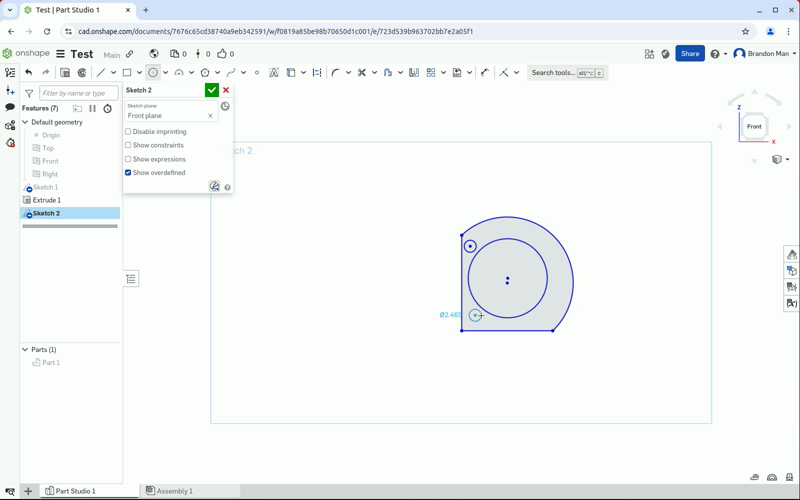
key(esc)
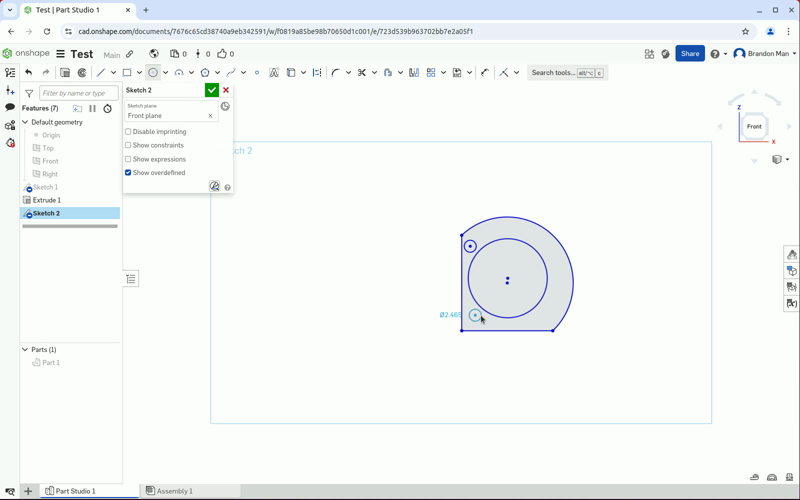
key(c)
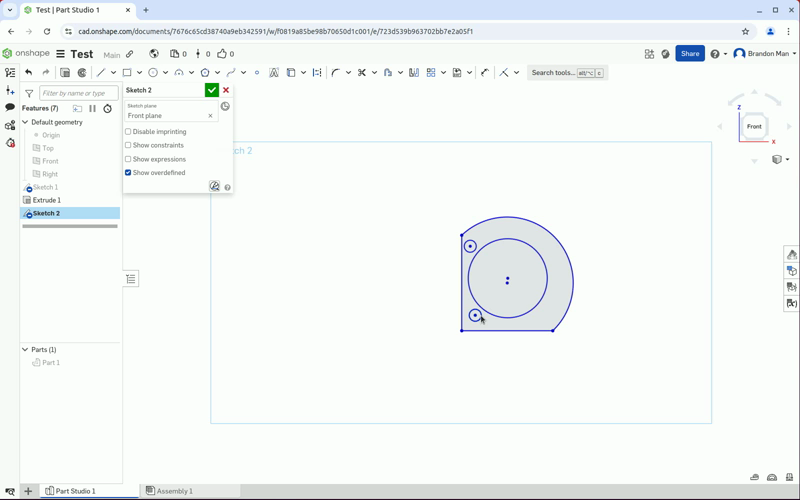
key_down(shift)
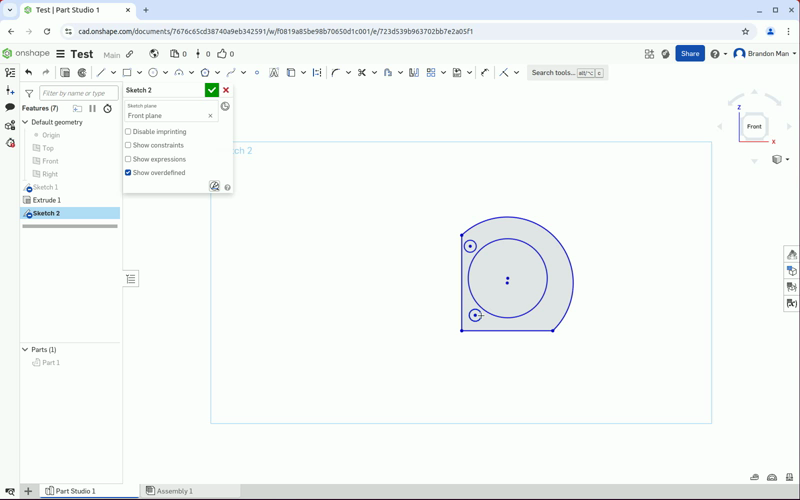
mouse_move(539, 241)
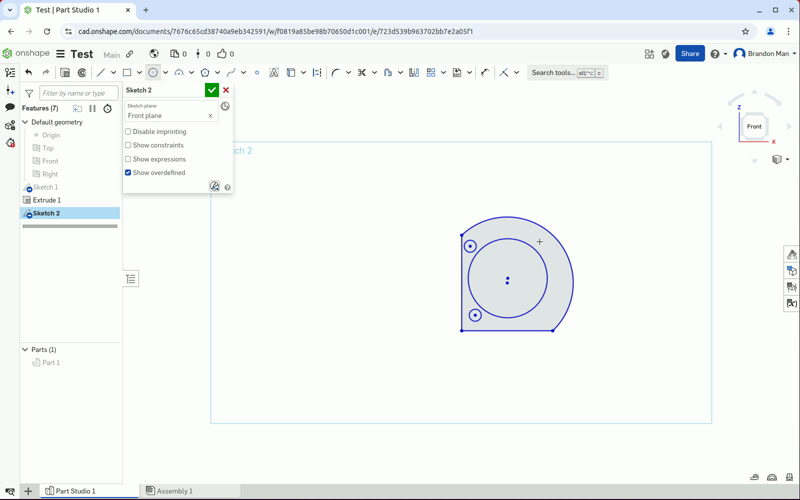
click(539, 241)
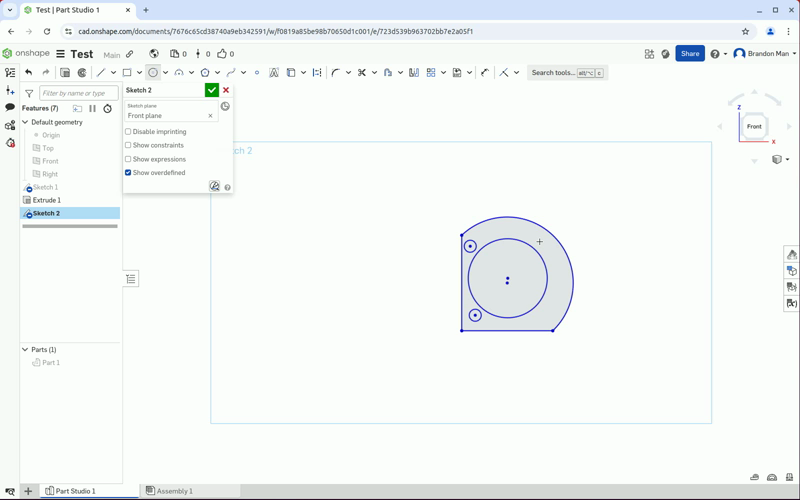
key_up(shift)
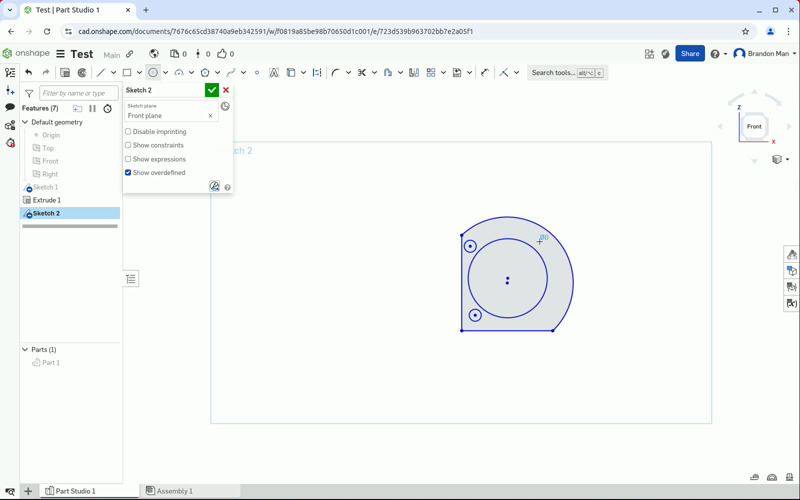
mouse_move(545, 241)
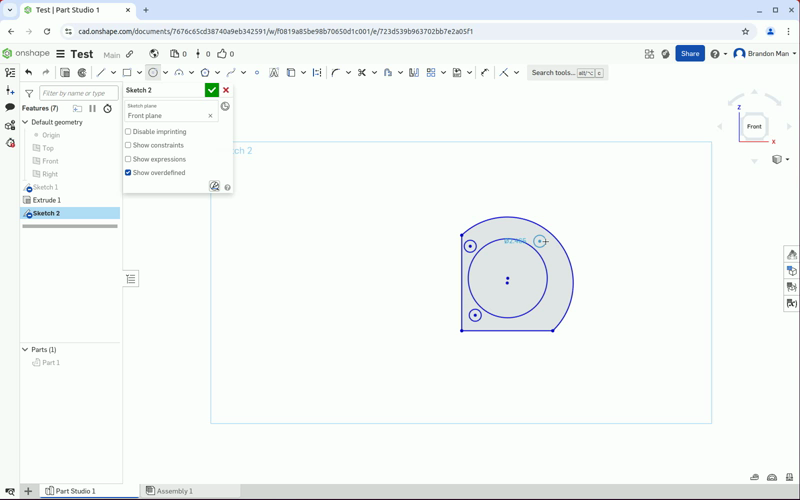
click(545, 241)
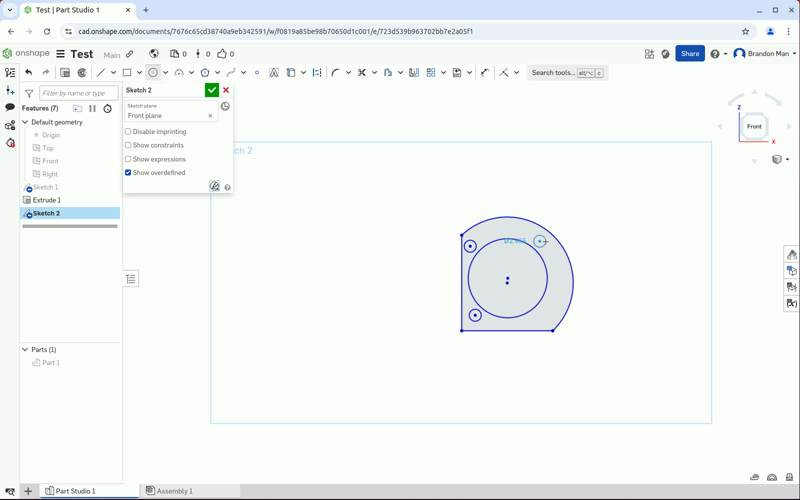
key(esc)
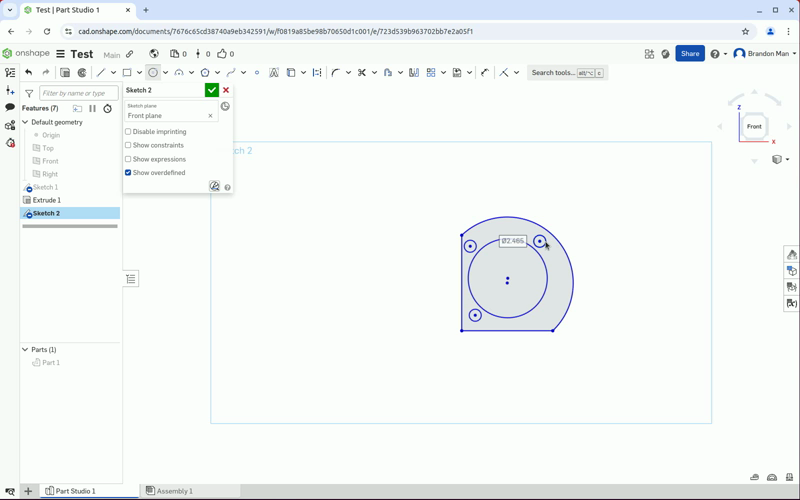
key(c)
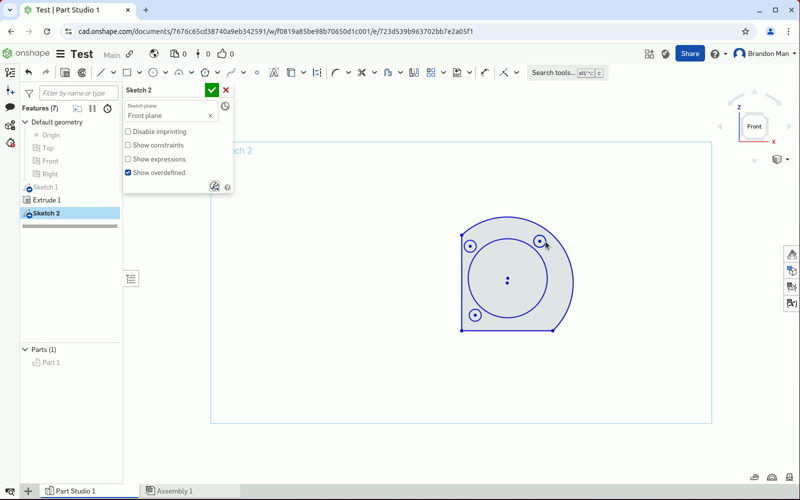
key_down(shift)
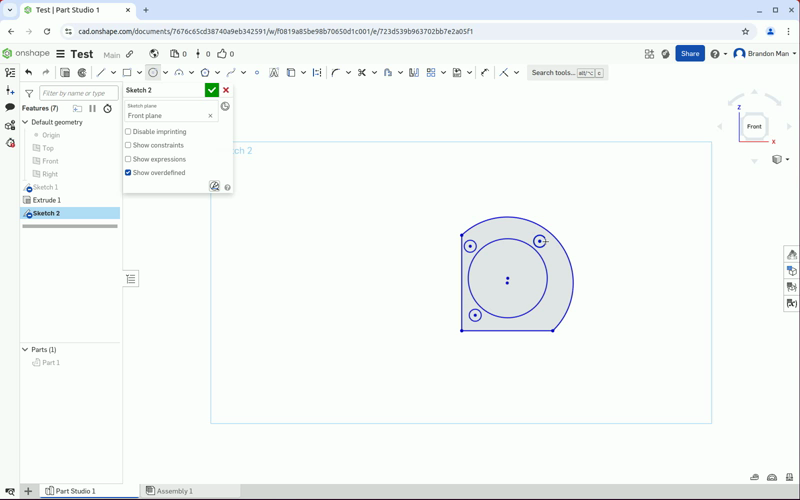
mouse_move(544, 310)
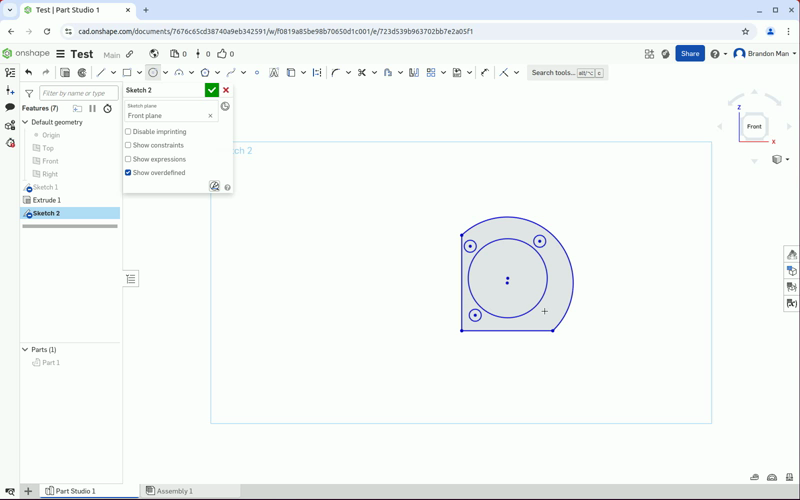
click(544, 310)
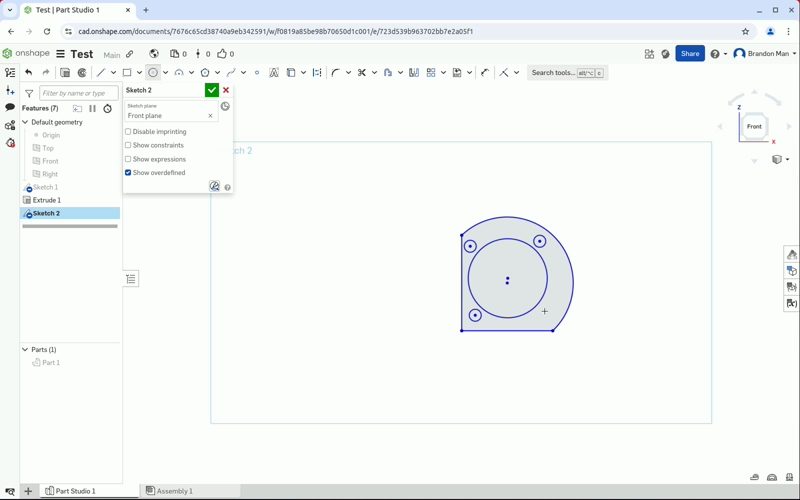
key_up(shift)
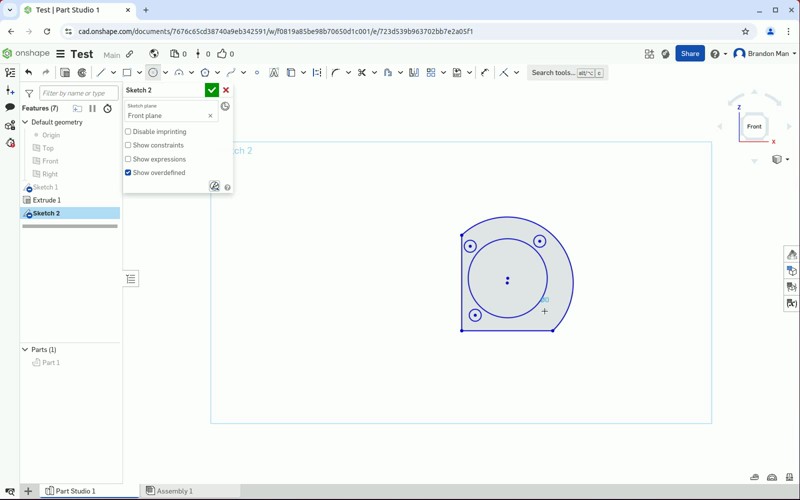
mouse_move(550, 310)
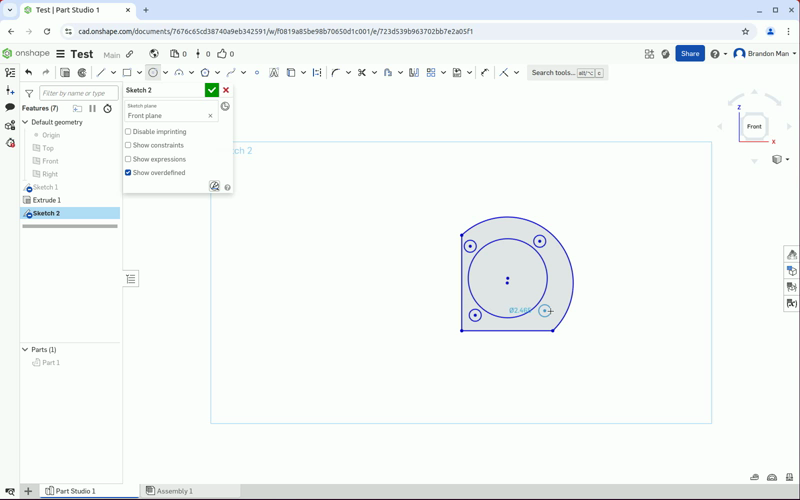
click(550, 310)
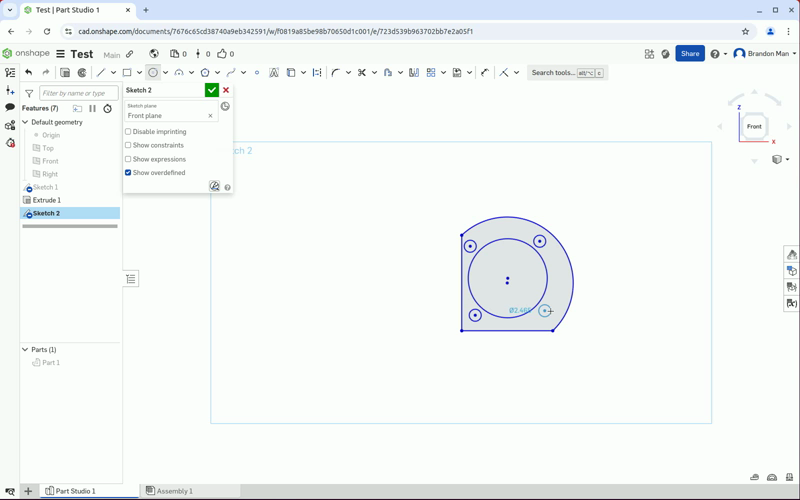
key(esc)
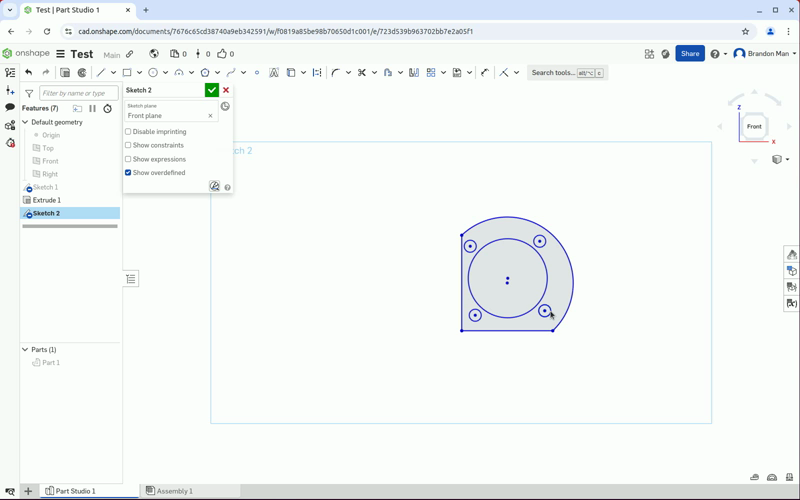
mouse_move(552, 240)
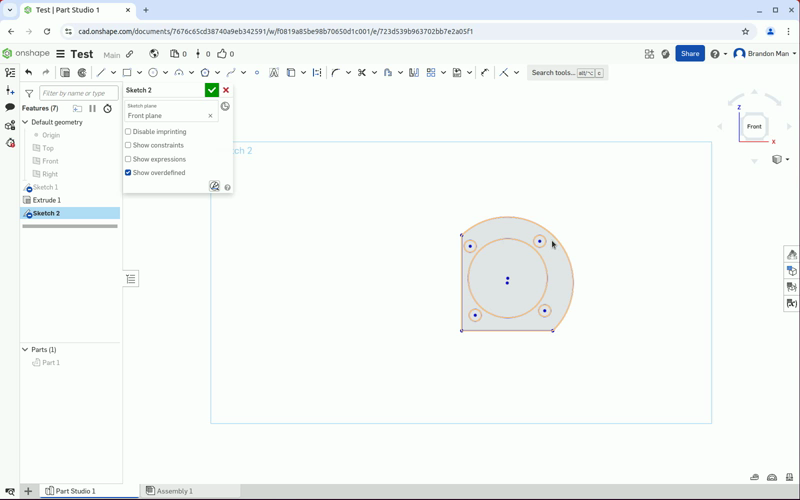
click(552, 240)
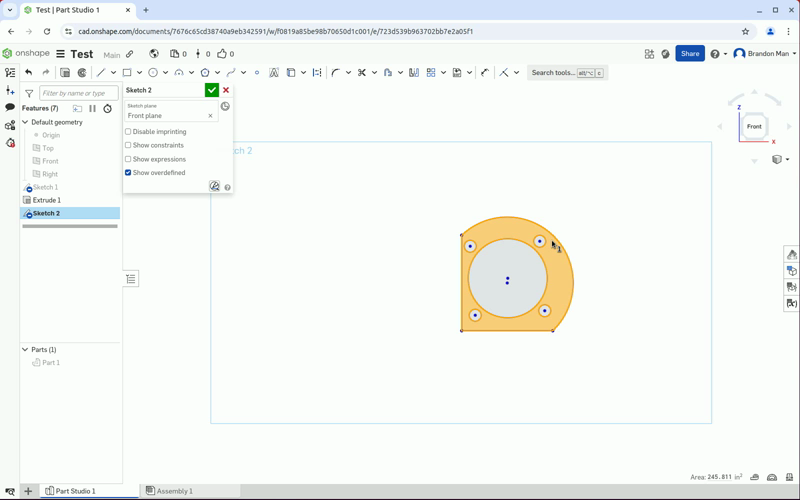
mouse_move(73, 352)
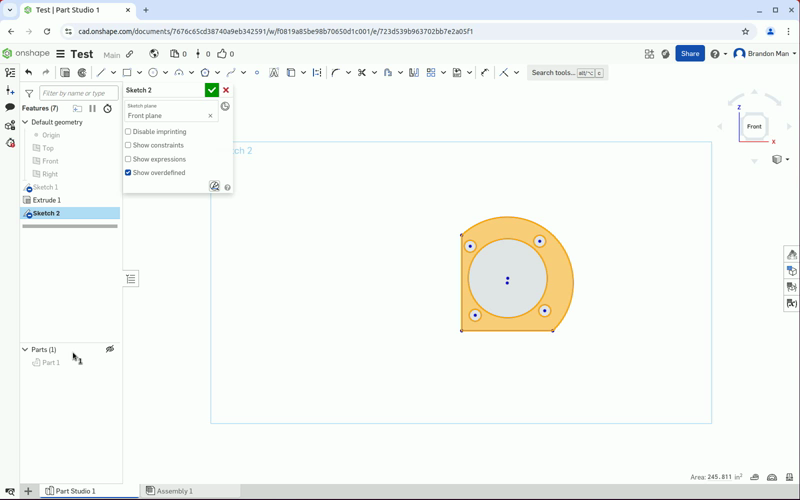
key(shift+y)
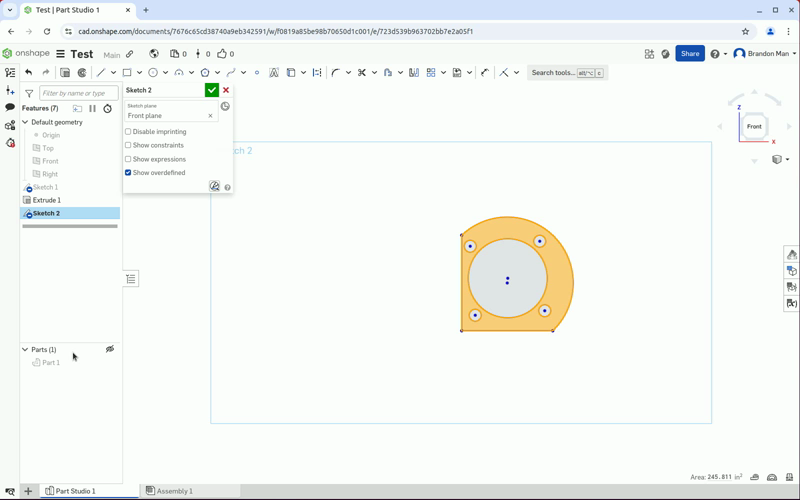
key(shift+e)
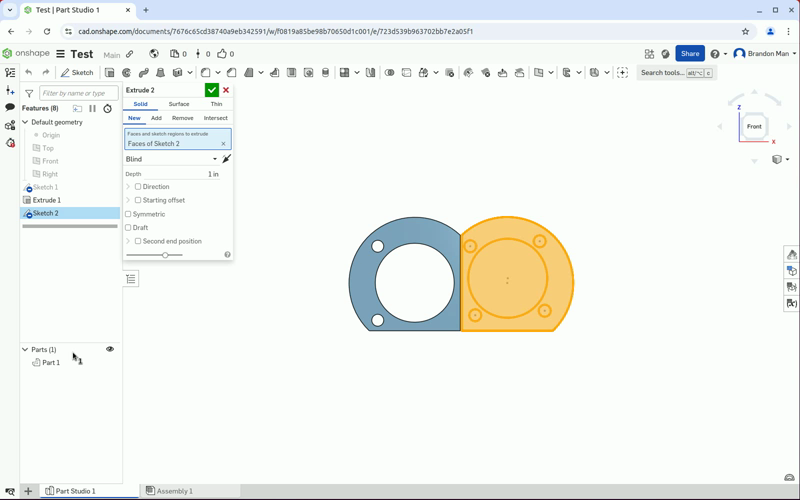
mouse_move(143, 106)
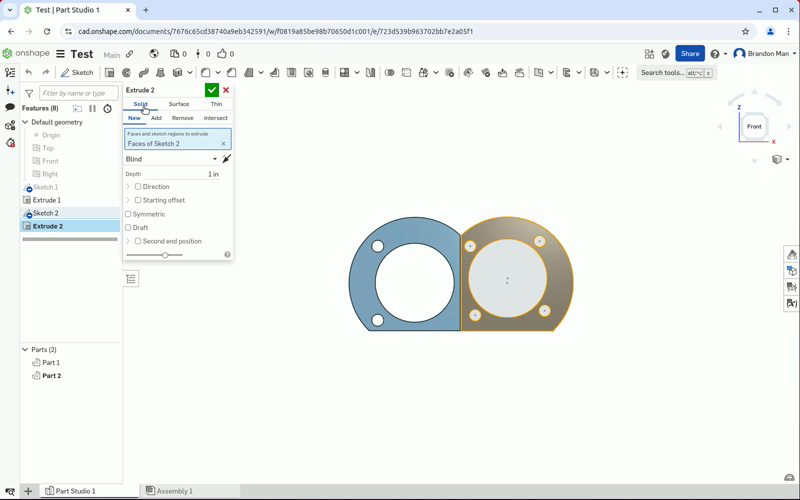
click(143, 106)
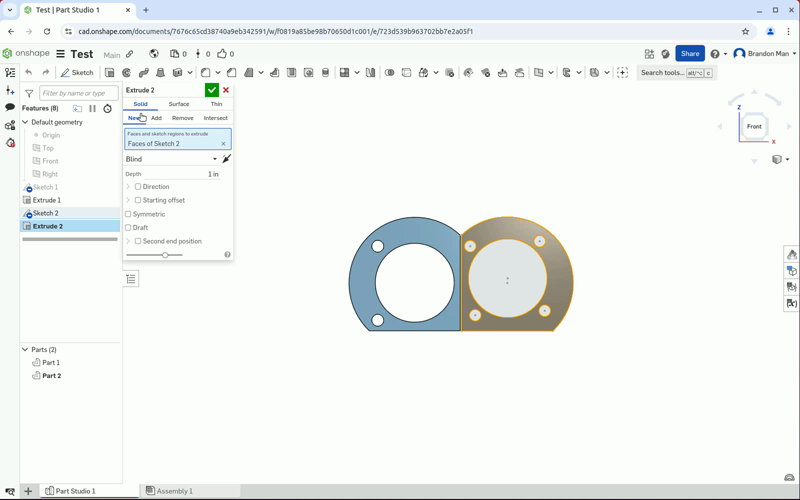
mouse_move(137, 120)
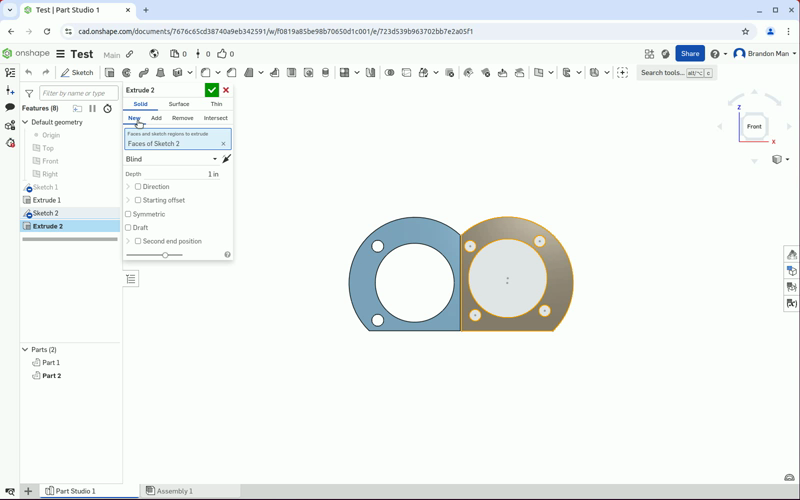
click(137, 120)
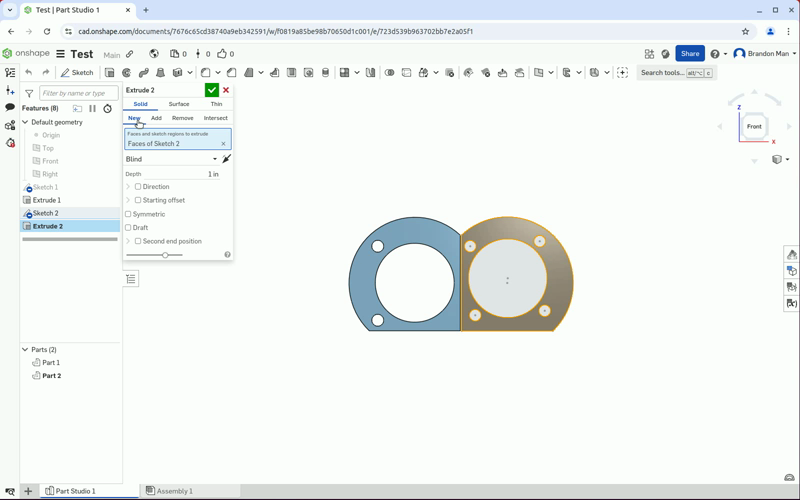
key(tab, 4)
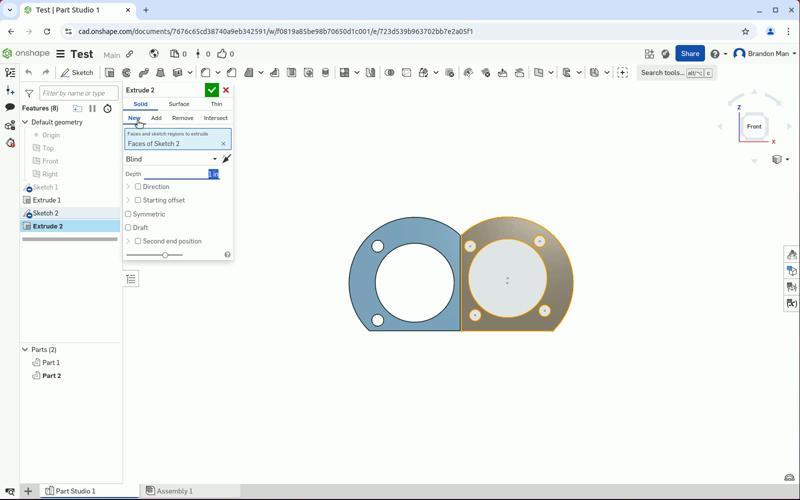
text(2.648)
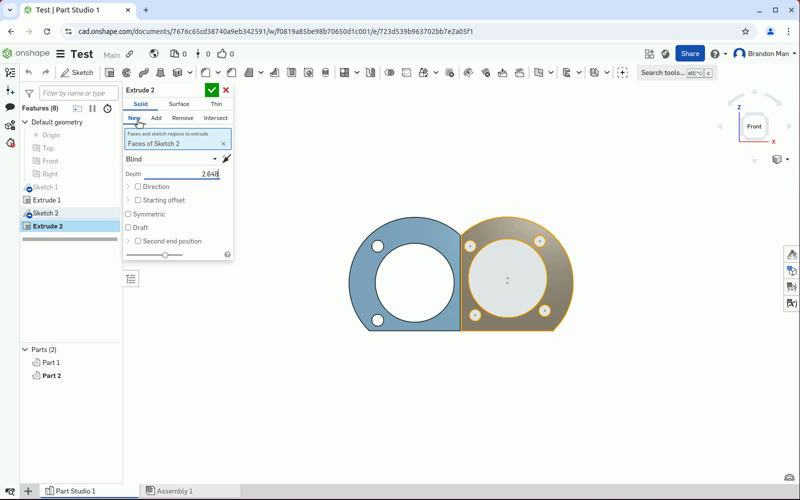
key(enter)
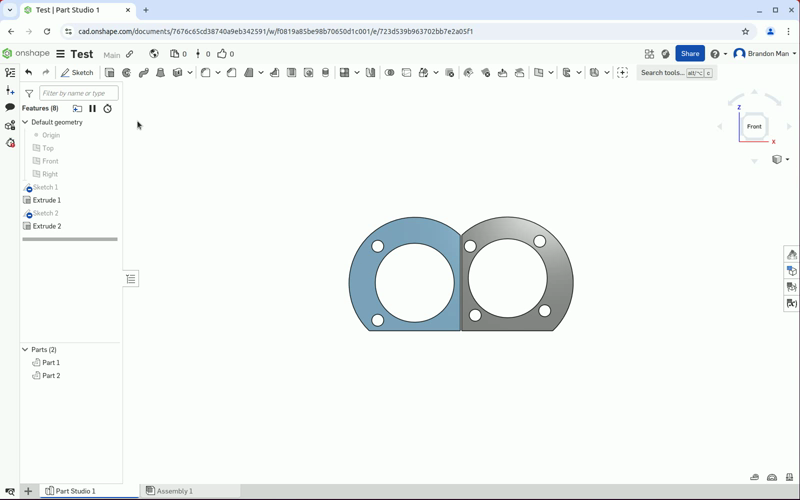
key(shift+h)
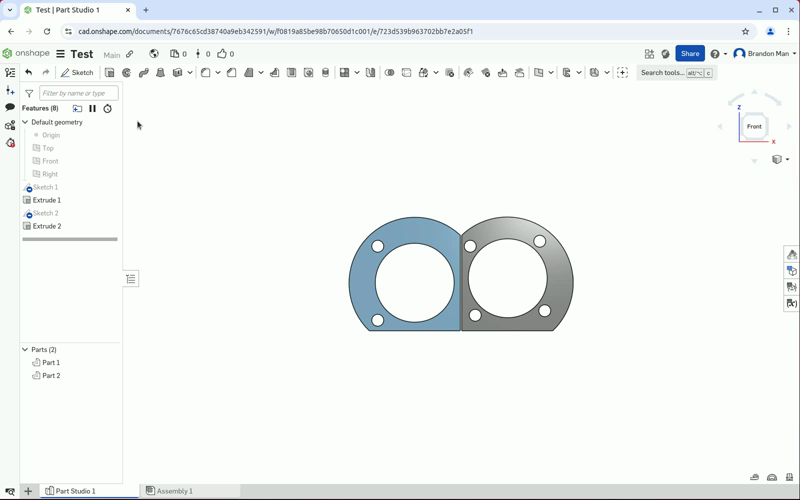
key(shift+h)
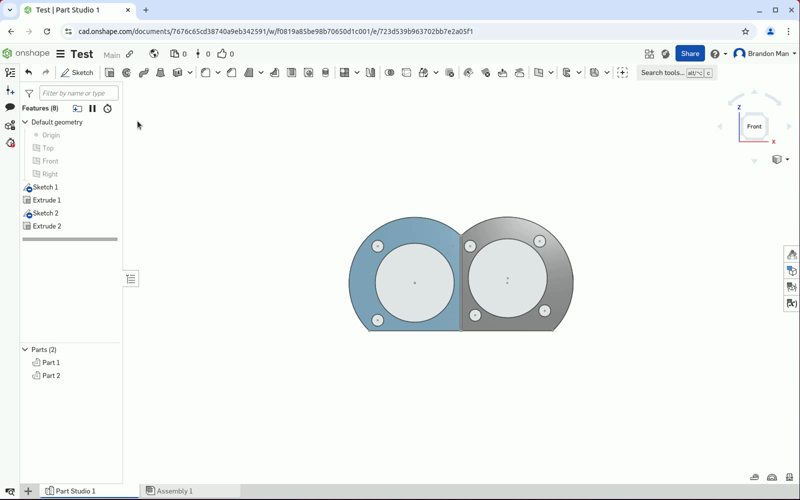
key(shift+7)
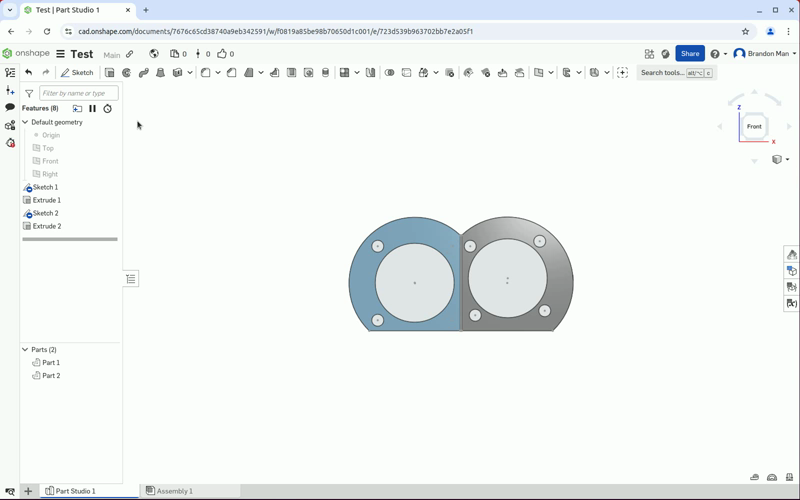
key(left, 2)
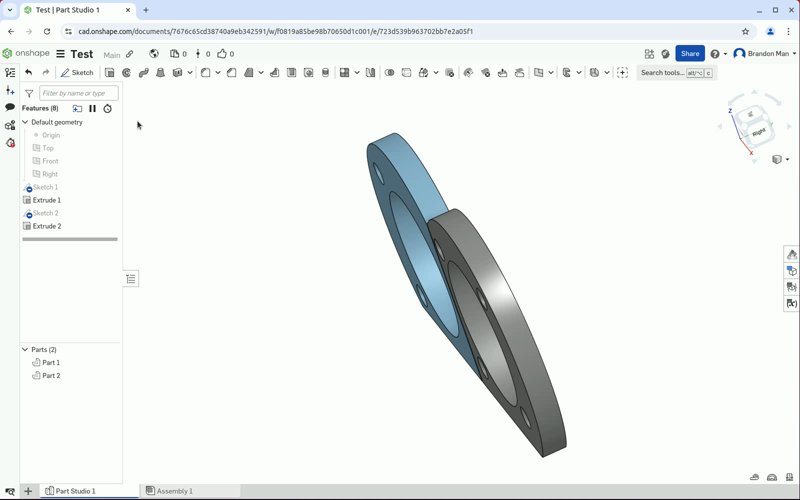
key(down, 2)
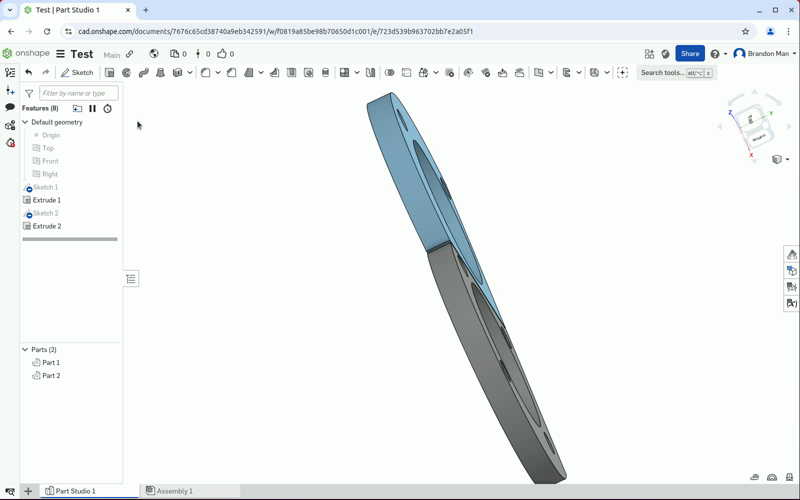
key(up, 2)
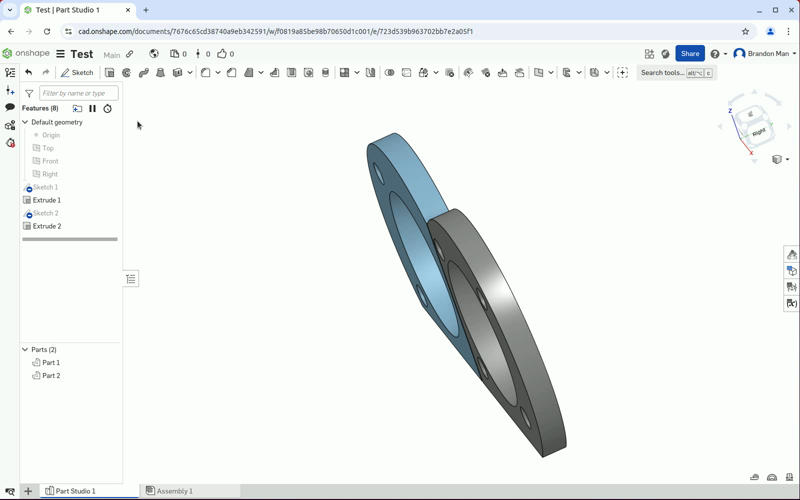
key(right, 2)
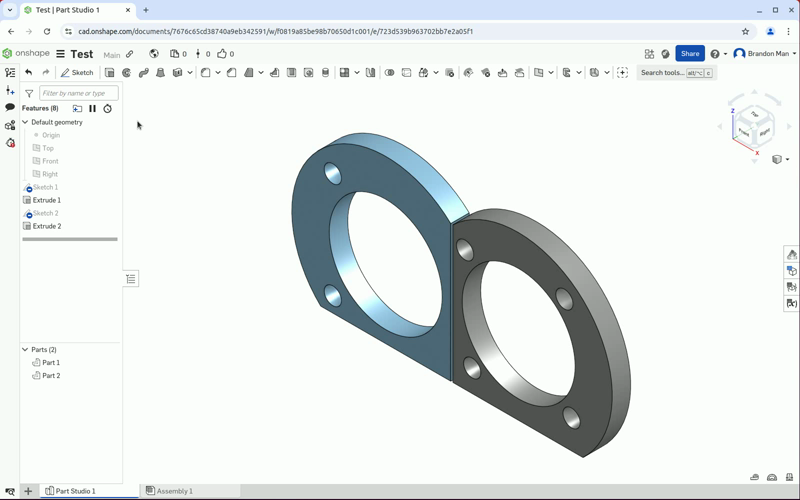
mouse_move(73, 189)
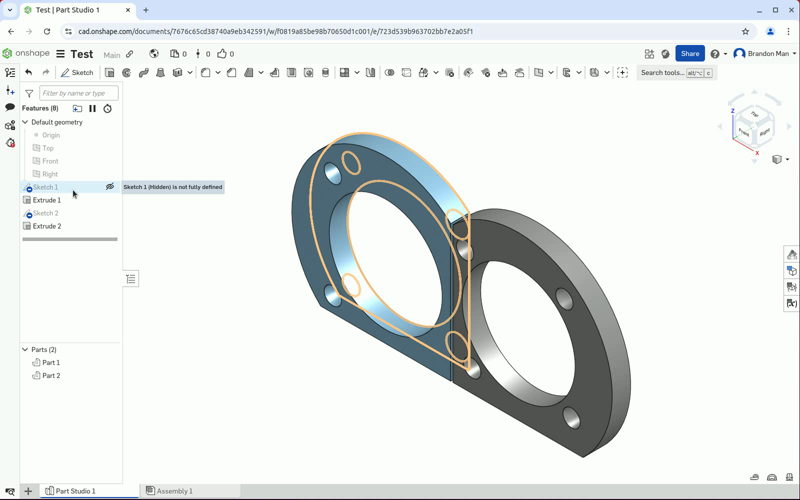
click(73, 189)